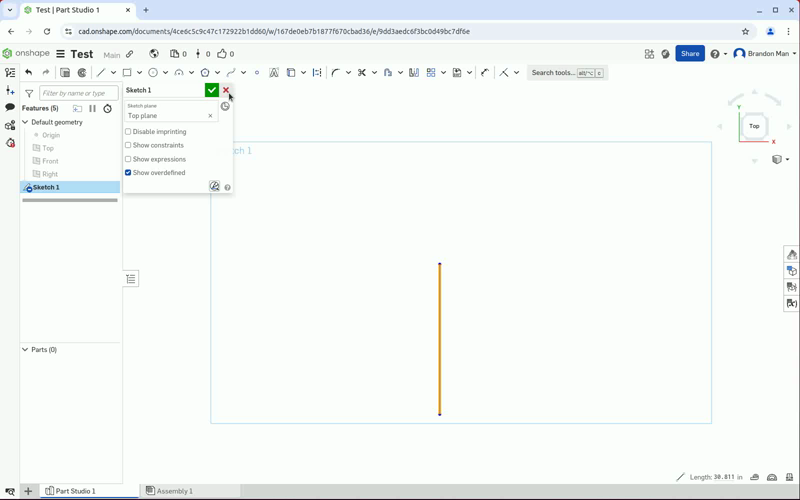
key(shift+h)
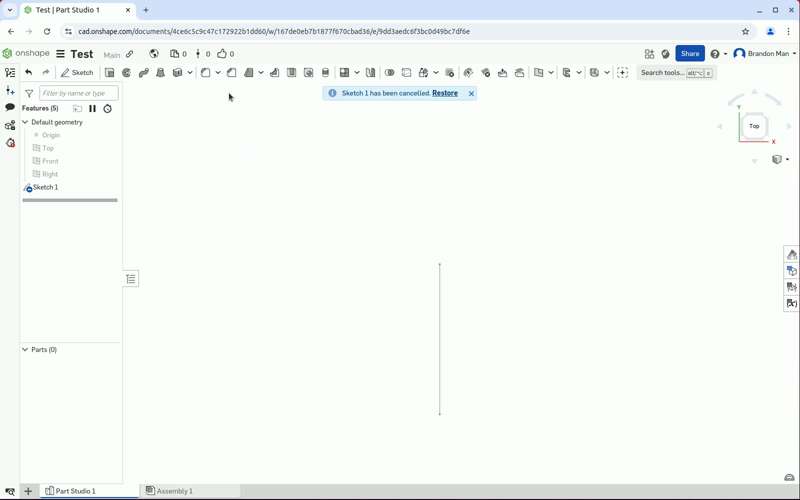
key(shift+s)
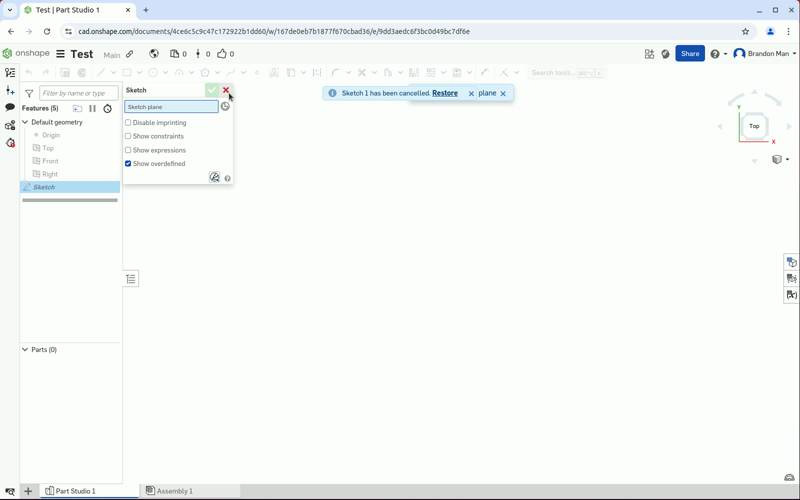
mouse_move(73, 150)
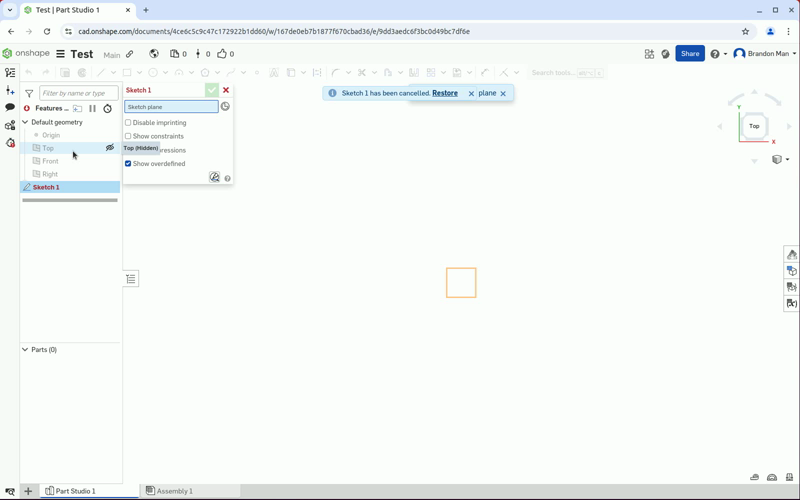
click(73, 150)
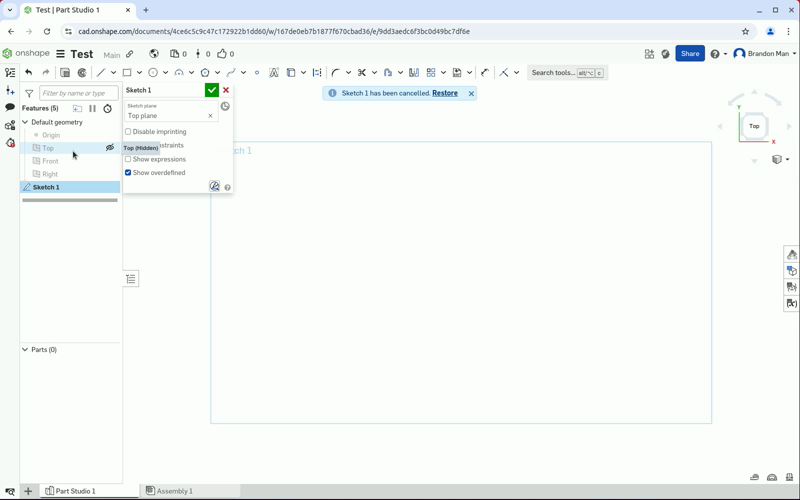
mouse_move(73, 352)
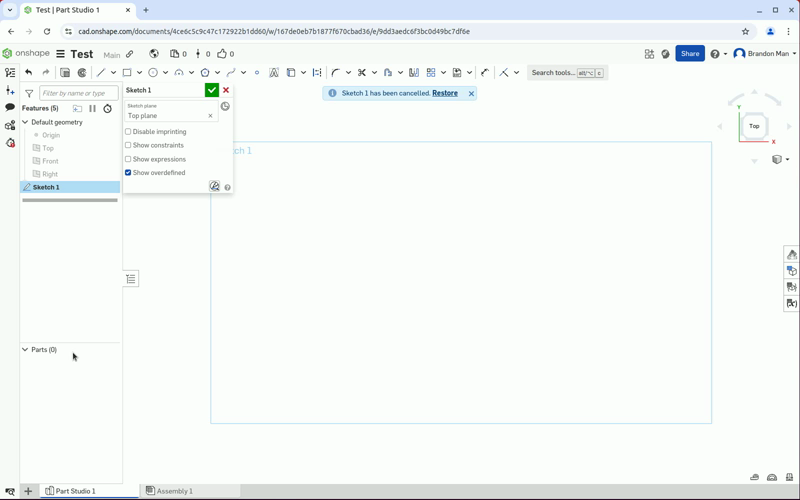
key(y)
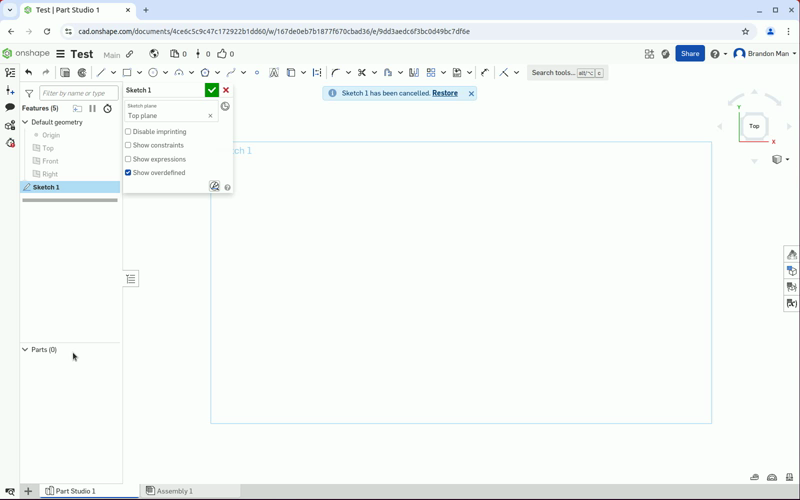
key(l)
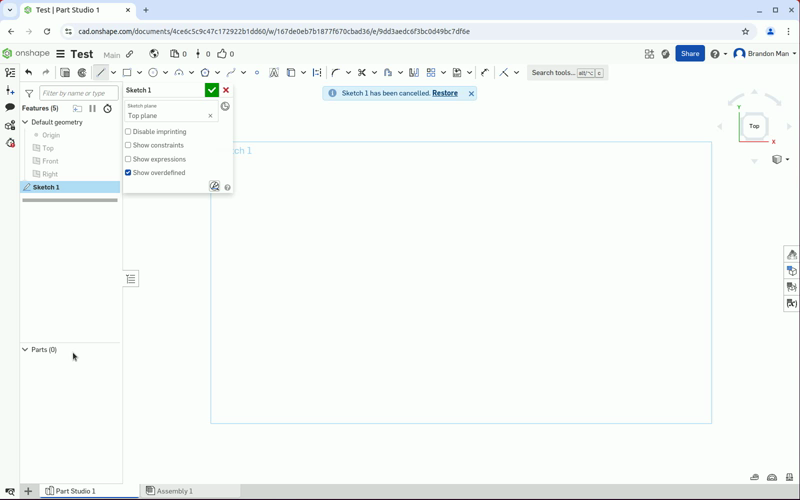
key_down(shift)
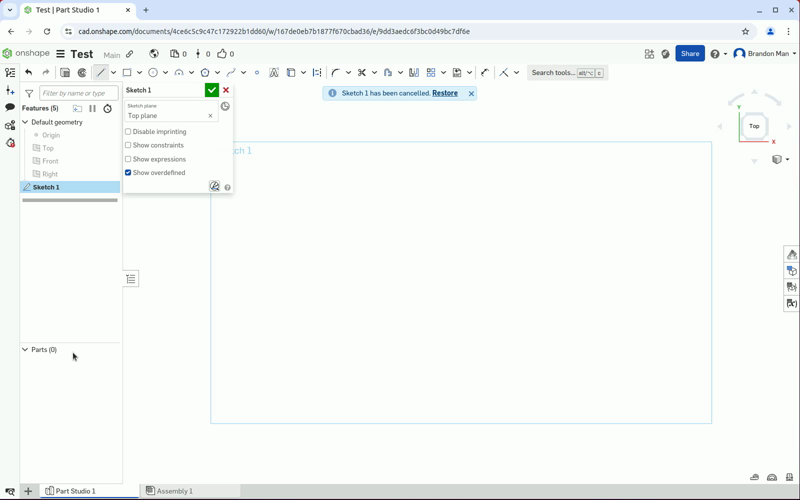
mouse_move(404, 282)
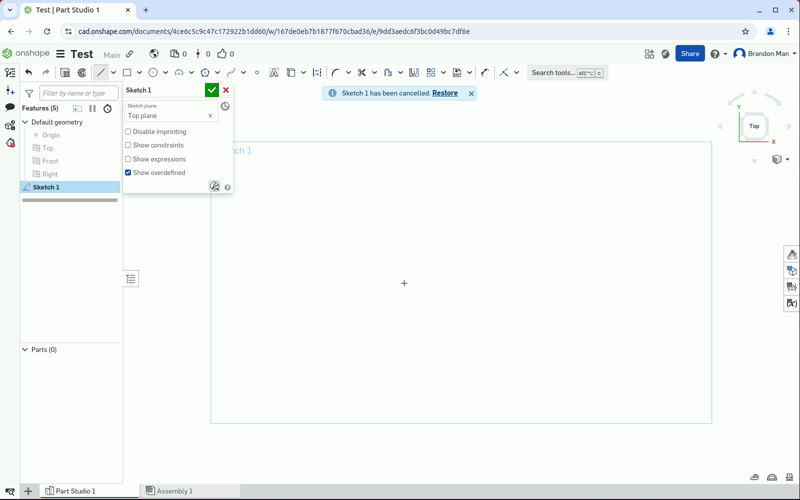
click(404, 282)
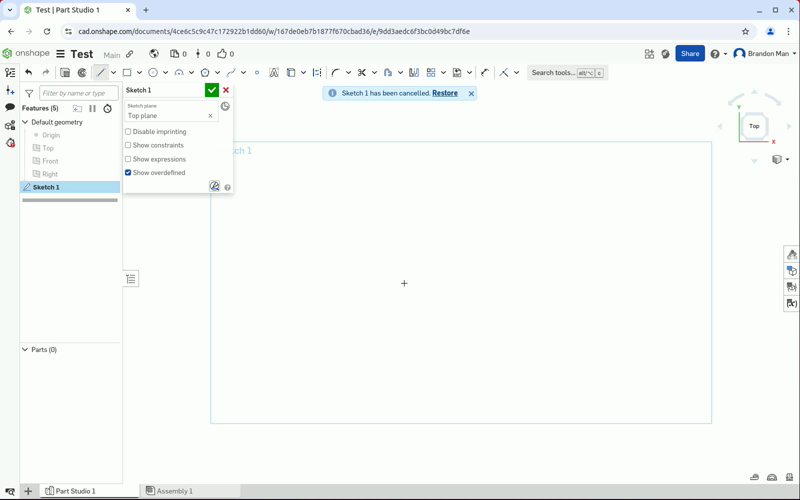
key_up(shift)
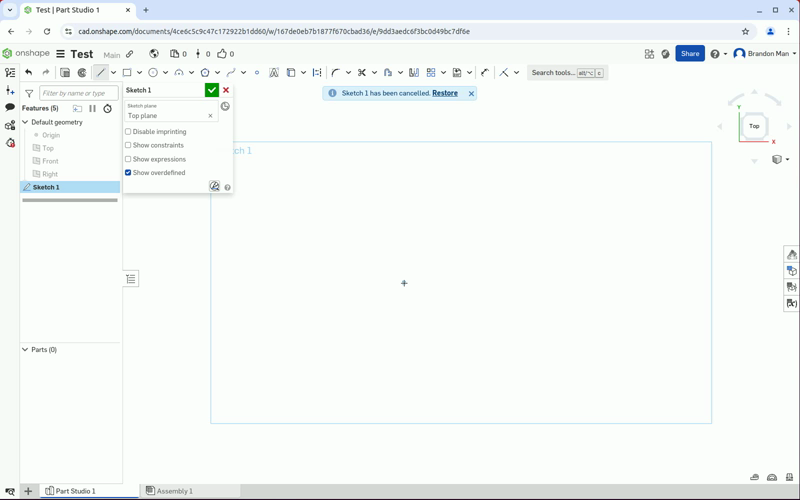
key_down(shift)
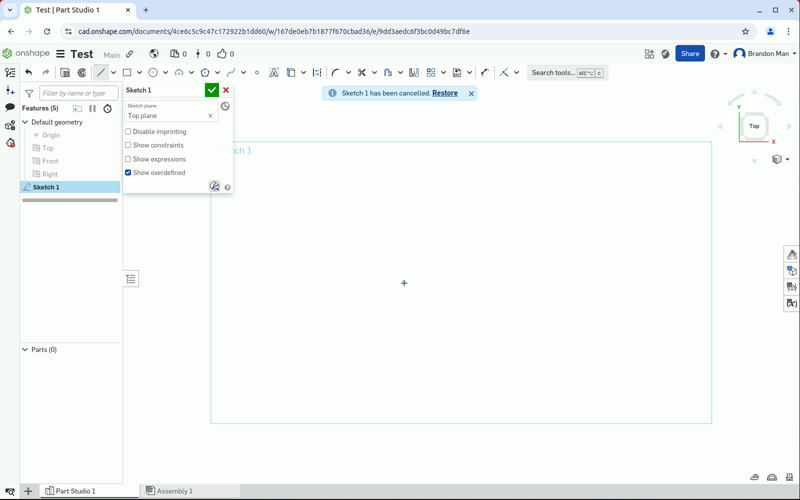
mouse_move(434, 282)
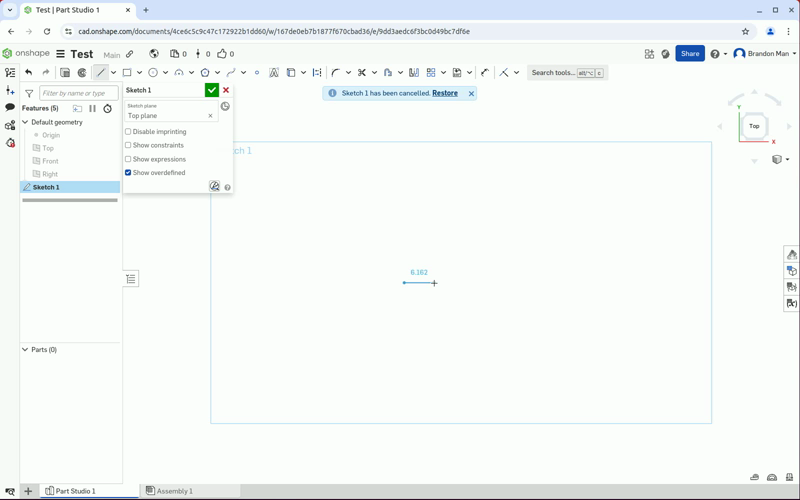
mouse_move(461, 282)
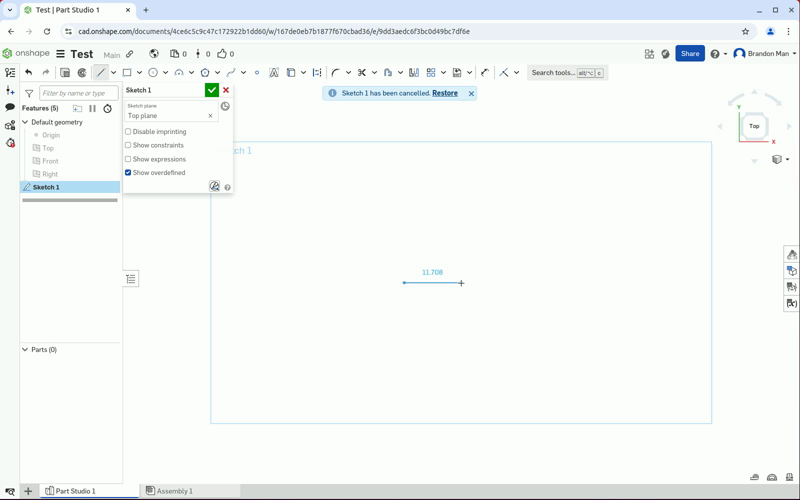
click(461, 282)
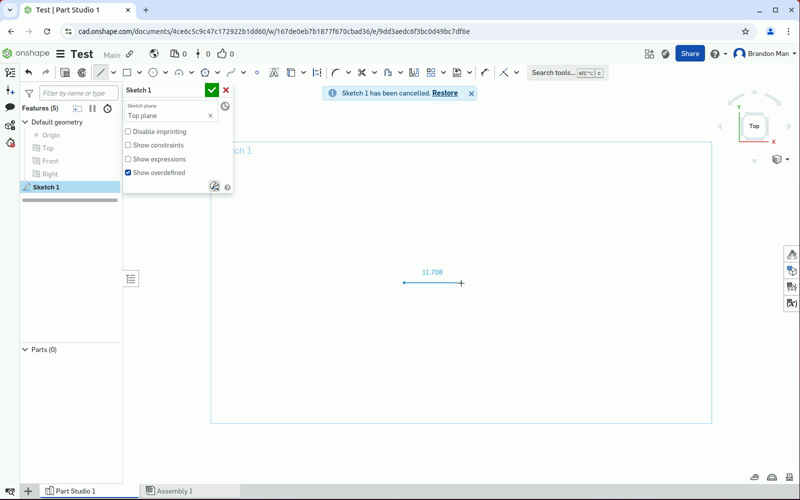
key_up(shift)
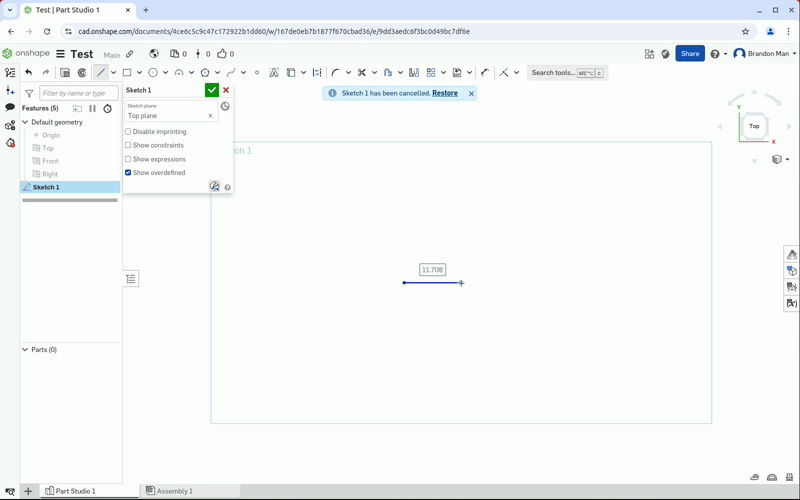
key_down(shift)
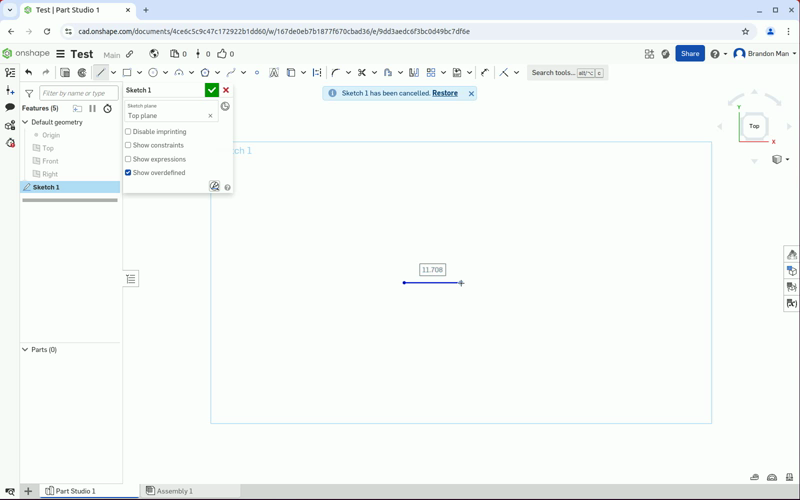
mouse_move(491, 282)
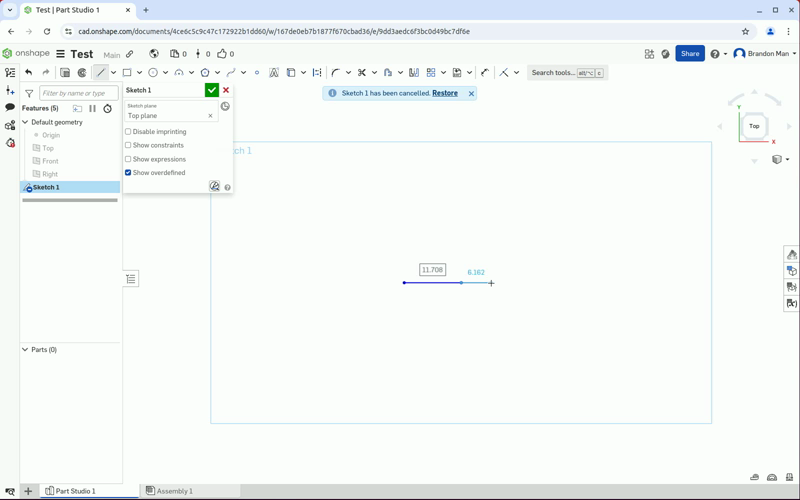
mouse_move(461, 226)
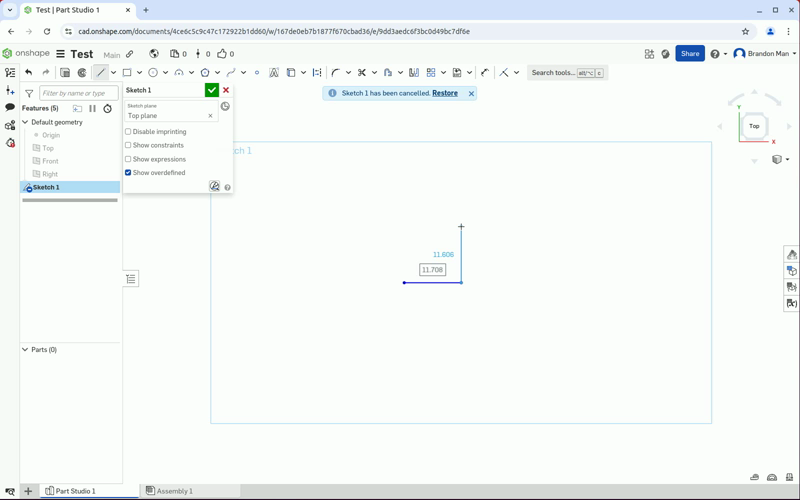
click(461, 226)
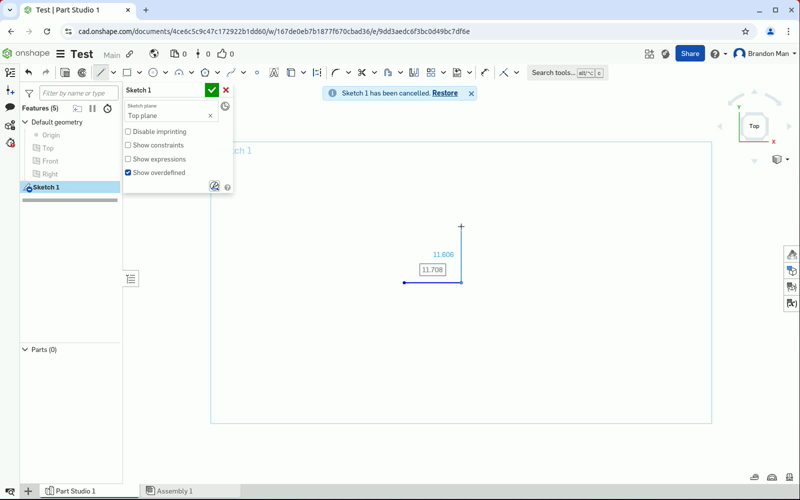
key_up(shift)
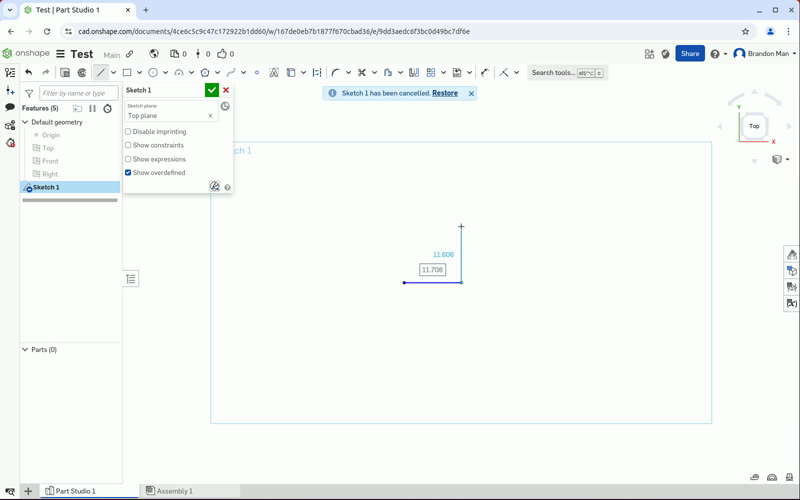
key_down(shift)
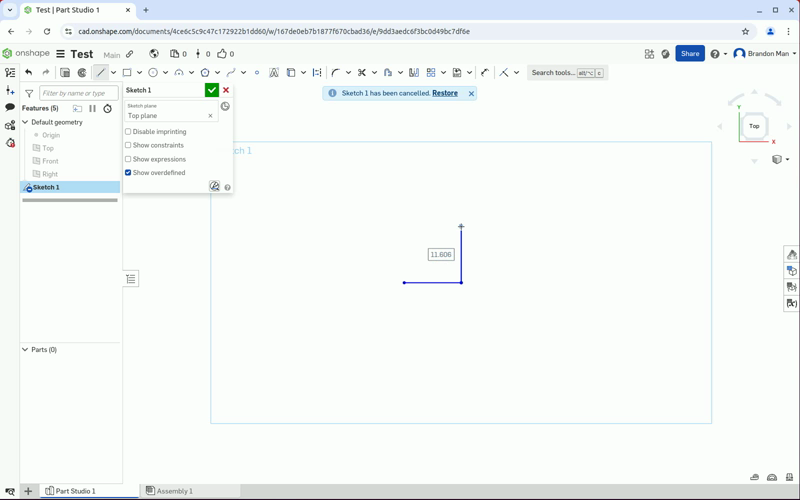
mouse_move(491, 226)
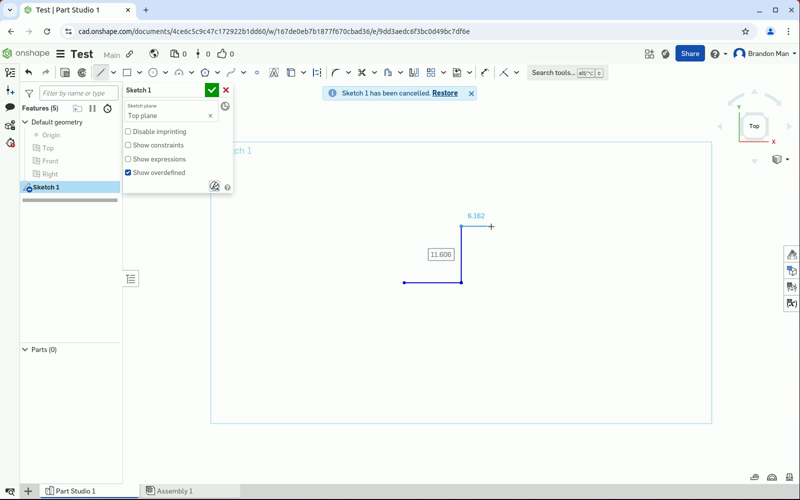
mouse_move(404, 226)
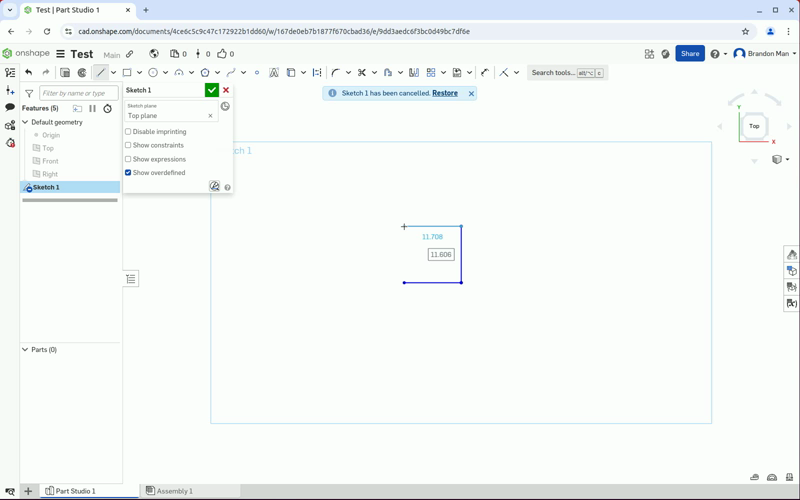
click(404, 226)
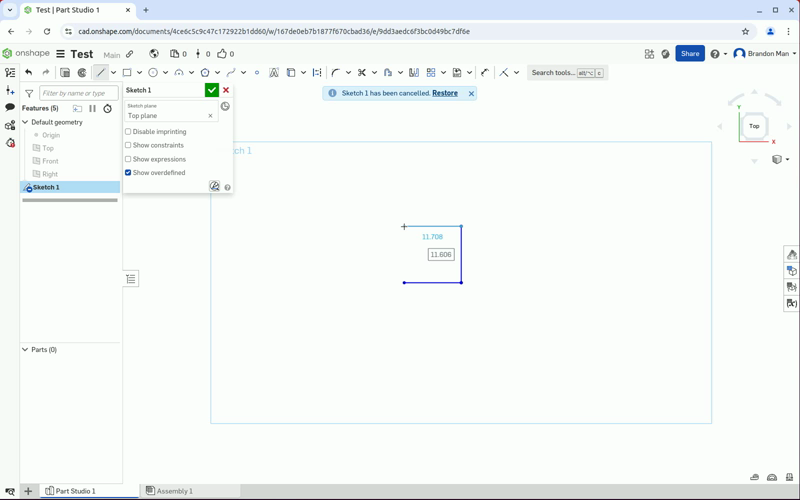
key_up(shift)
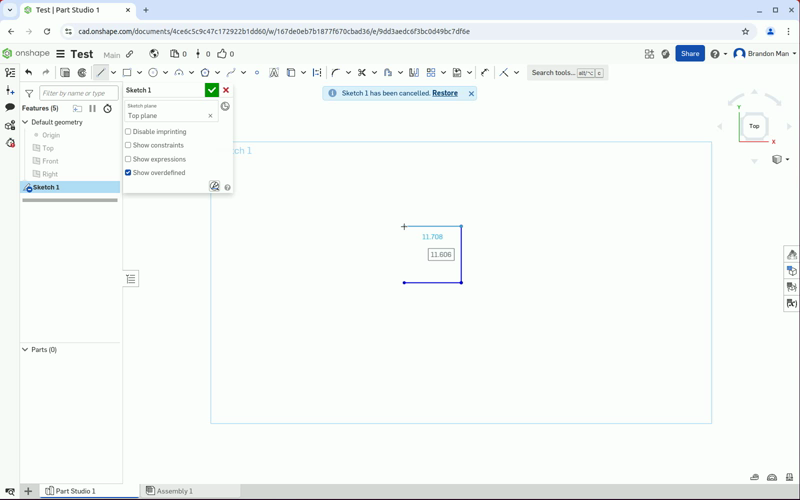
mouse_move(434, 226)
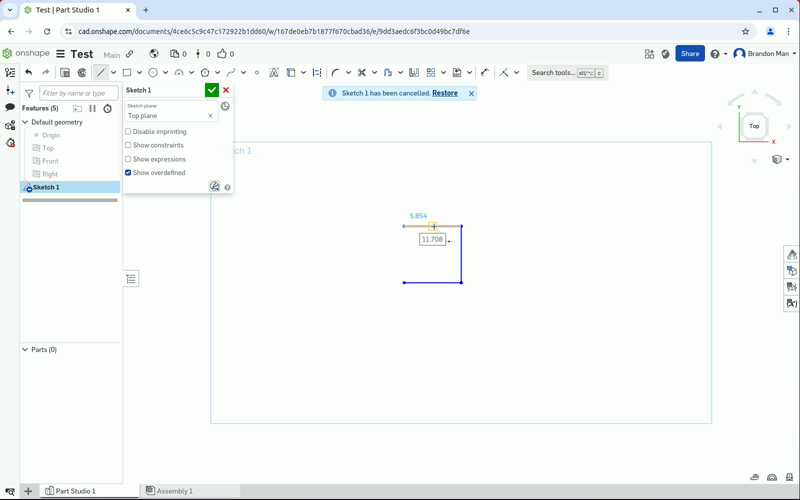
key_down(shift)
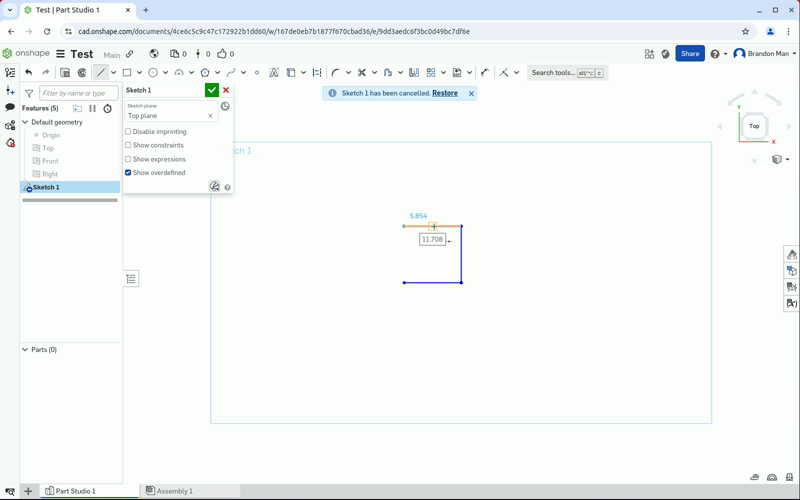
mouse_move(404, 282)
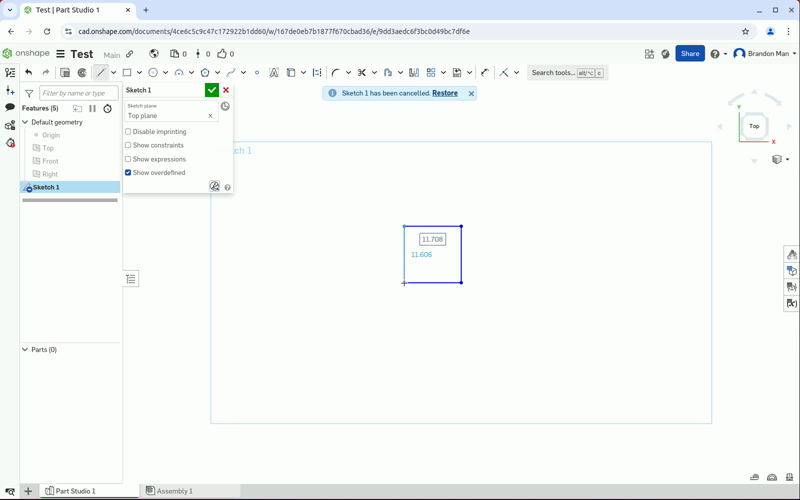
key_up(shift)
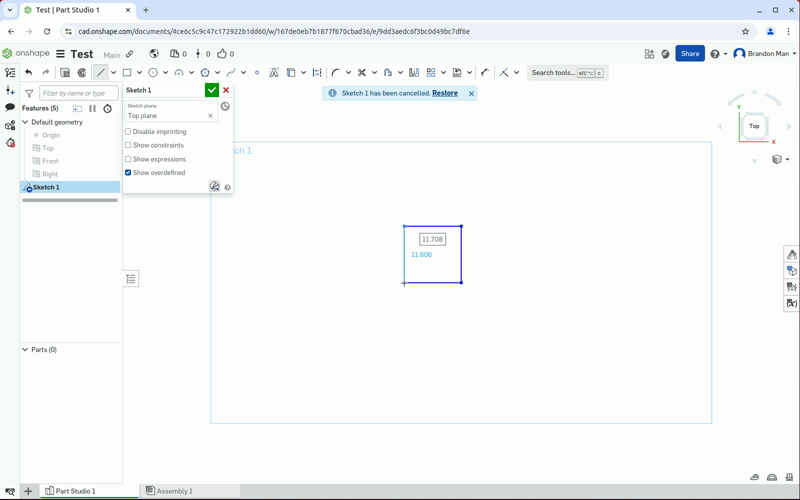
click(404, 282)
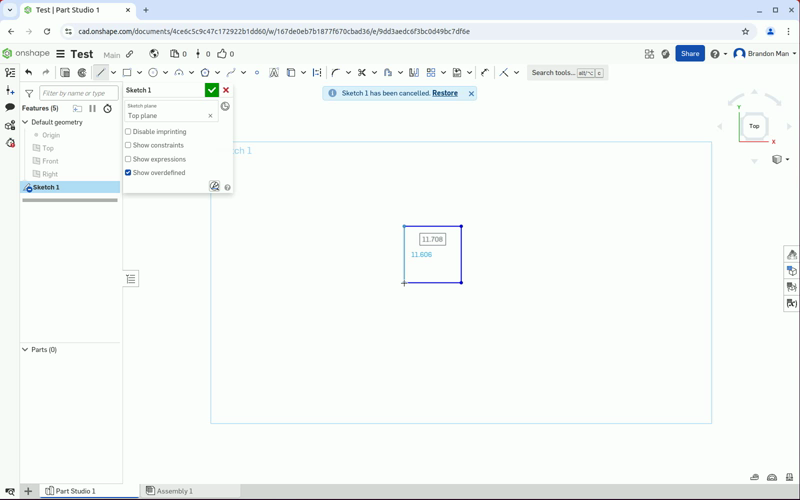
key(esc)
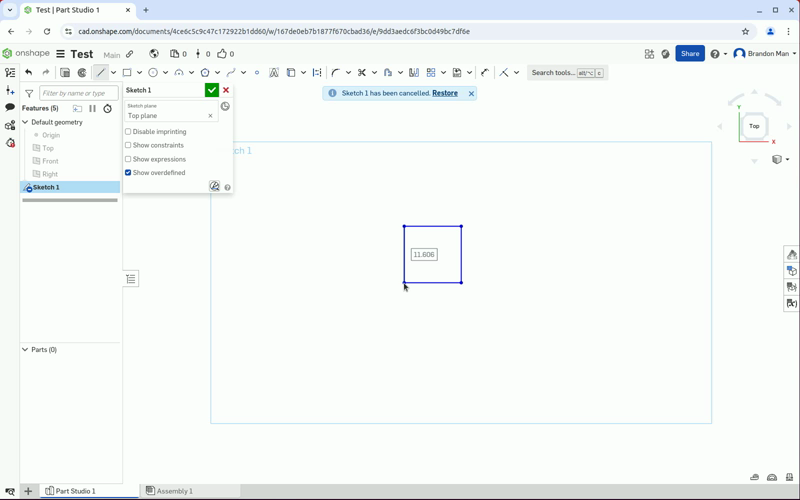
mouse_move(407, 276)
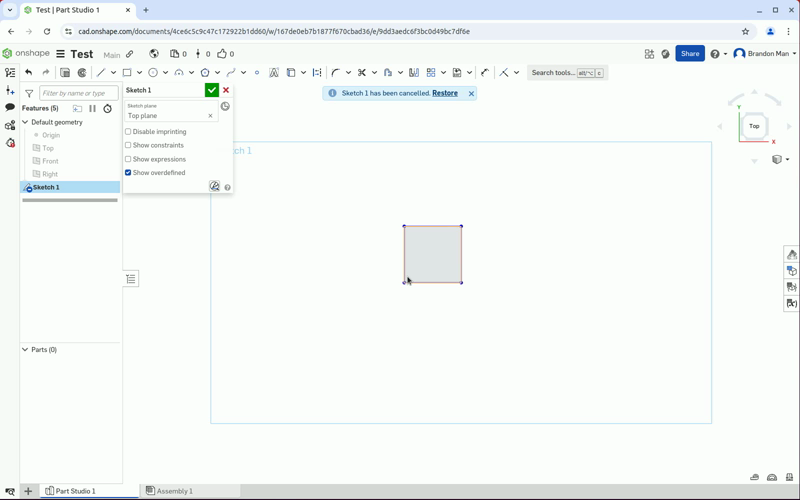
click(407, 276)
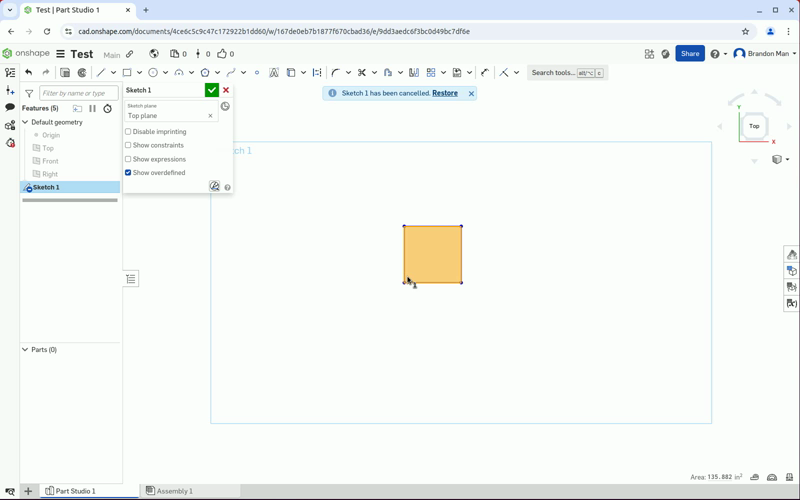
mouse_move(73, 352)
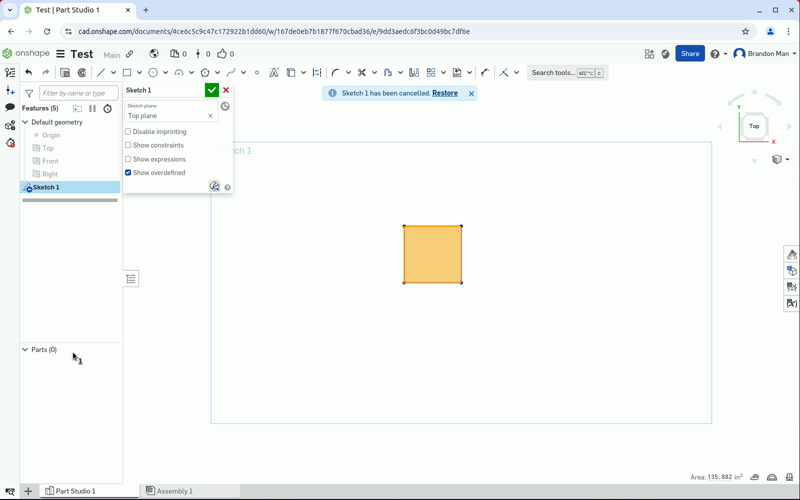
key(shift+y)
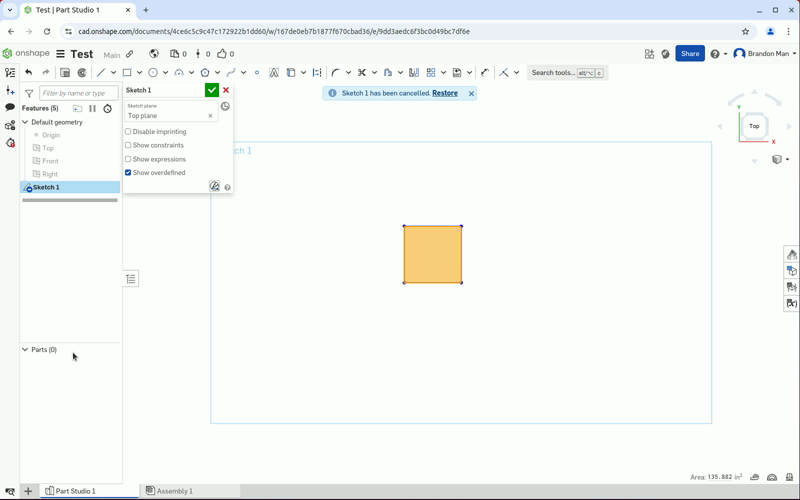
key(shift+e)
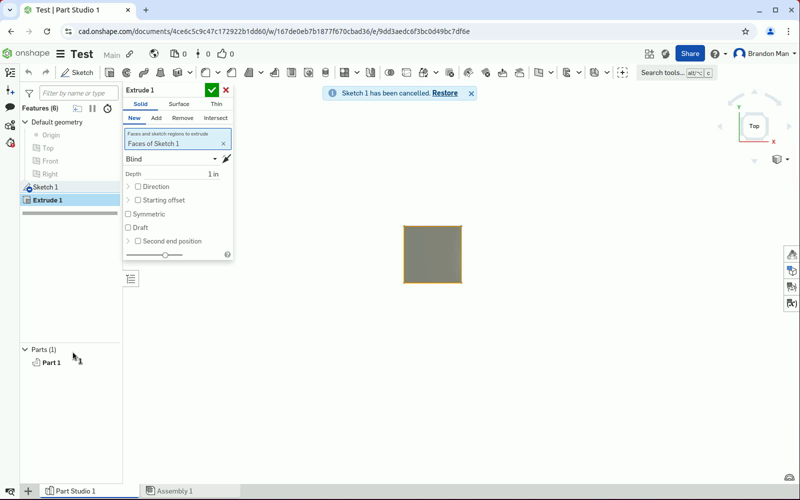
mouse_move(143, 106)
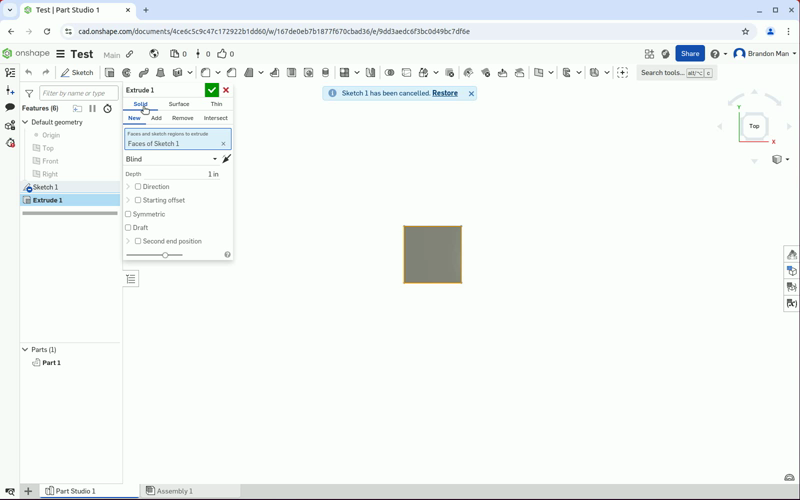
click(143, 106)
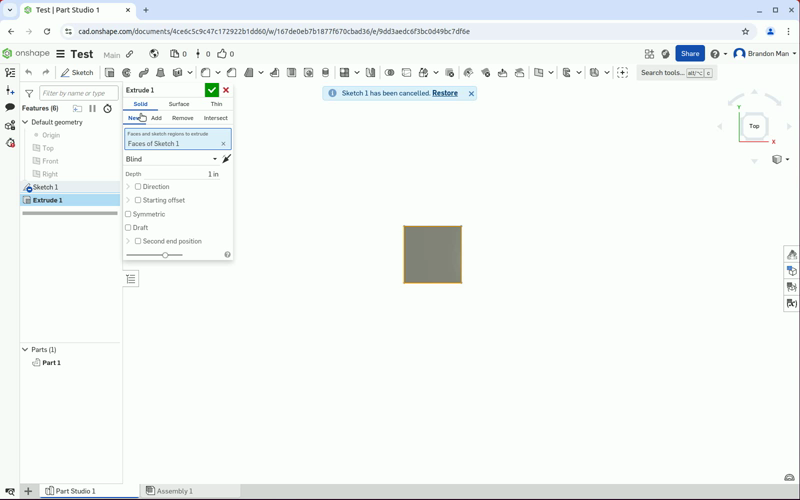
mouse_move(137, 120)
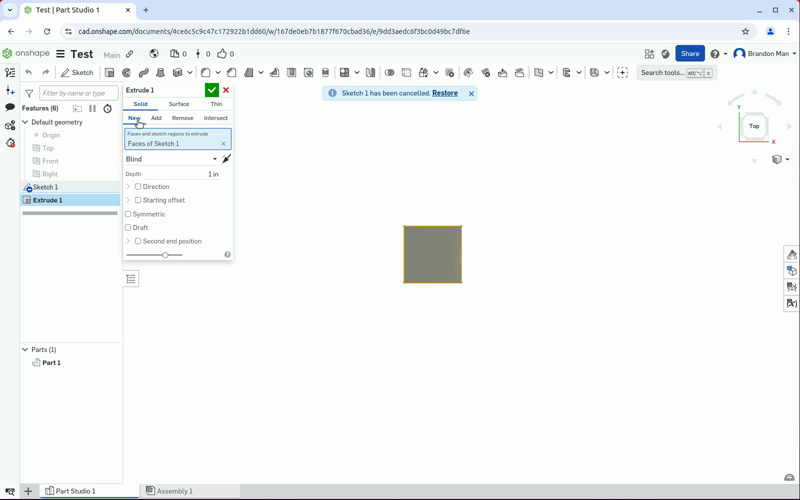
click(137, 120)
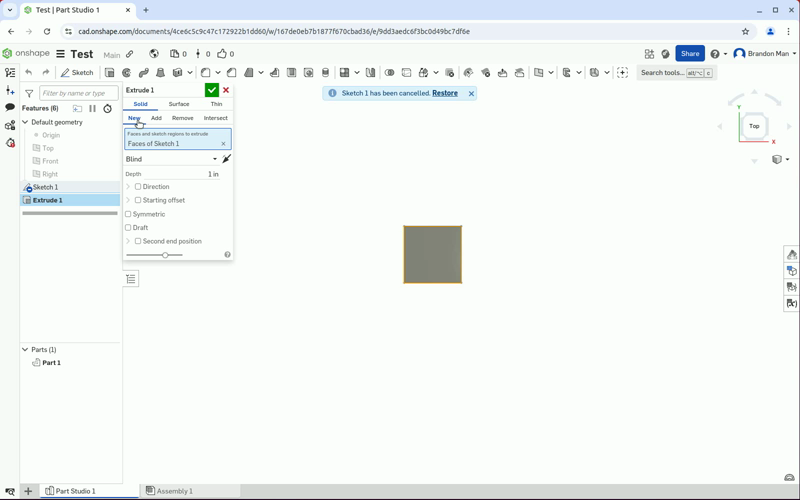
key(tab, 4)
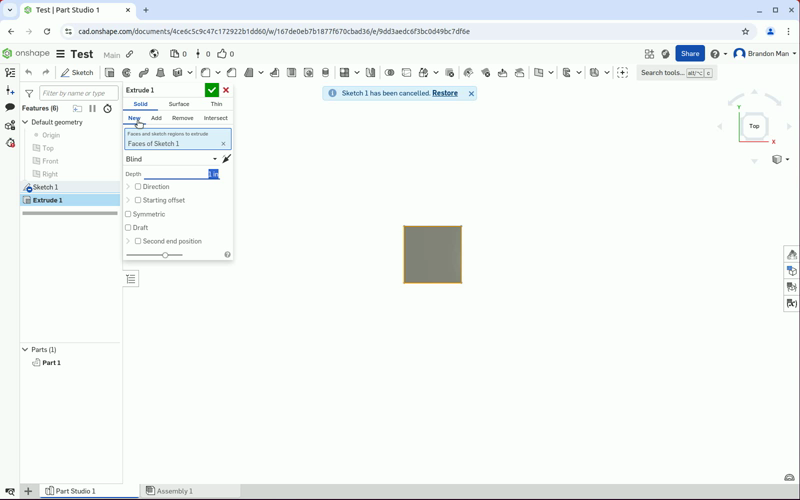
text(11.554)
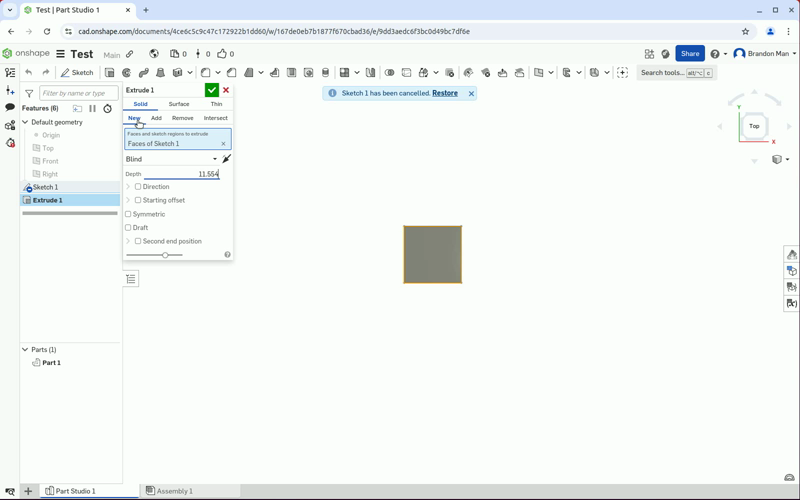
key(enter)
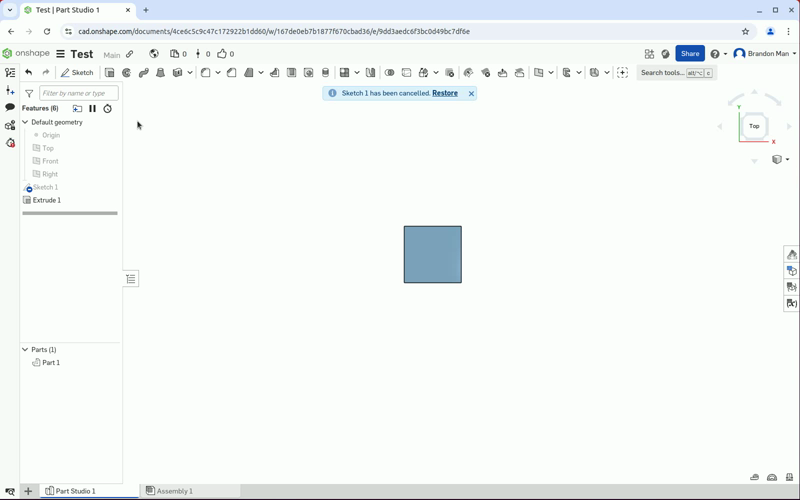
key(shift+h)
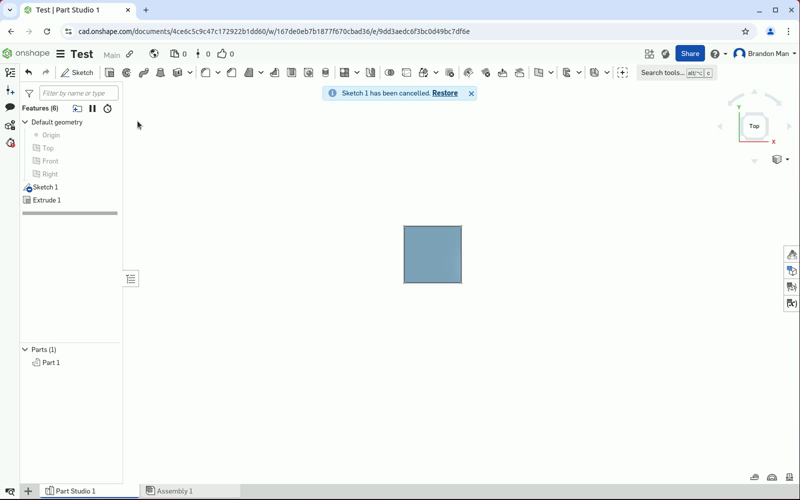
key(shift+h)
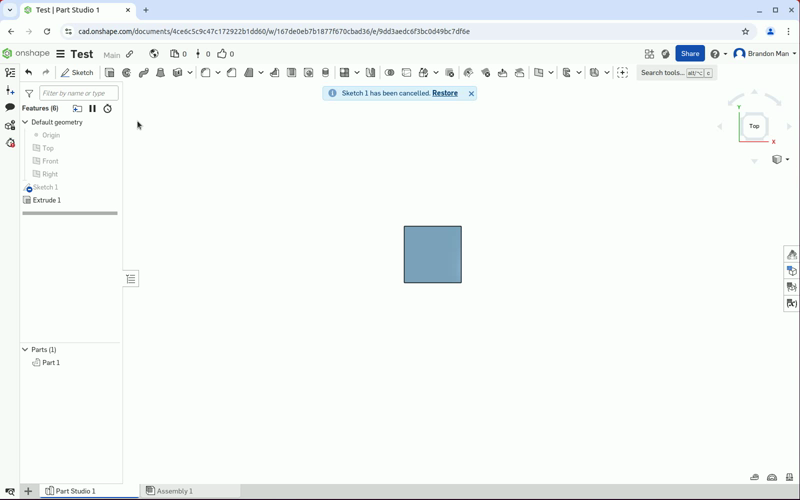
mouse_move(73, 189)
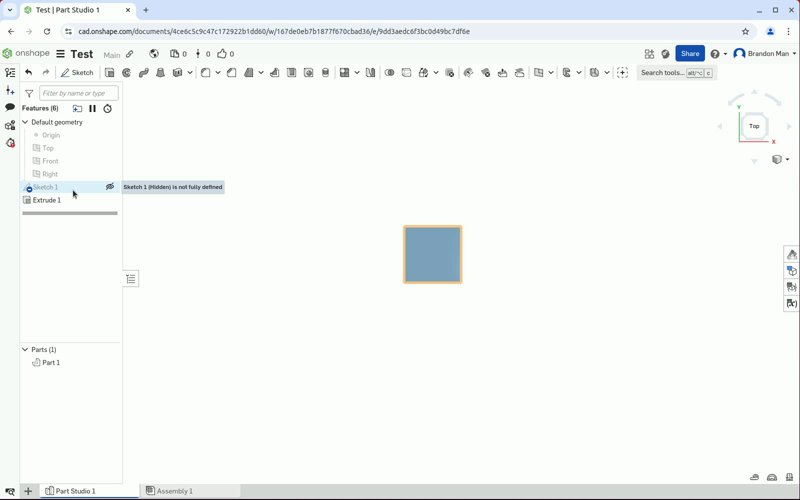
click(73, 189)
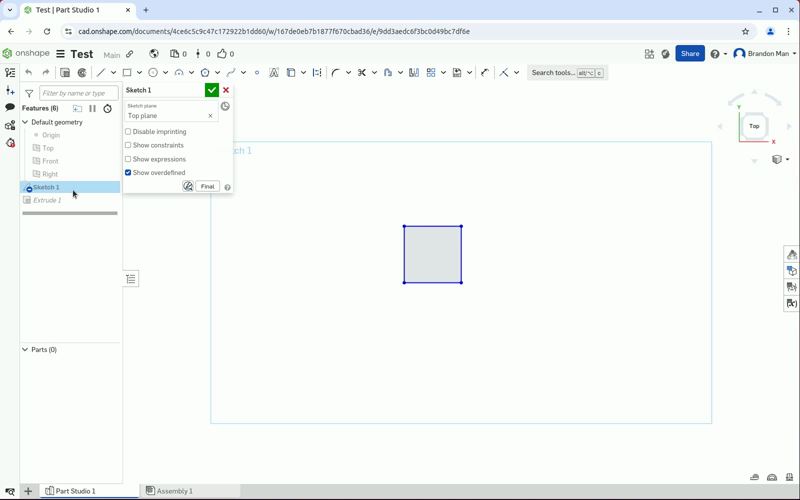
mouse_move(229, 92)
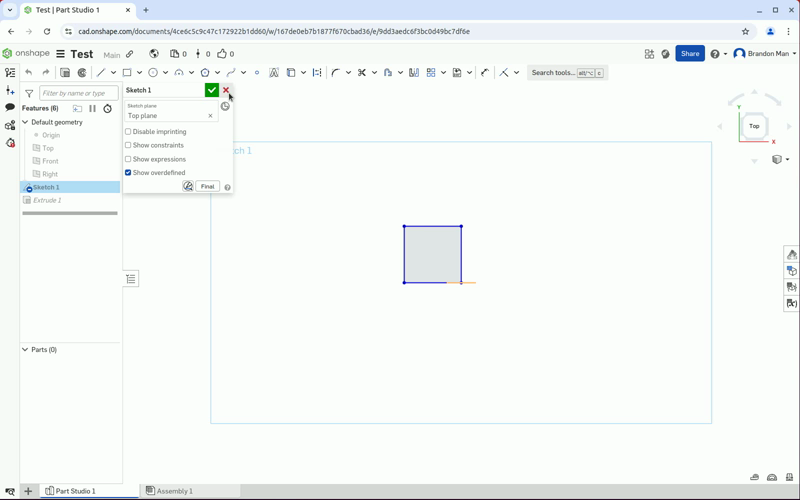
click(229, 92)
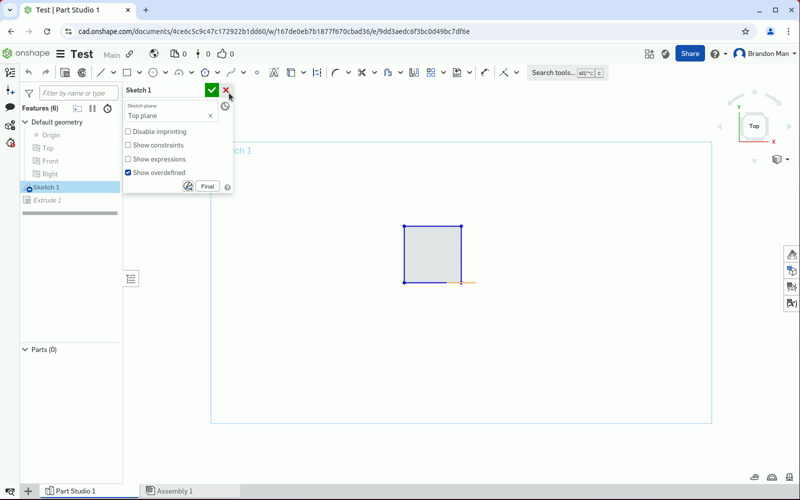
key(shift+s)
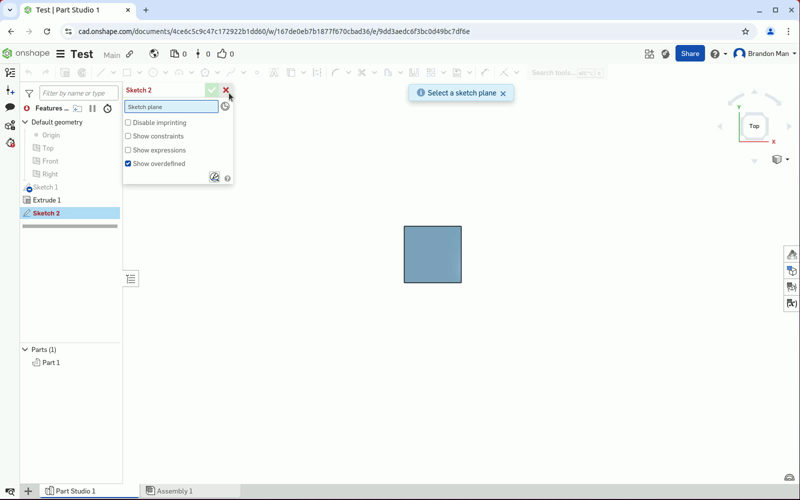
mouse_move(73, 150)
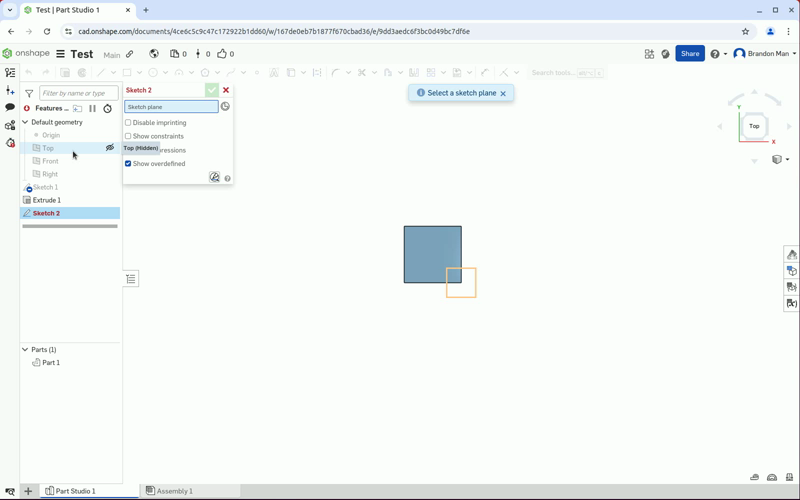
click(73, 150)
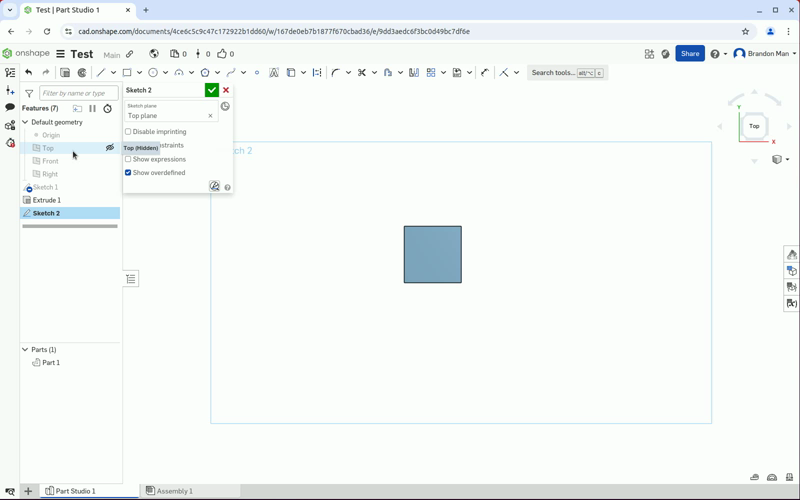
mouse_move(73, 352)
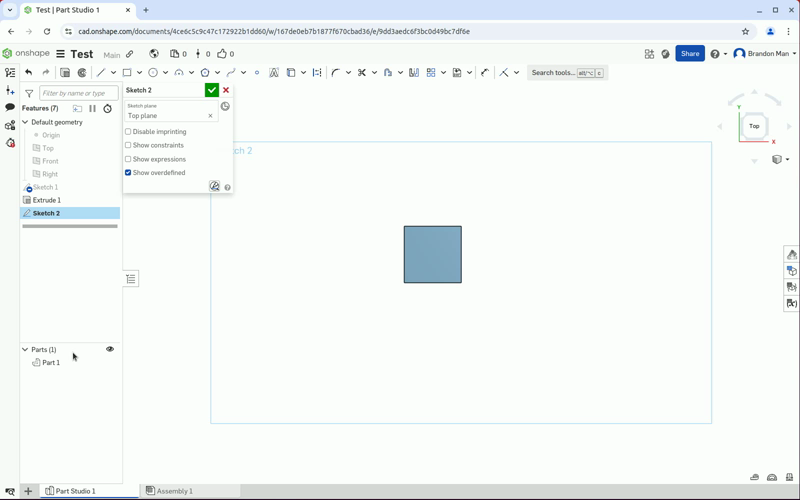
key(y)
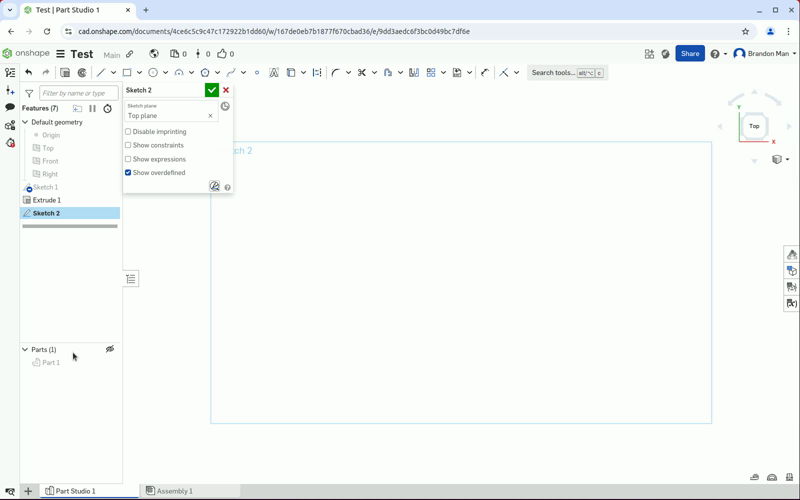
key(l)
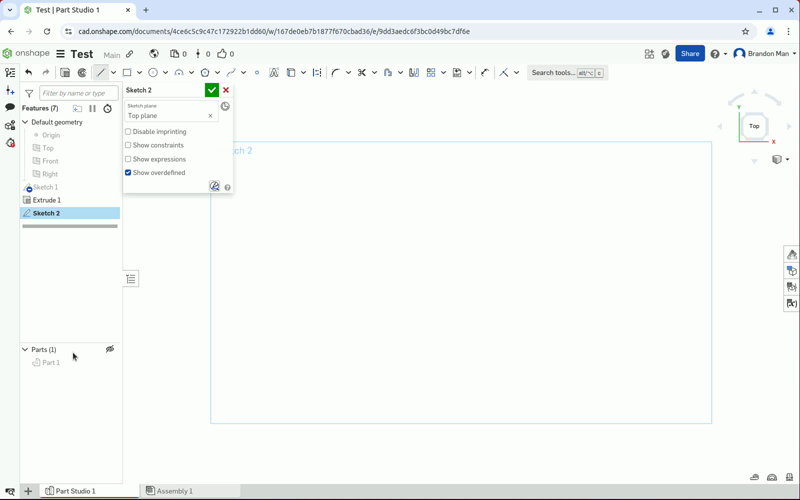
key_down(shift)
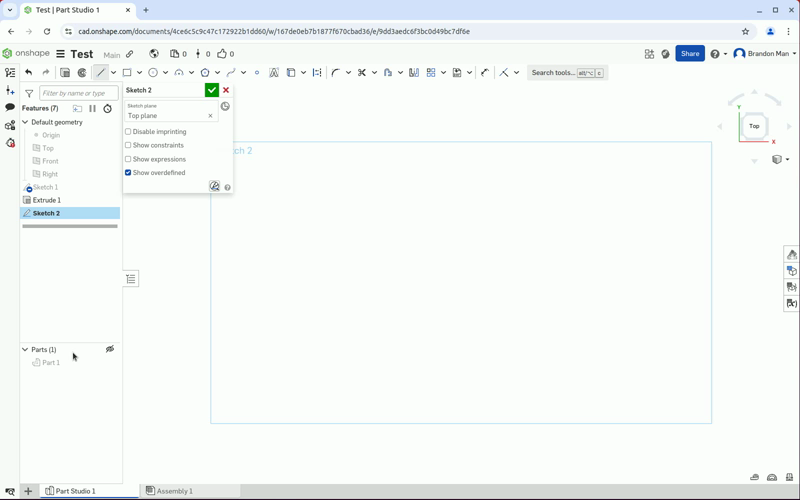
mouse_move(460, 339)
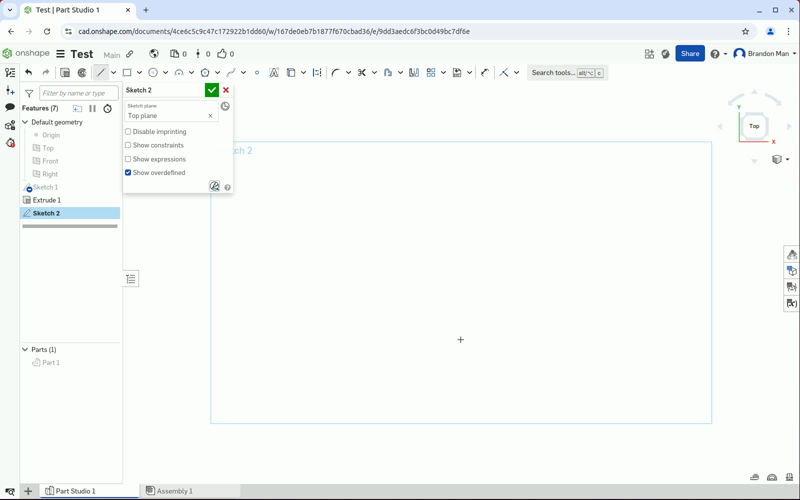
click(460, 339)
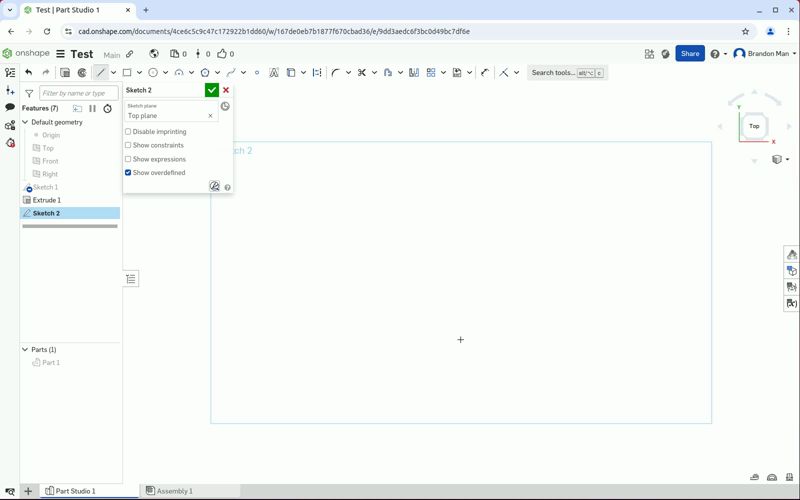
key_up(shift)
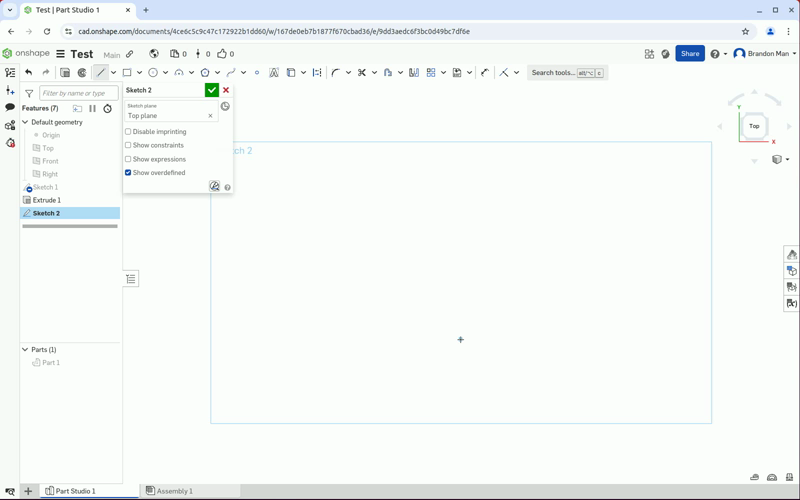
key_down(shift)
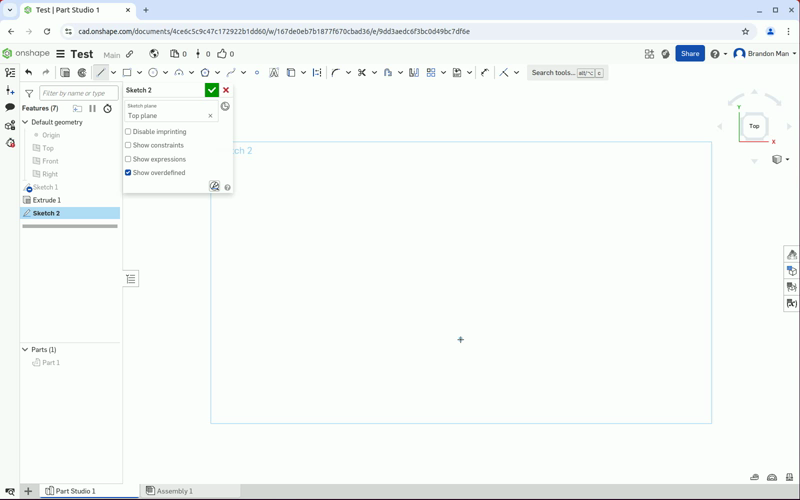
mouse_move(490, 339)
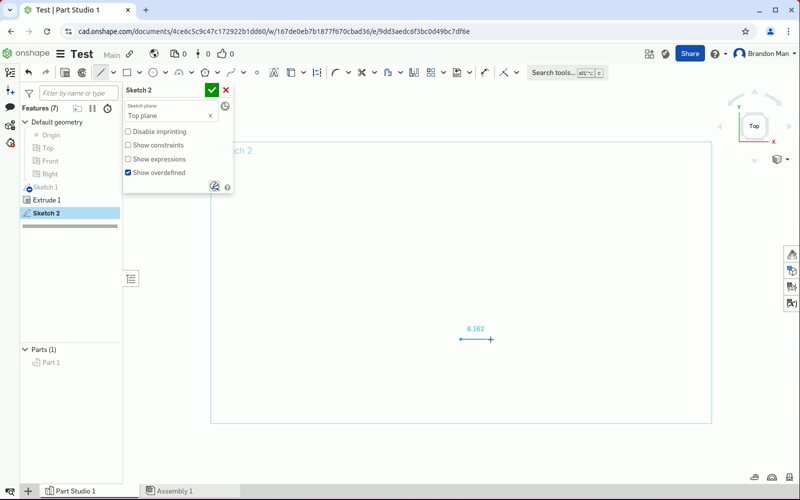
mouse_move(517, 339)
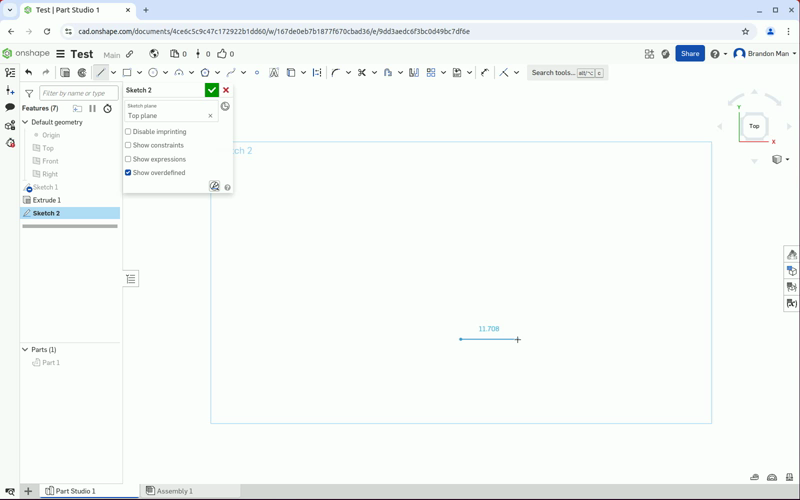
click(517, 339)
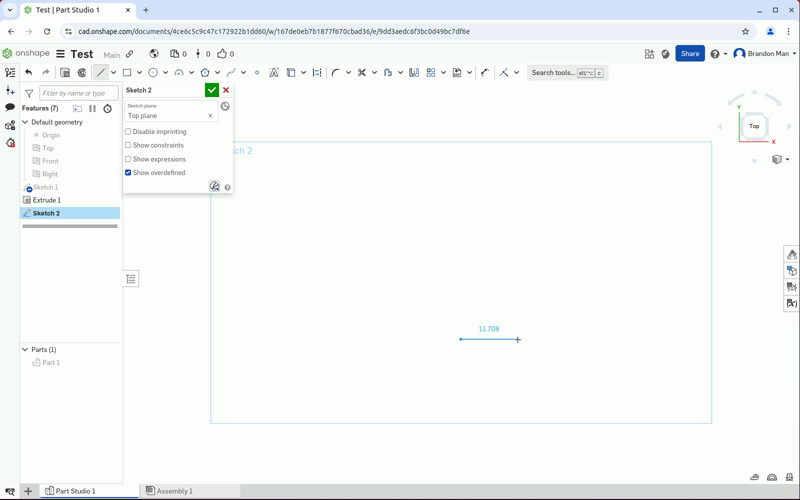
key_up(shift)
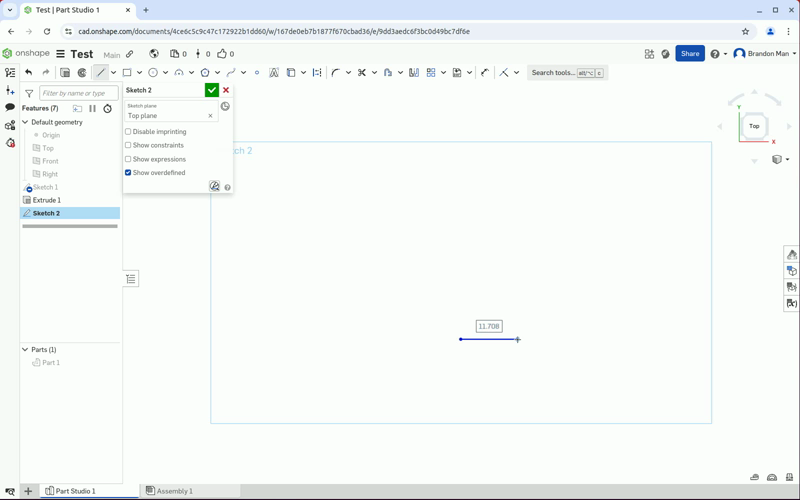
key_down(shift)
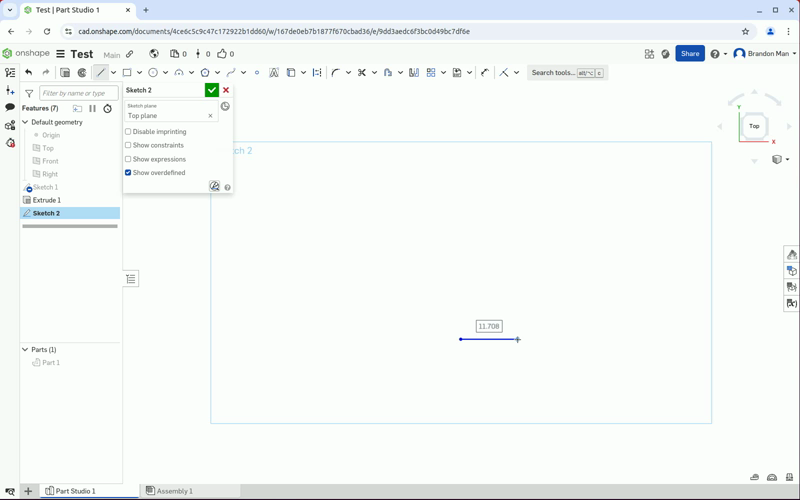
mouse_move(547, 339)
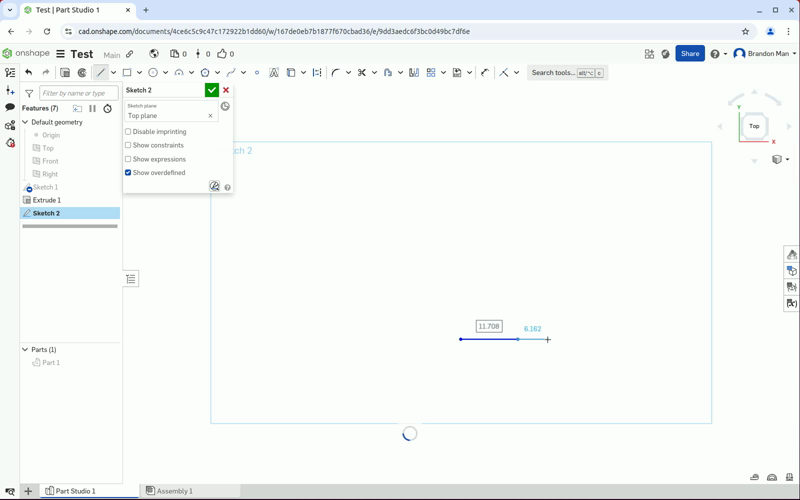
mouse_move(517, 282)
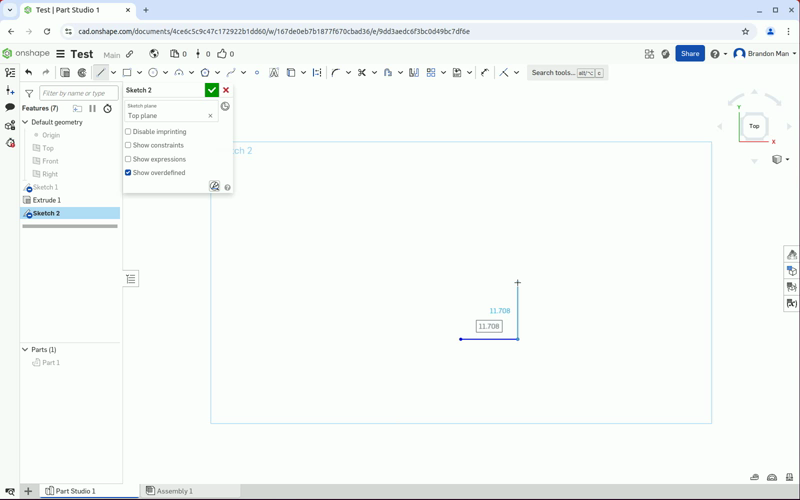
click(517, 282)
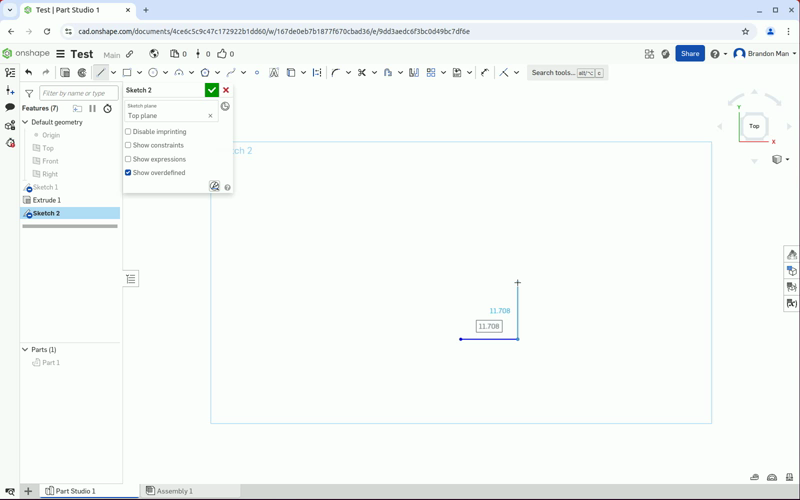
key_up(shift)
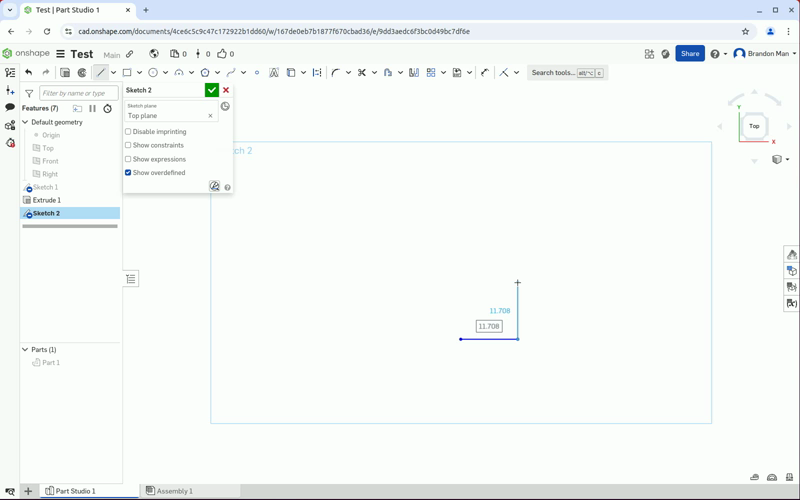
key_down(shift)
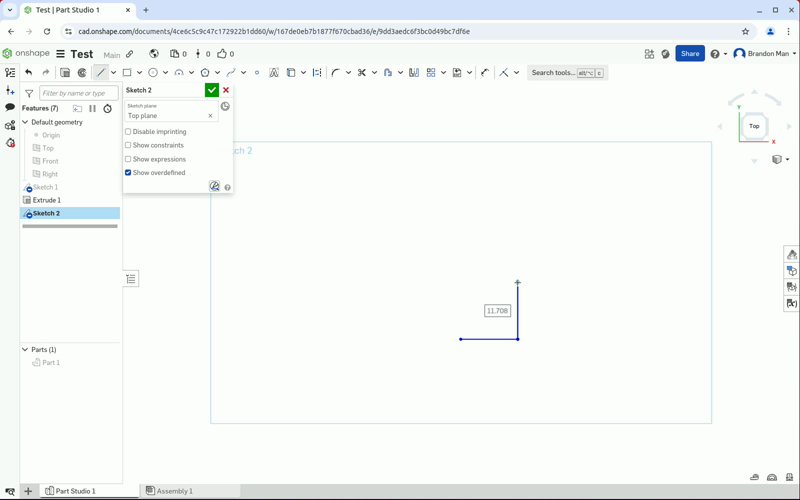
mouse_move(547, 282)
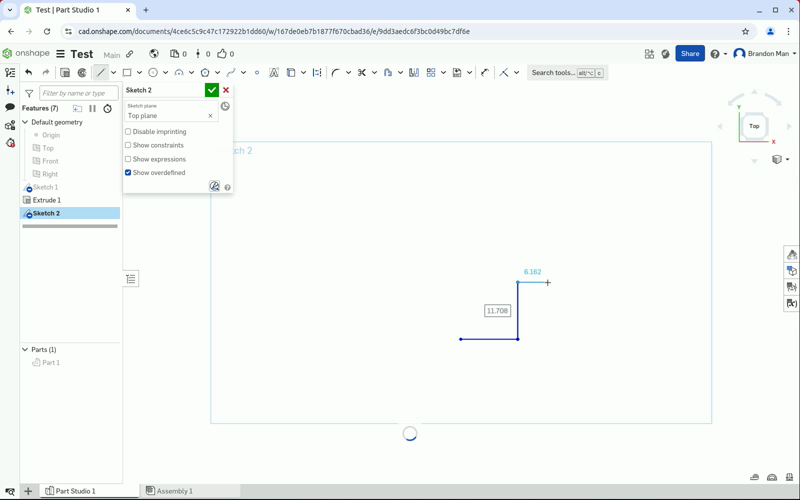
mouse_move(460, 282)
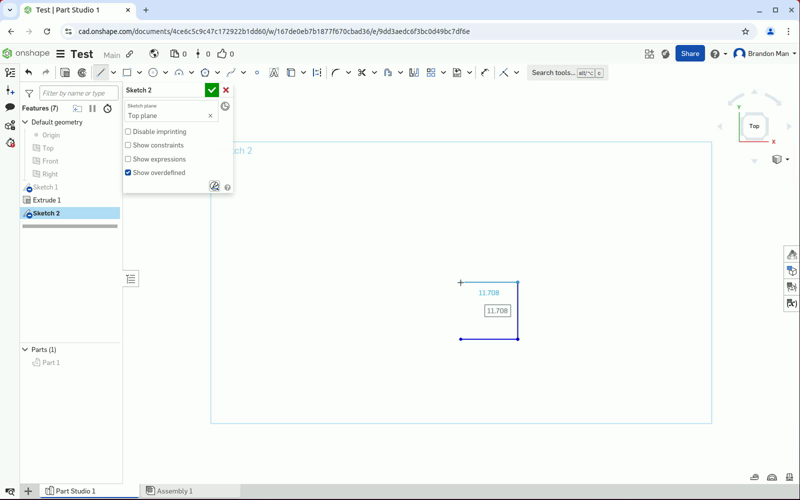
click(460, 282)
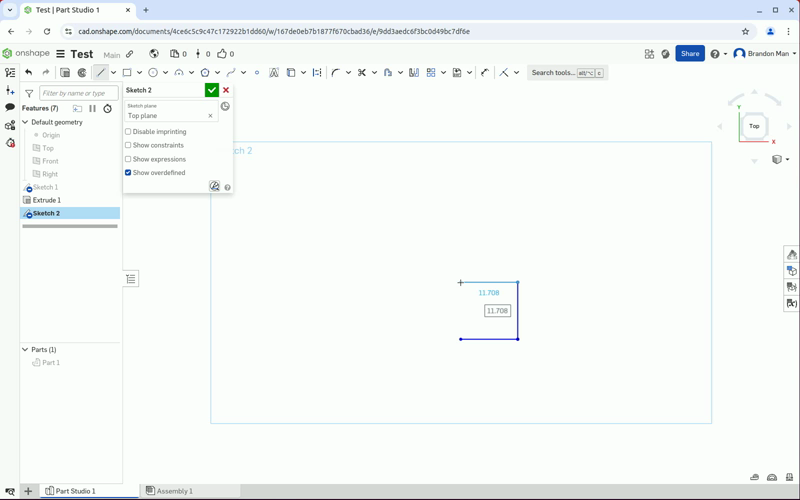
key_up(shift)
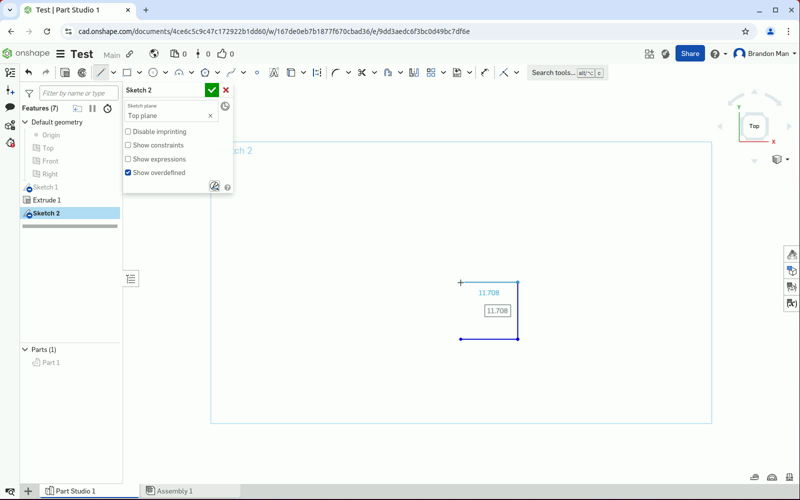
mouse_move(490, 282)
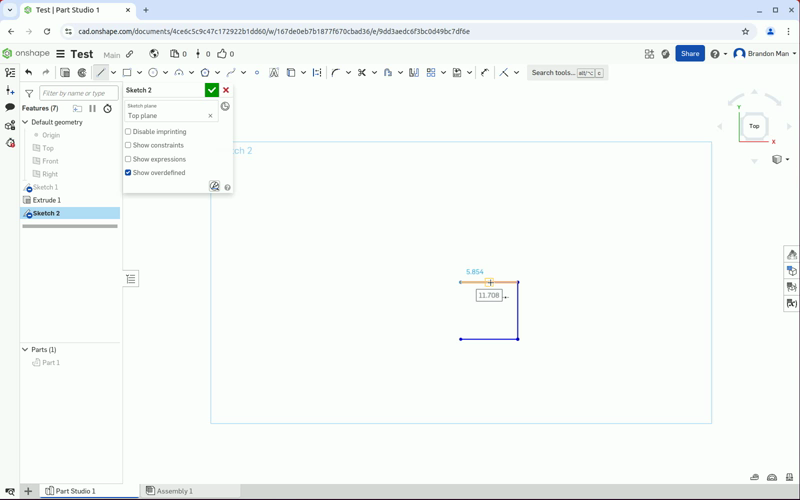
key_down(shift)
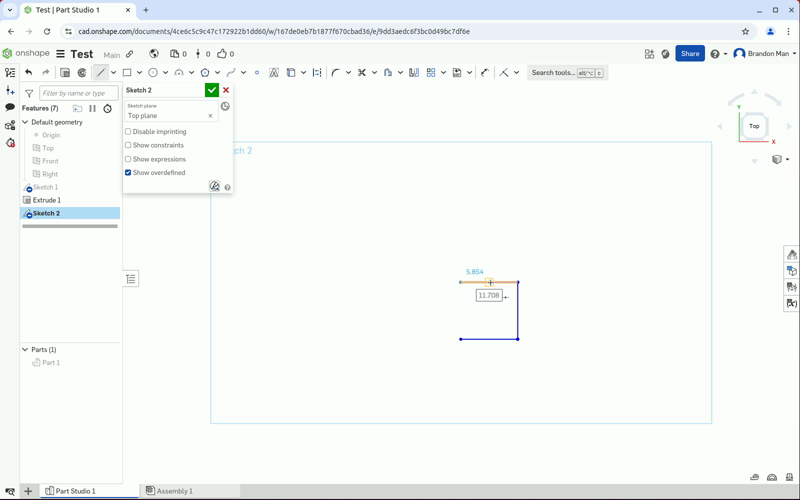
mouse_move(460, 339)
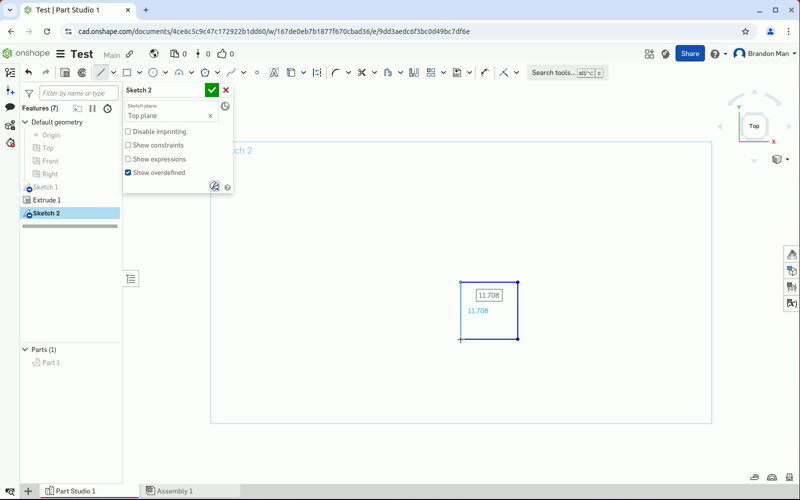
key_up(shift)
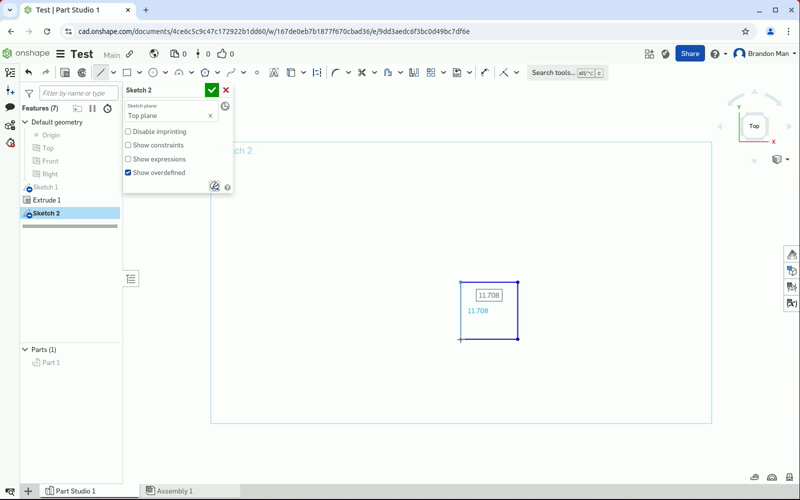
click(460, 339)
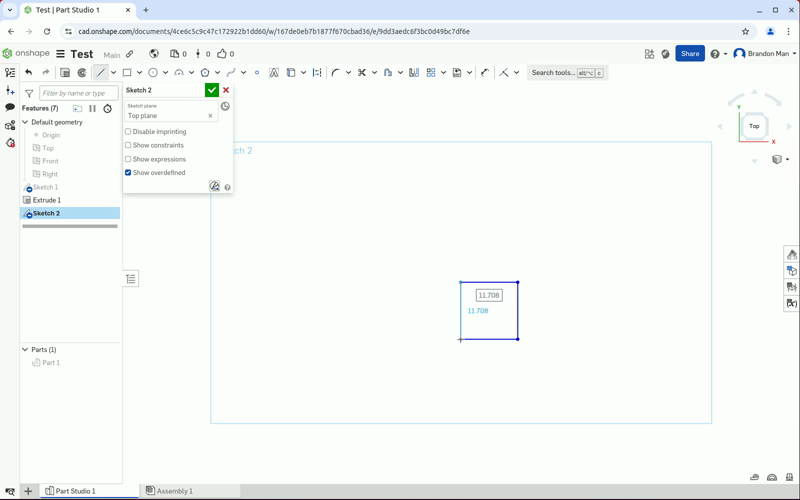
key(esc)
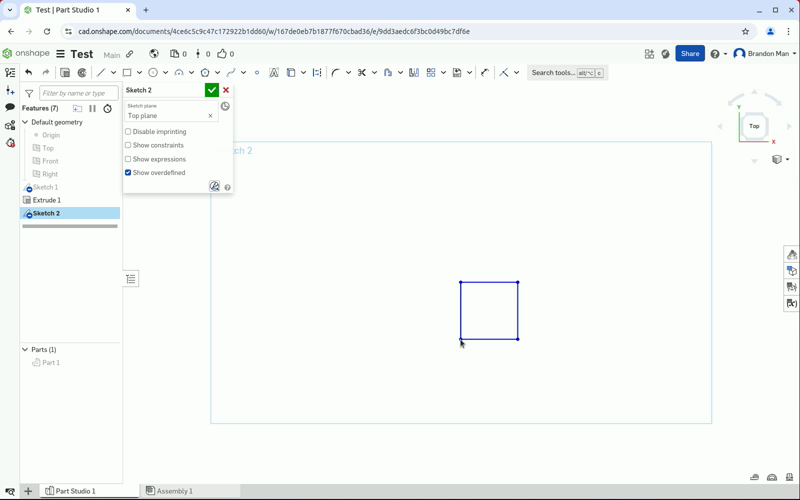
mouse_move(481, 287)
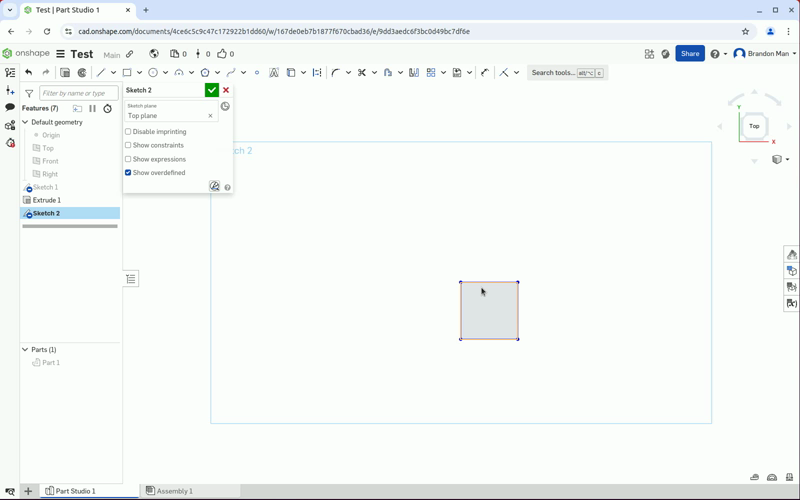
click(481, 287)
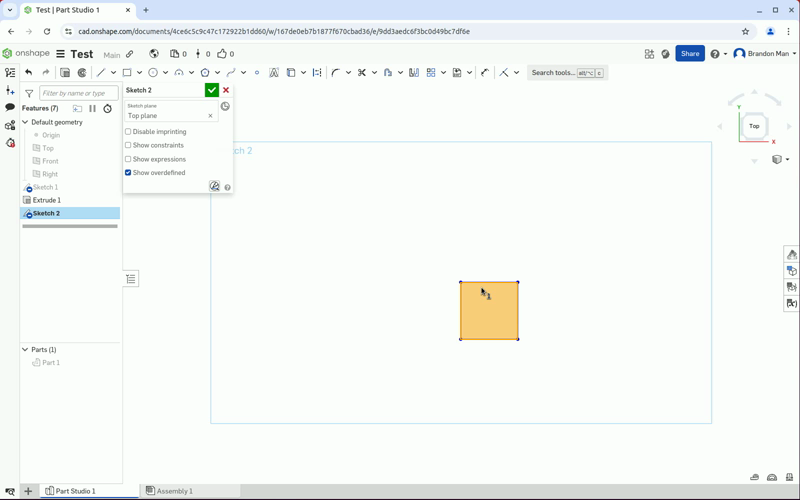
mouse_move(73, 352)
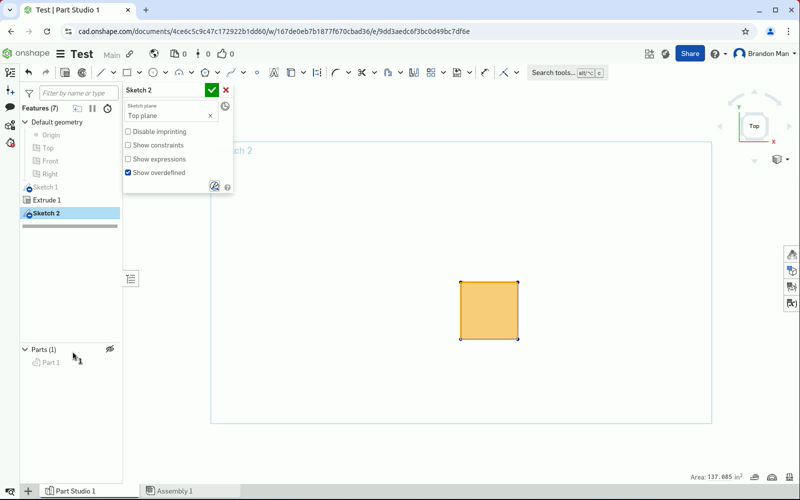
key(shift+y)
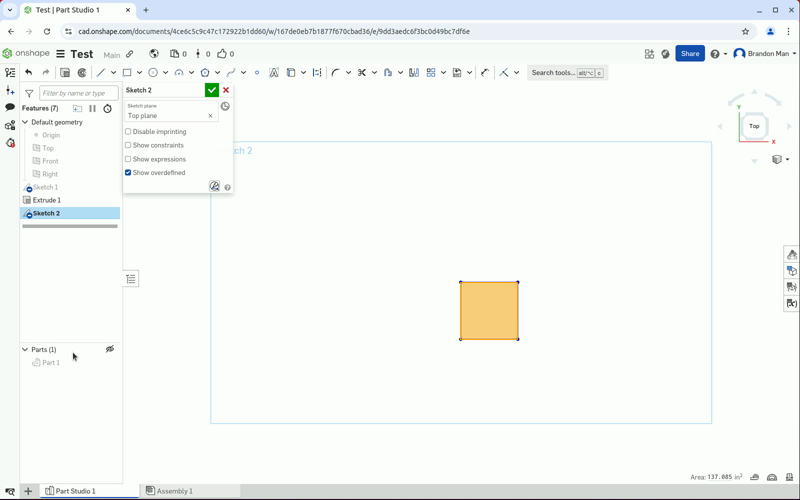
key(shift+e)
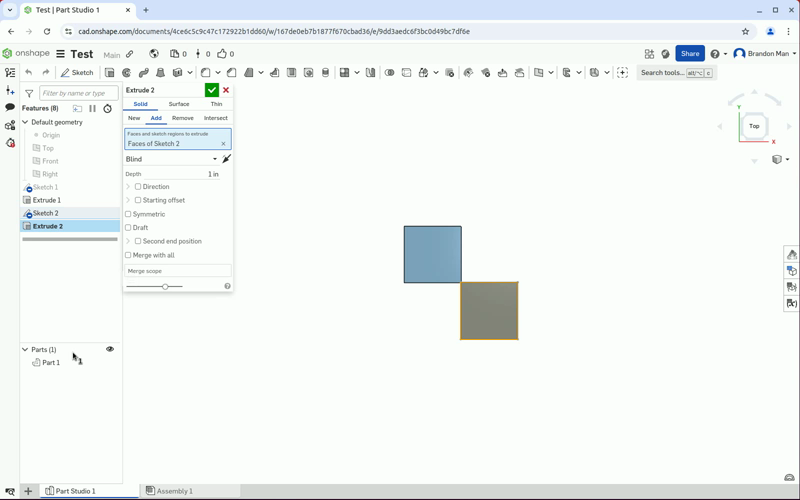
mouse_move(143, 106)
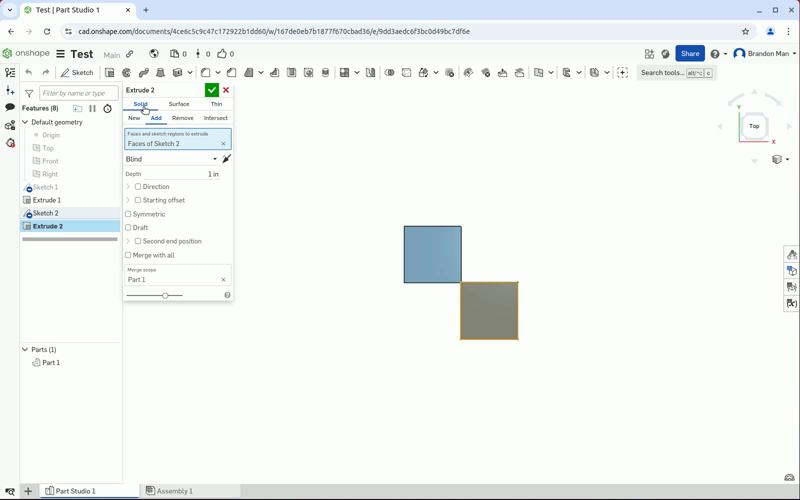
click(143, 106)
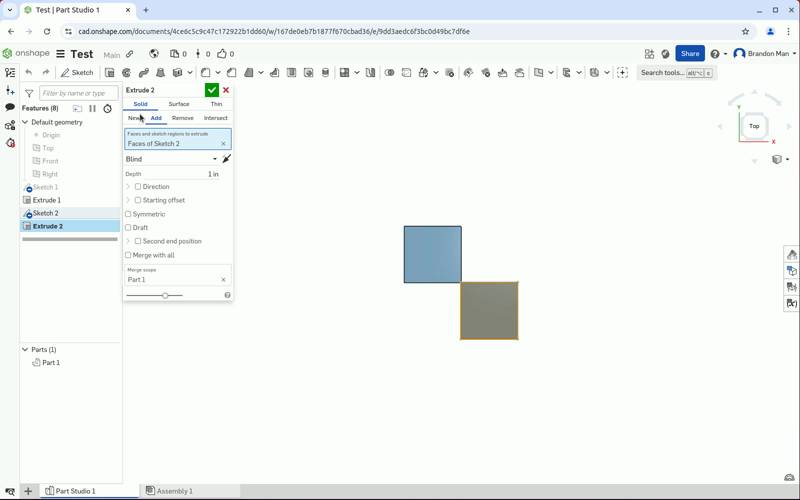
mouse_move(137, 120)
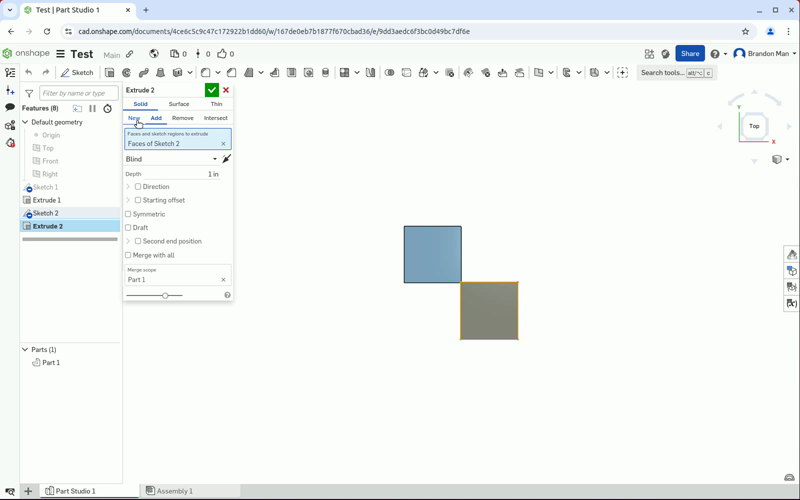
click(137, 120)
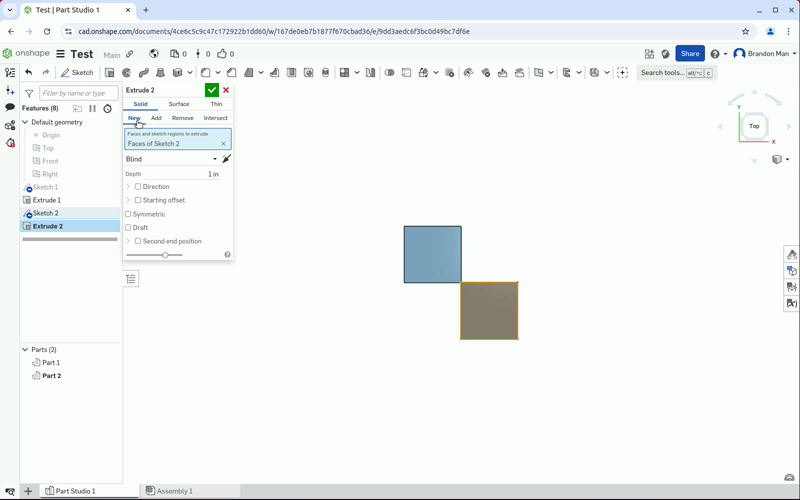
key(tab, 4)
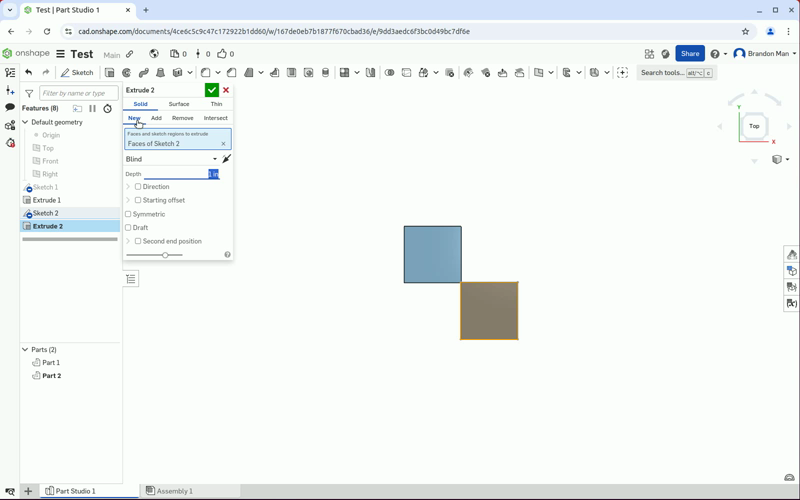
text(11.554)
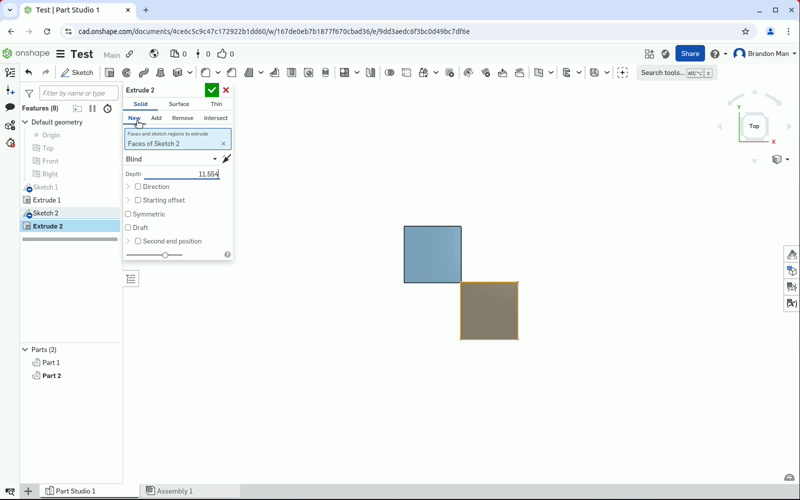
key(enter)
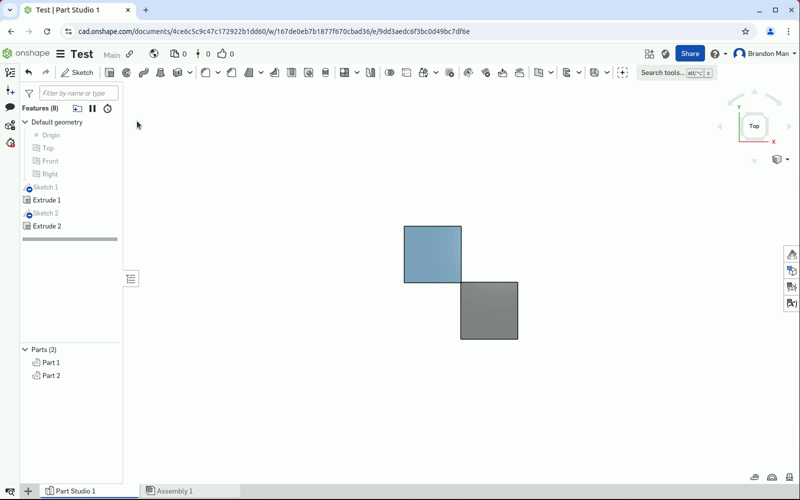
key(shift+h)
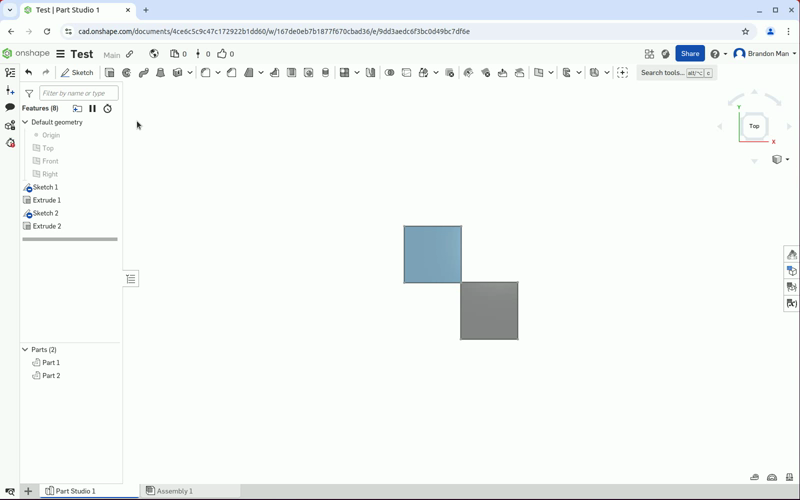
key(shift+h)
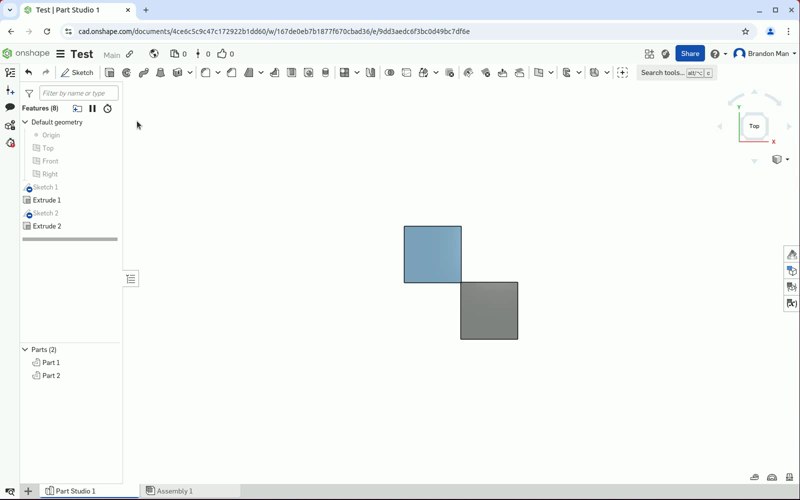
mouse_move(73, 189)
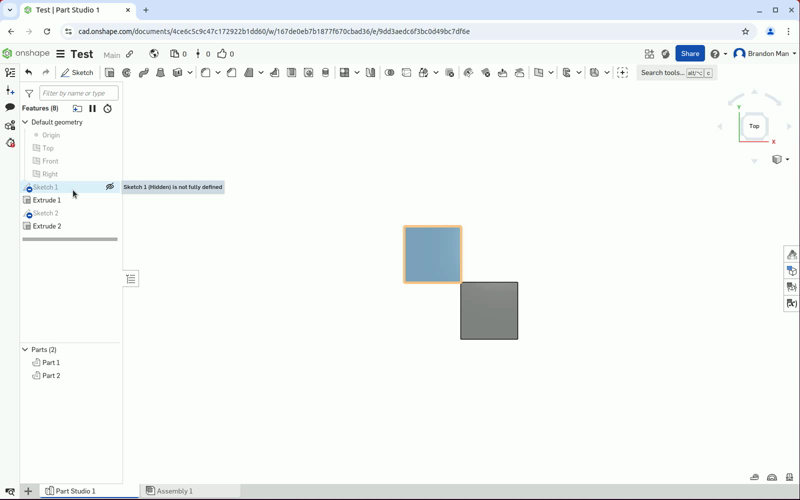
click(73, 189)
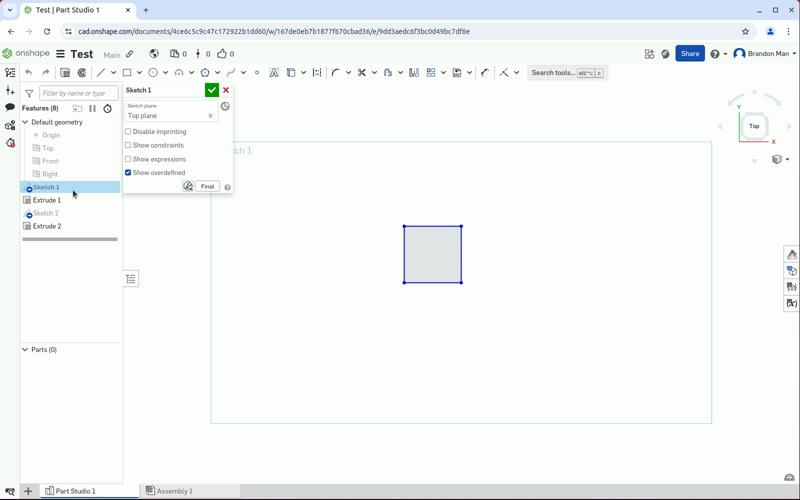
mouse_move(229, 92)
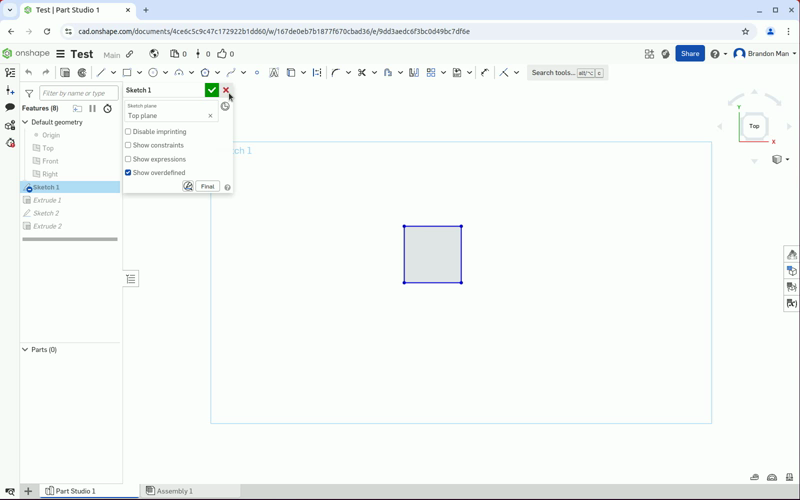
click(229, 92)
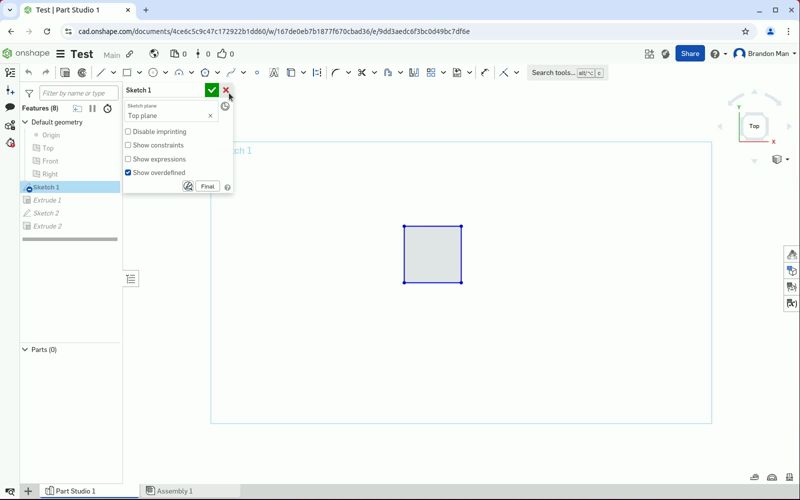
key(shift+s)
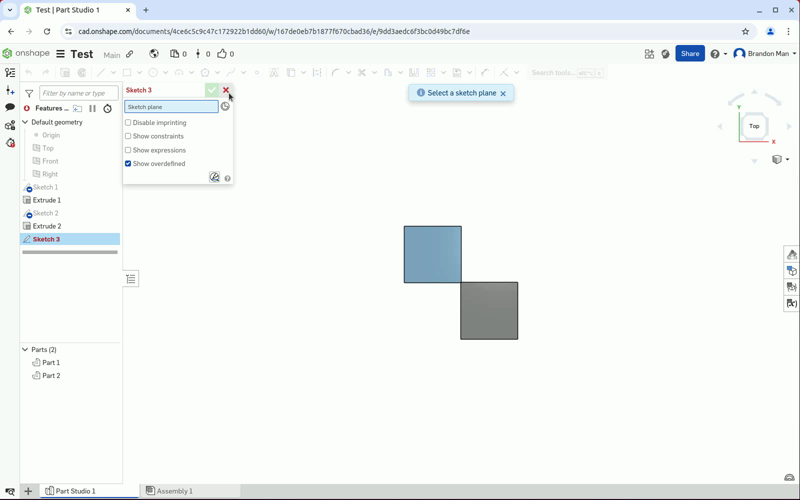
mouse_move(73, 150)
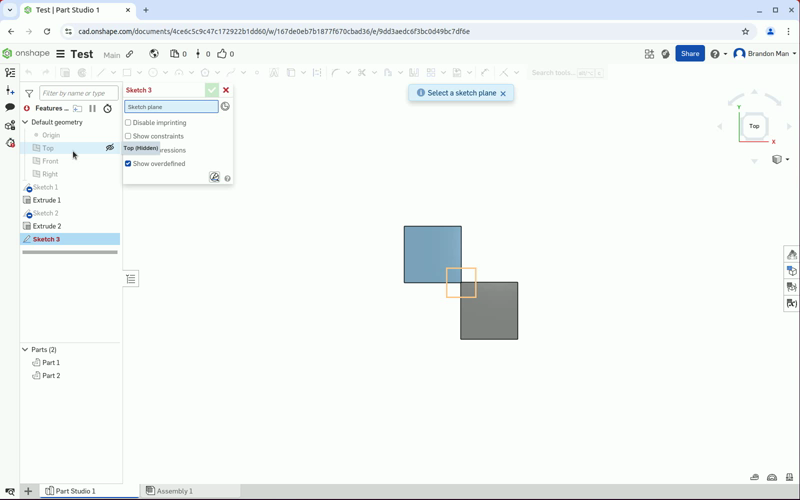
click(73, 150)
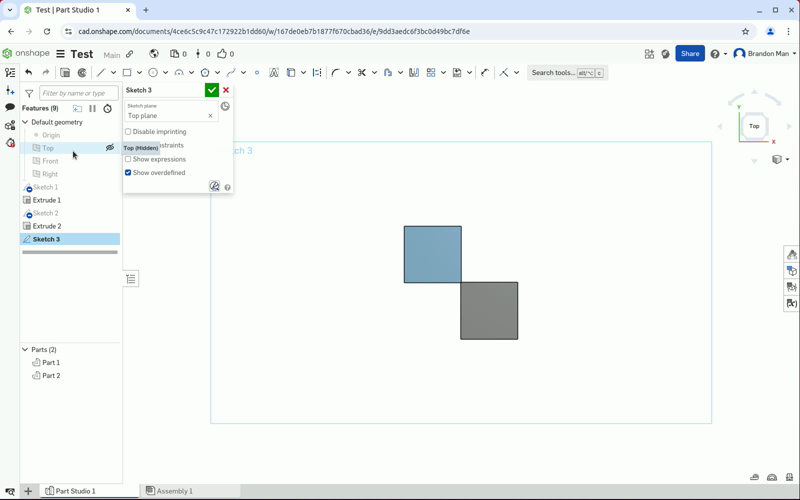
mouse_move(73, 352)
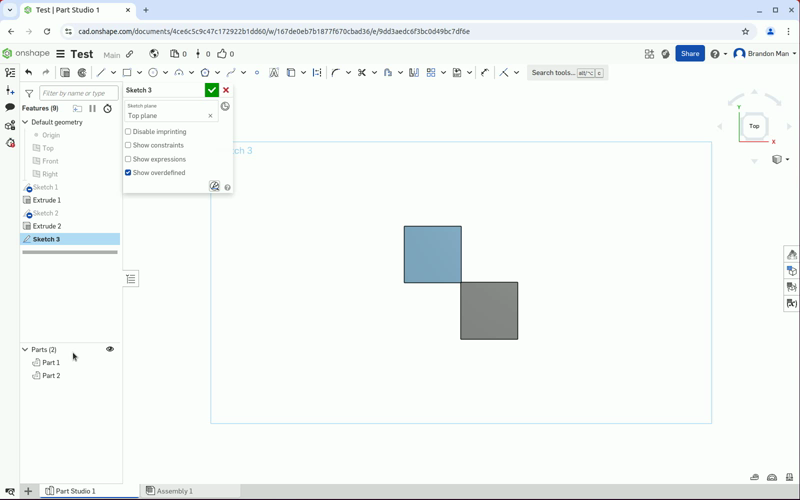
key(y)
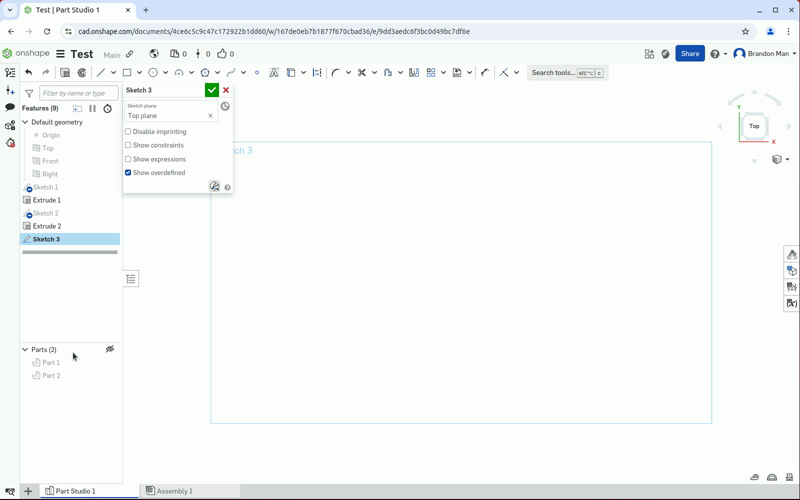
key(l)
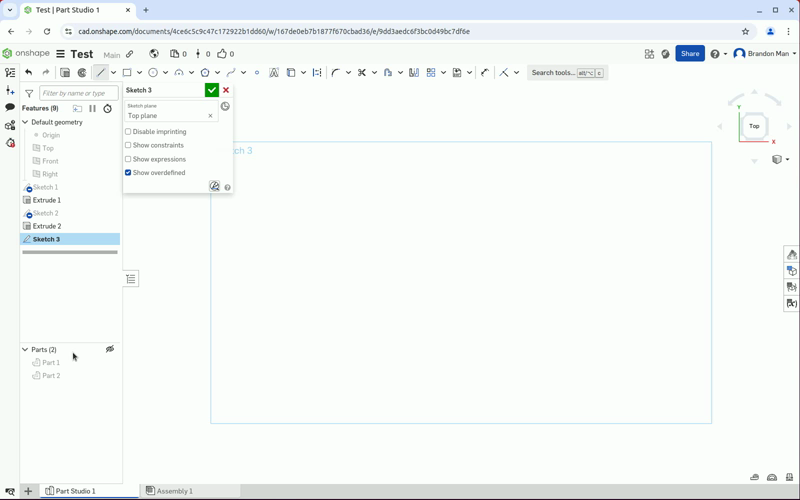
key_down(shift)
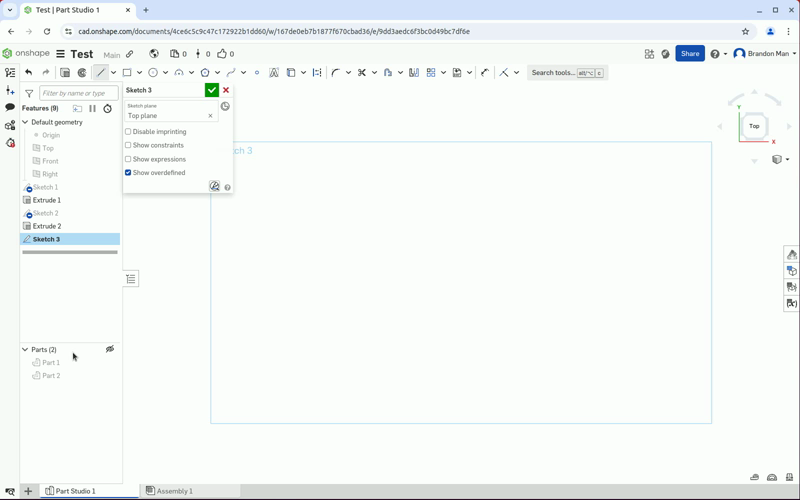
mouse_move(460, 282)
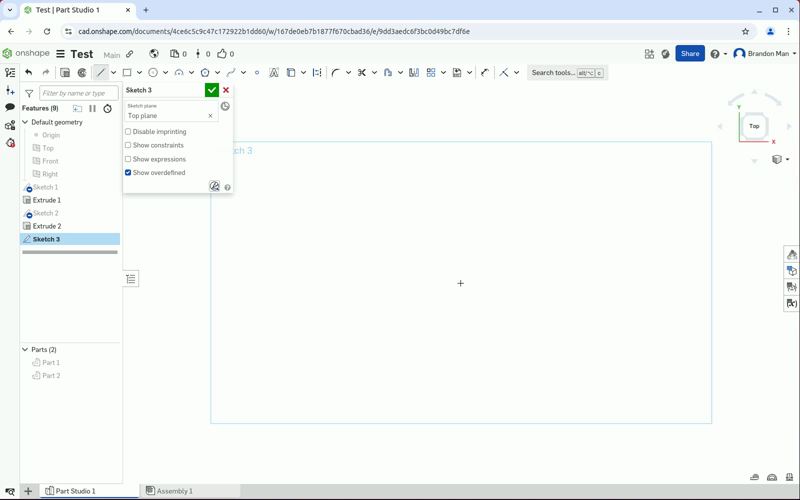
click(460, 282)
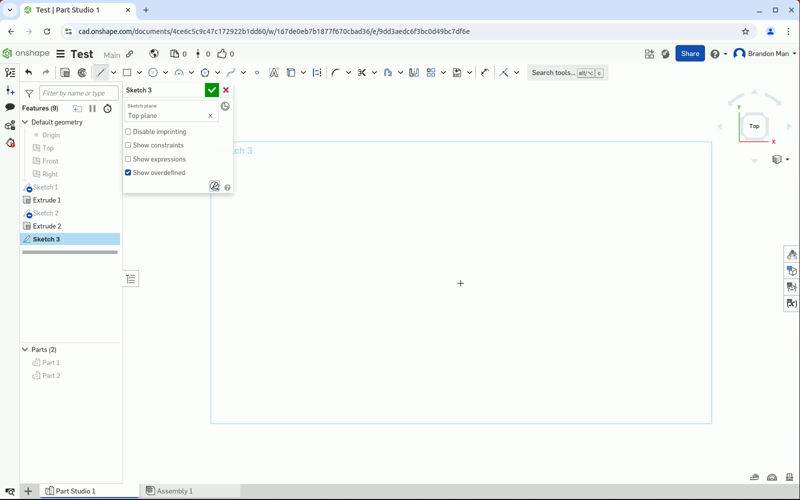
key_up(shift)
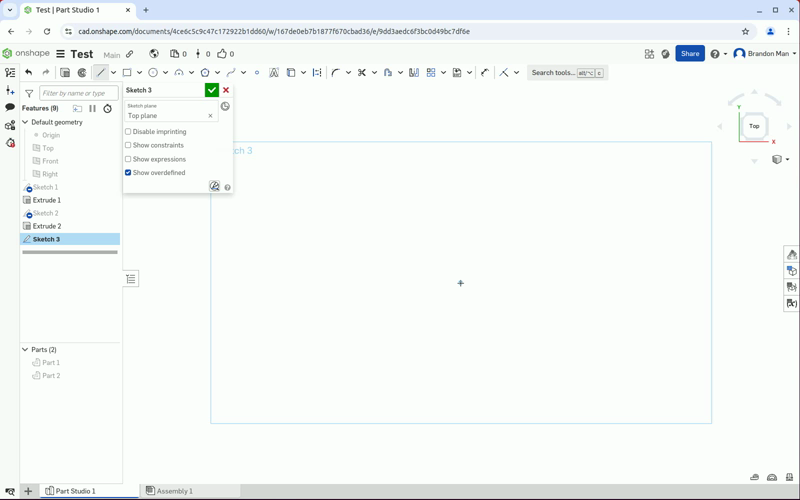
key_down(shift)
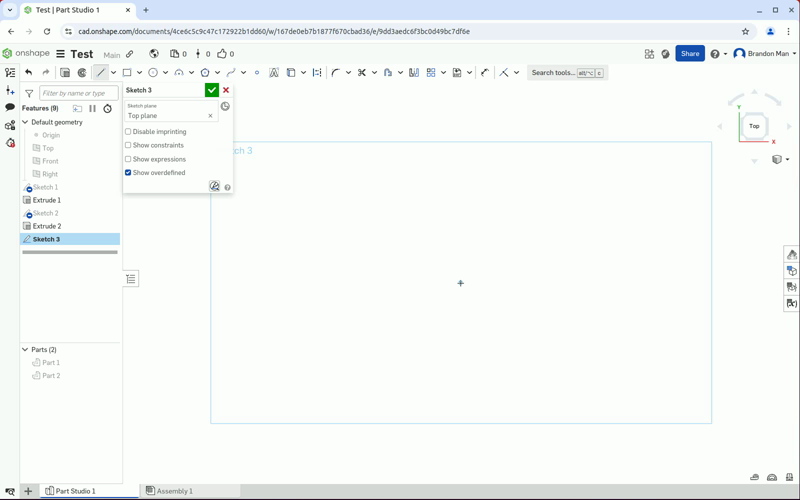
mouse_move(490, 282)
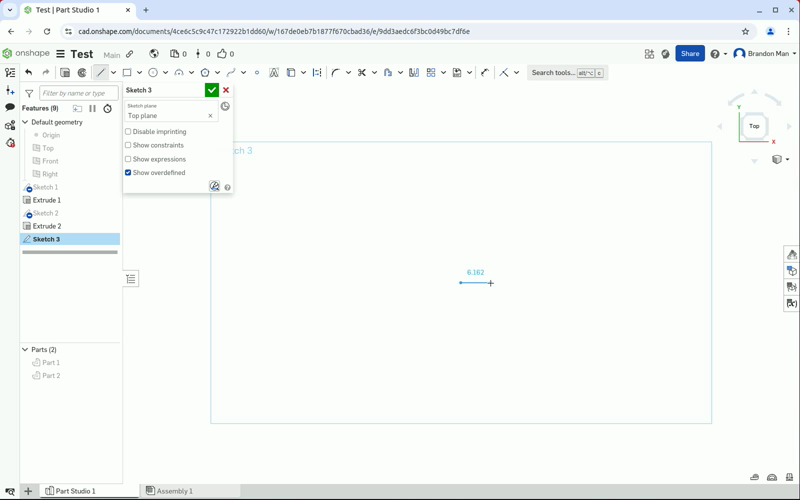
mouse_move(517, 282)
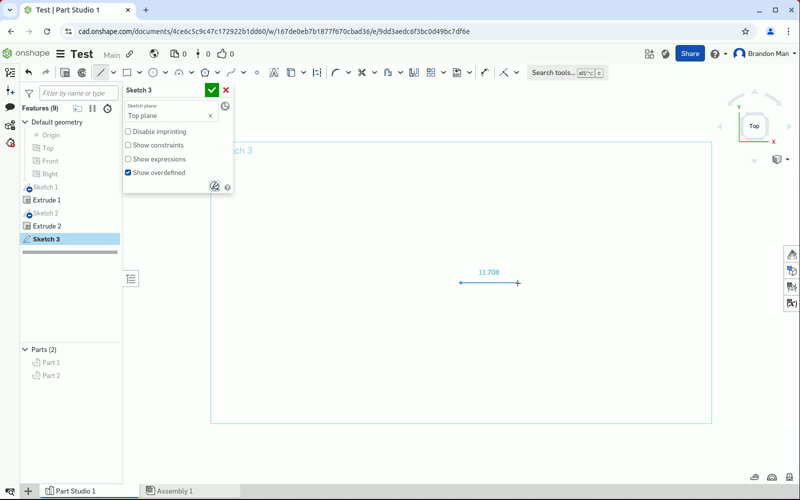
click(517, 282)
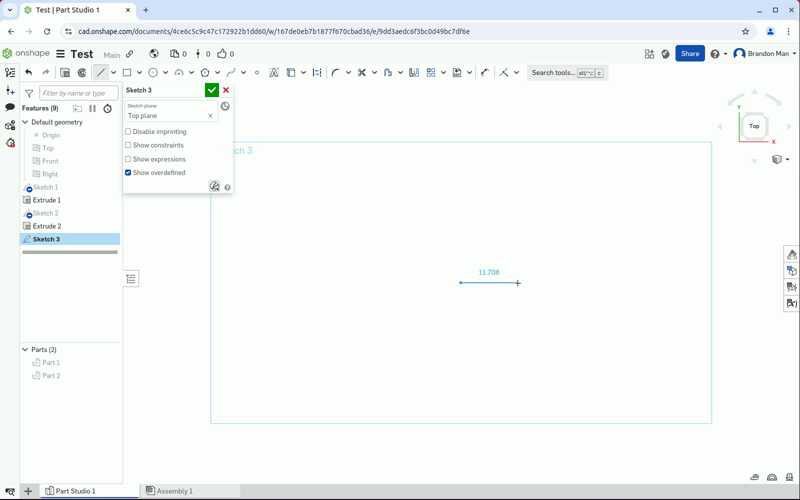
key_up(shift)
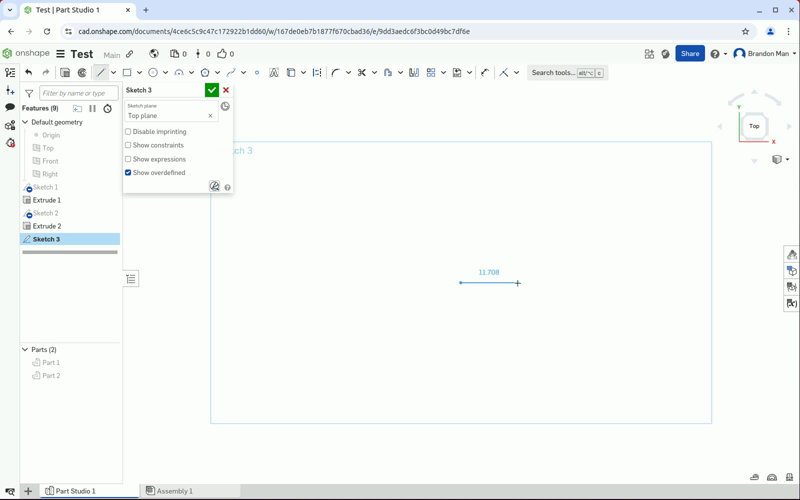
key_down(shift)
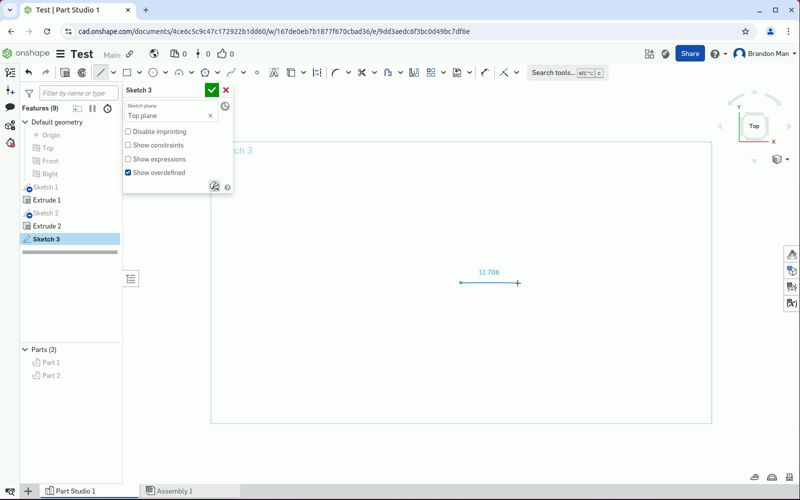
mouse_move(547, 282)
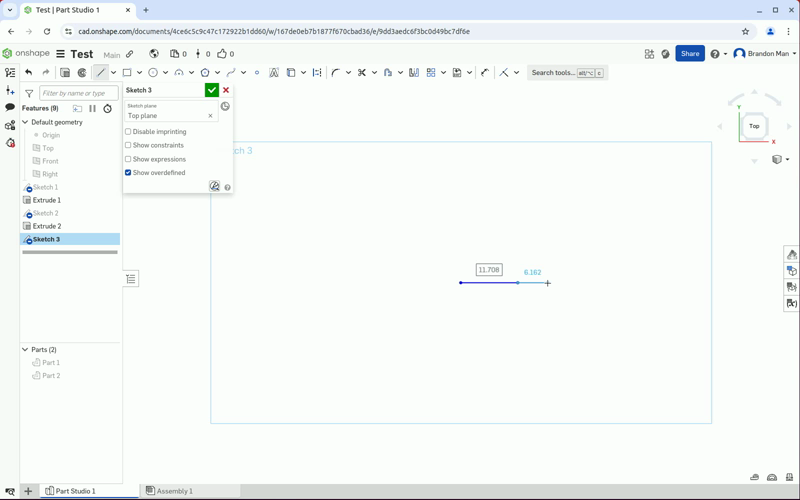
mouse_move(517, 226)
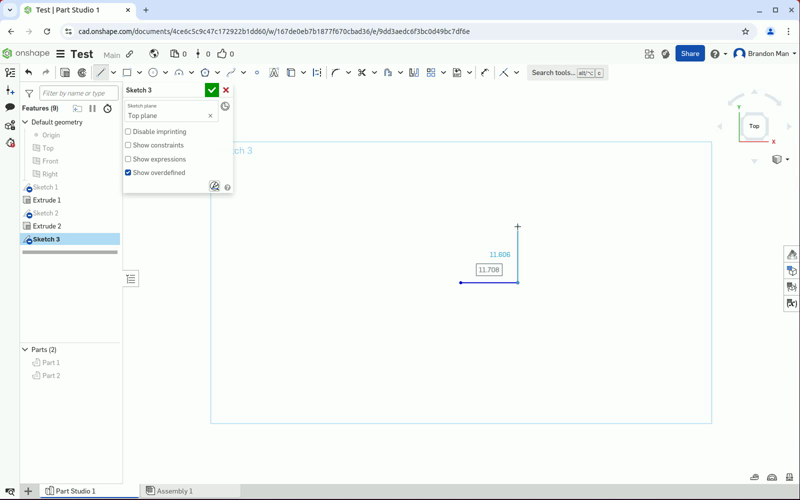
click(517, 226)
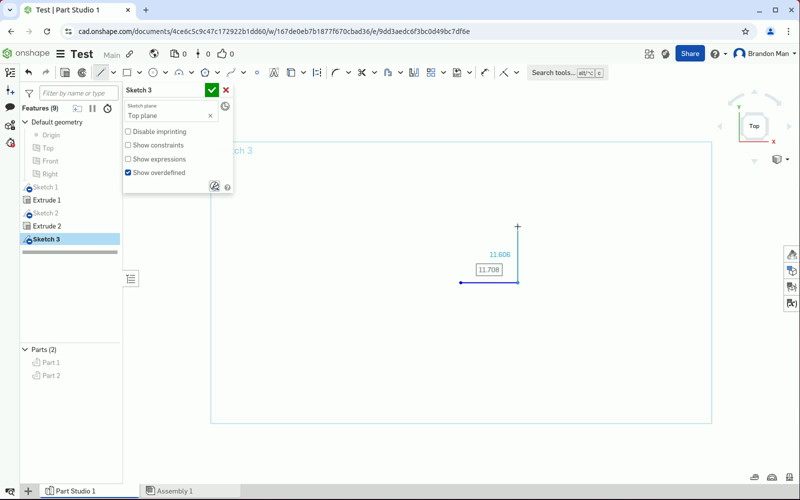
key_up(shift)
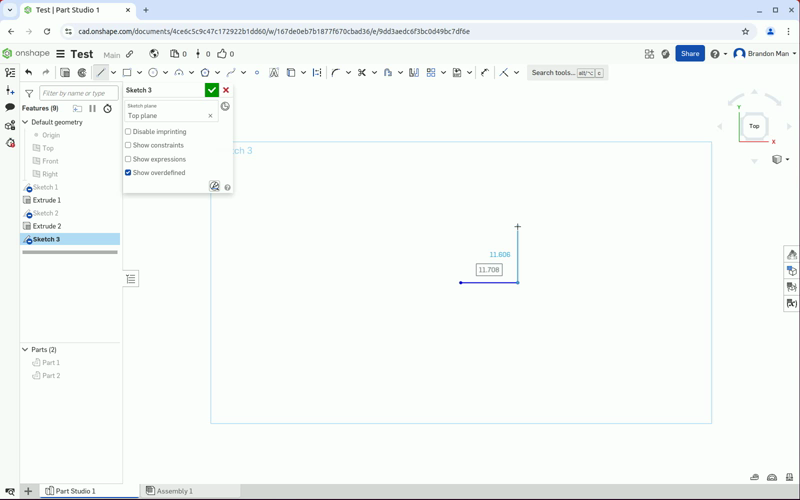
key_down(shift)
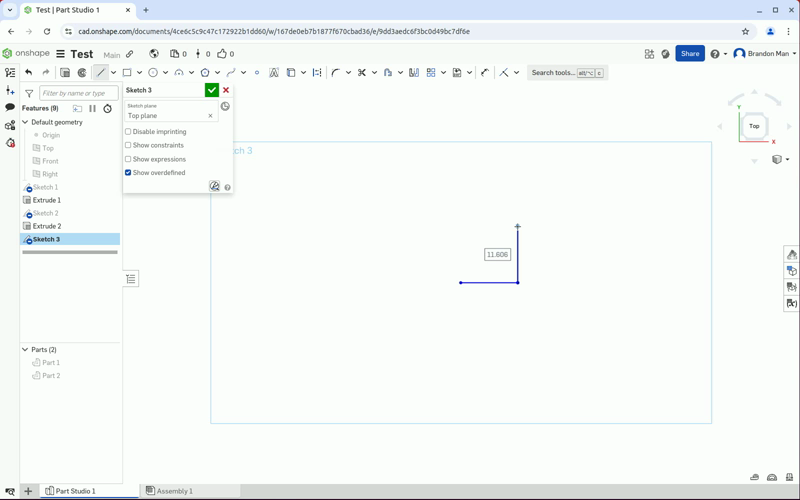
mouse_move(547, 226)
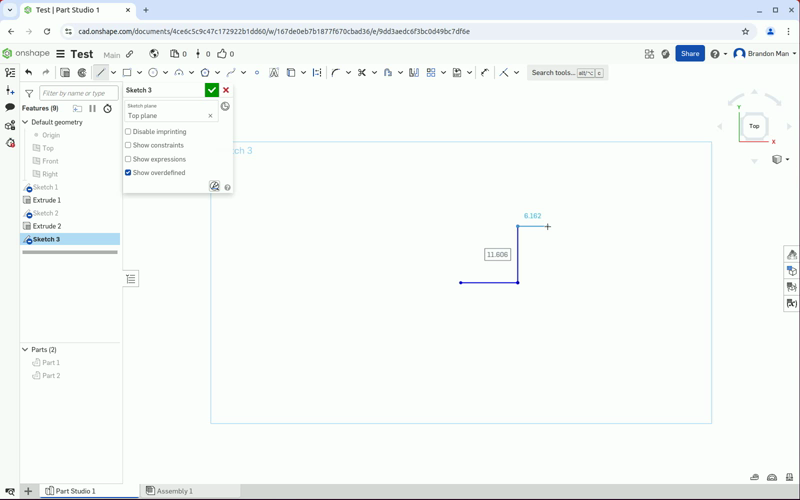
mouse_move(460, 226)
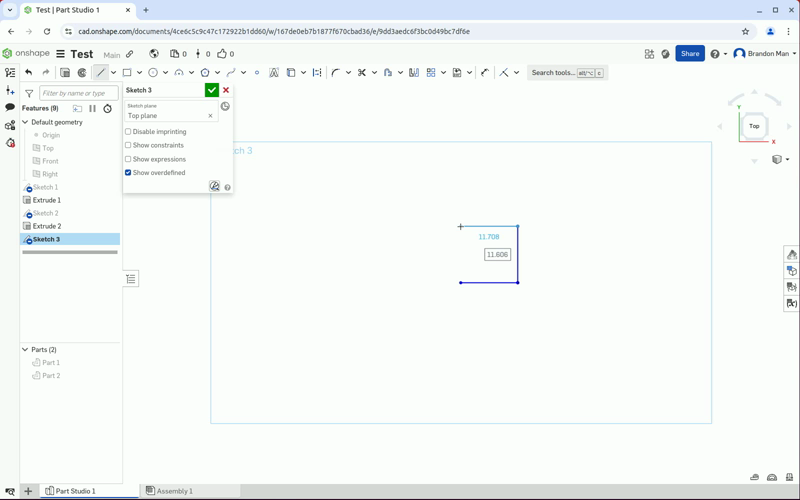
click(460, 226)
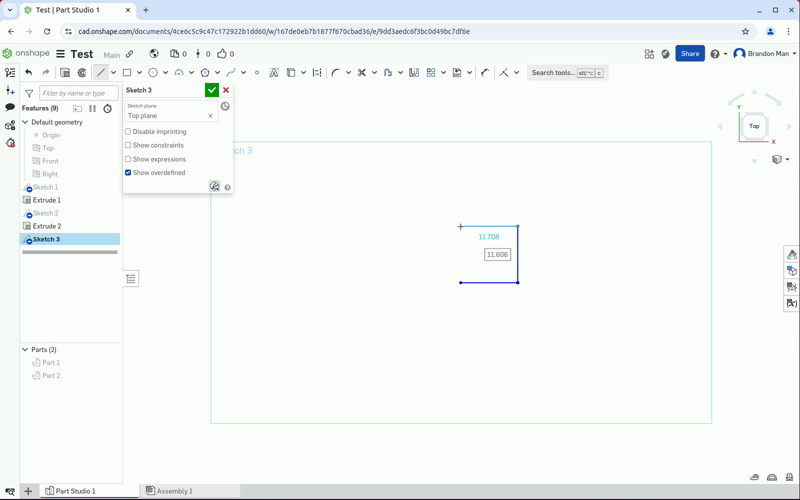
key_up(shift)
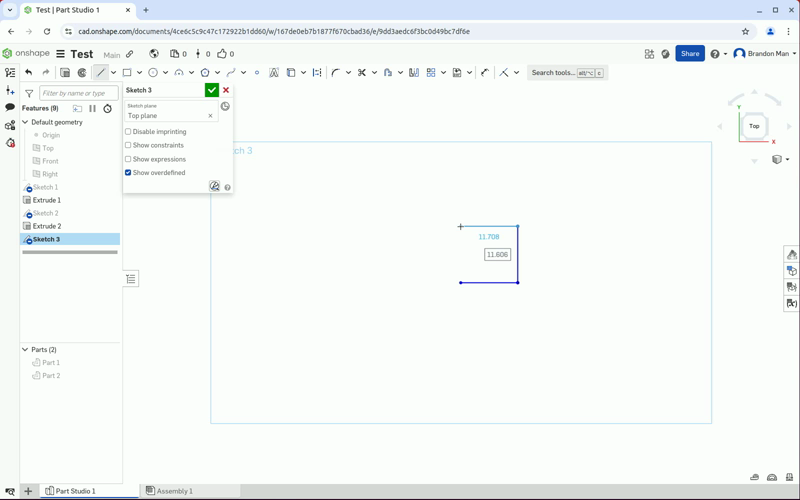
mouse_move(490, 226)
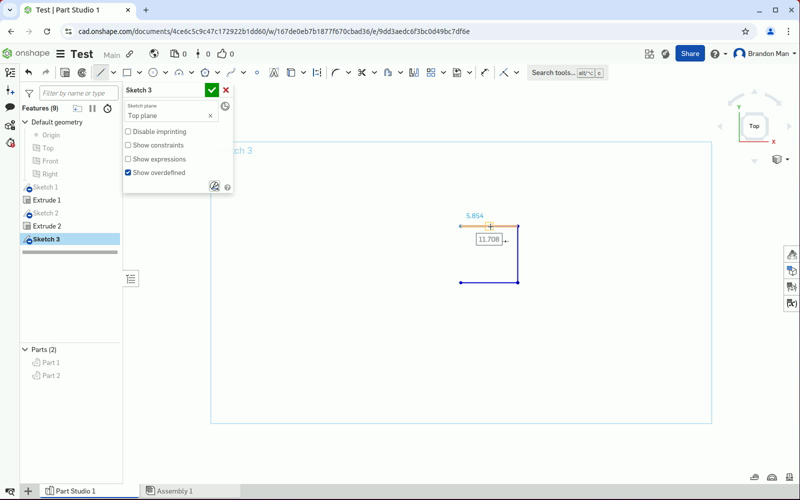
key_down(shift)
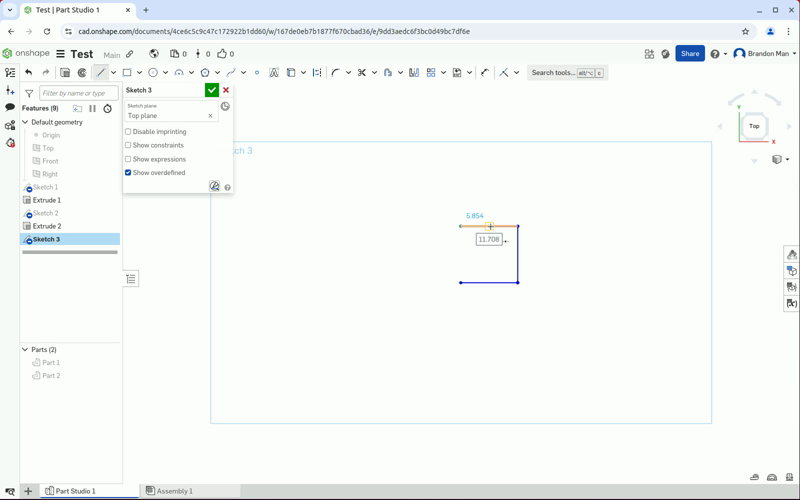
mouse_move(460, 282)
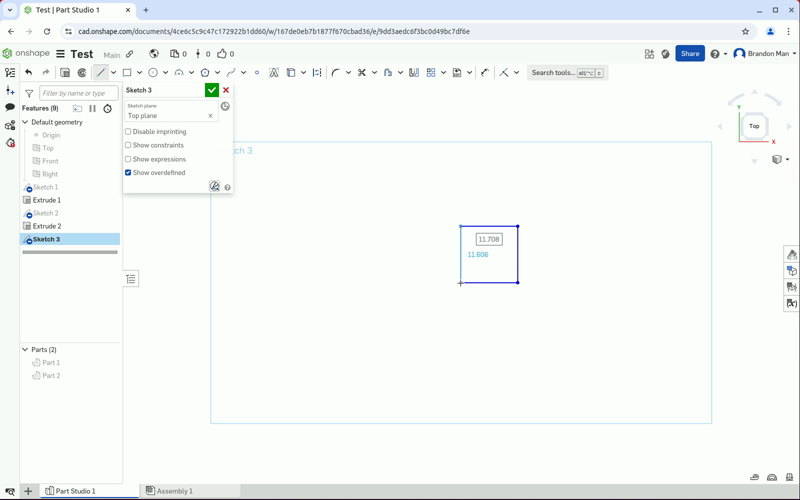
key_up(shift)
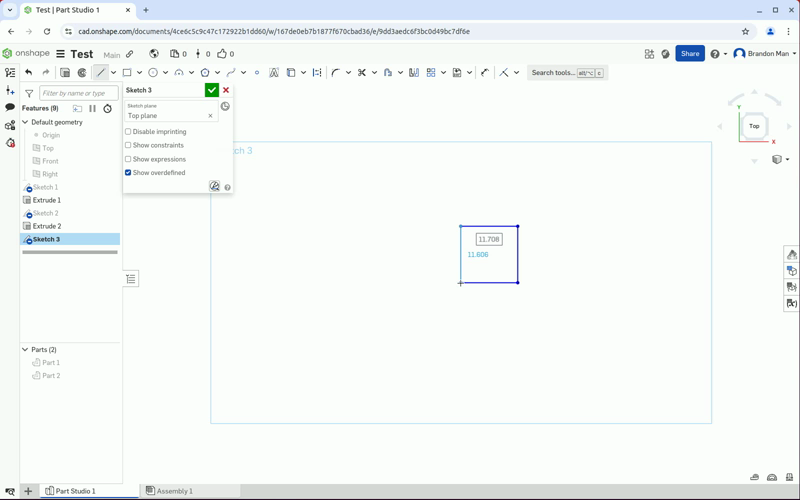
click(460, 282)
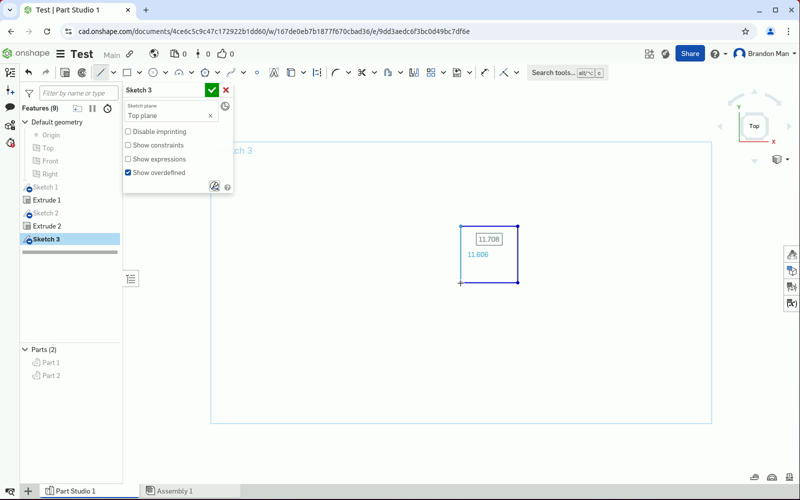
key(esc)
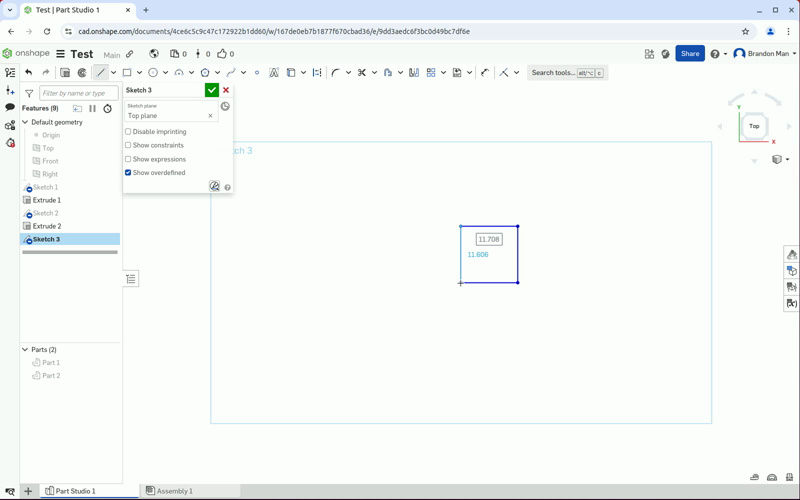
mouse_move(485, 234)
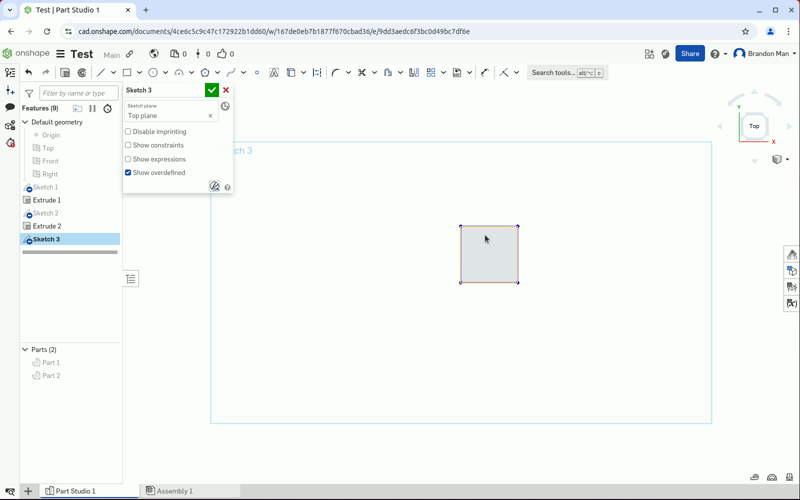
click(485, 234)
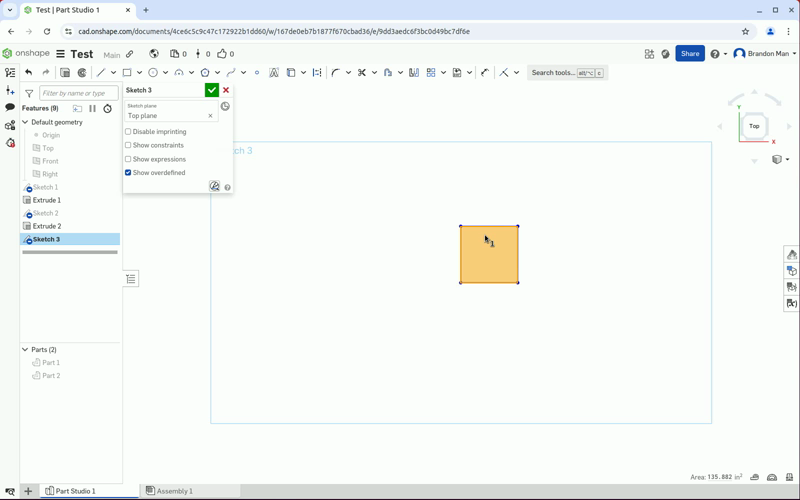
mouse_move(73, 352)
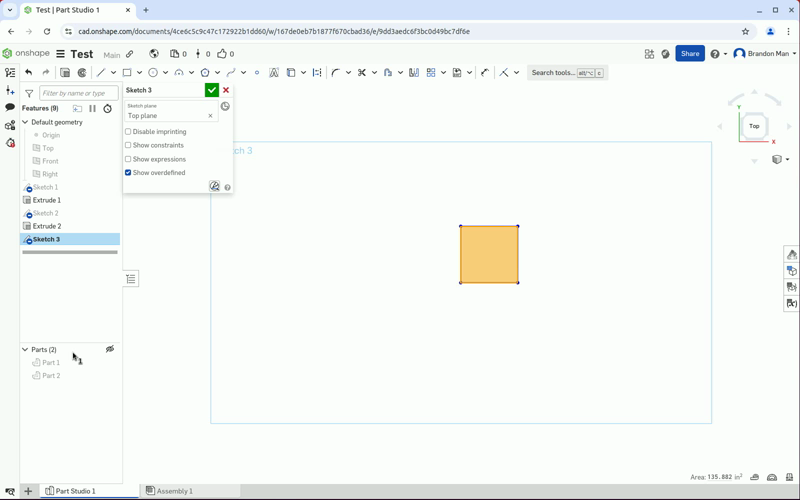
key(shift+y)
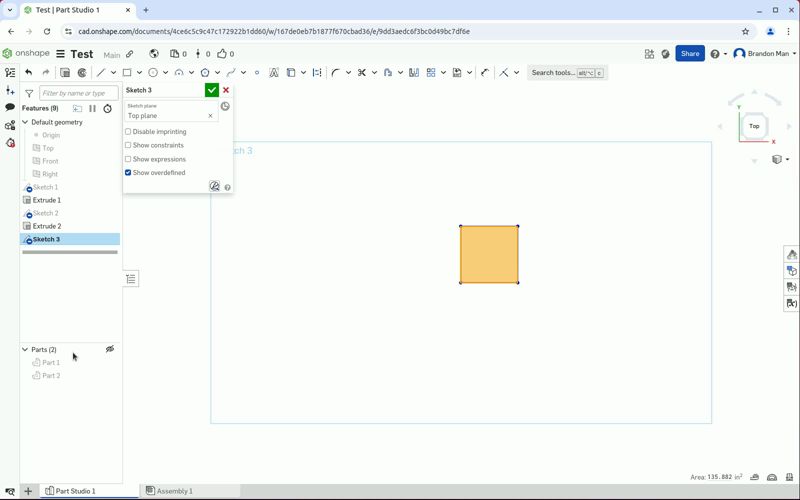
key(shift+e)
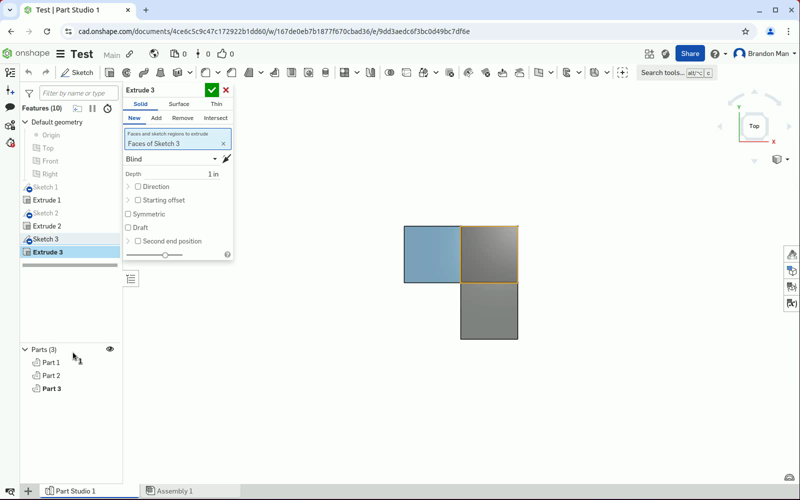
mouse_move(143, 106)
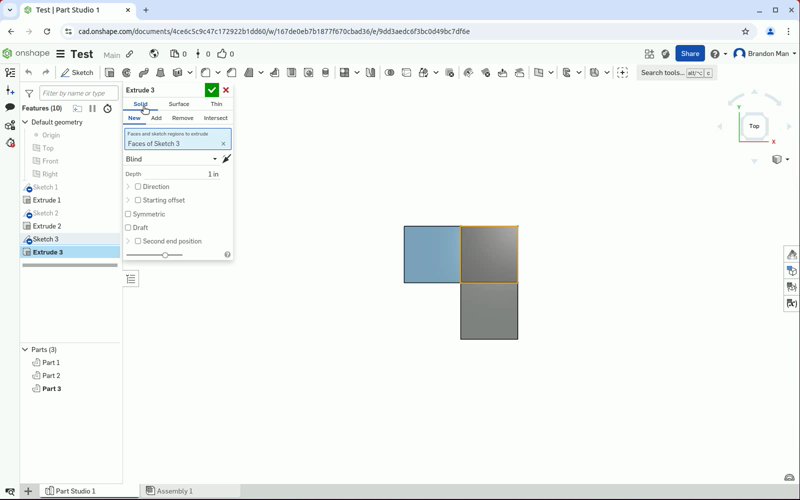
click(143, 106)
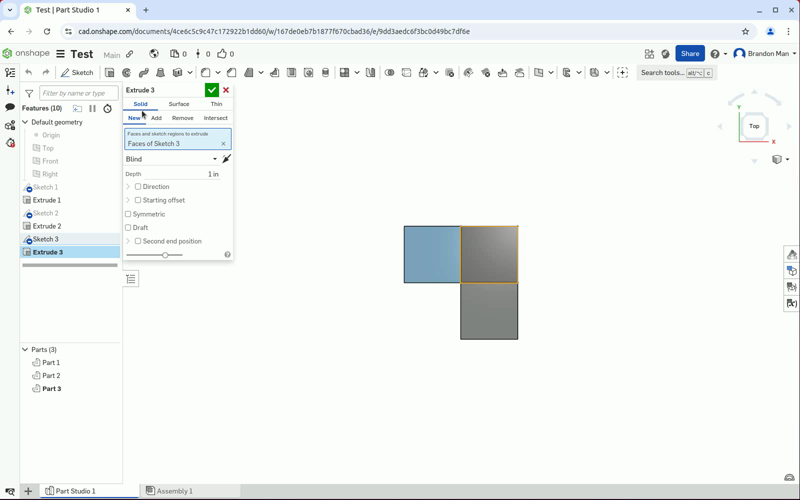
mouse_move(137, 120)
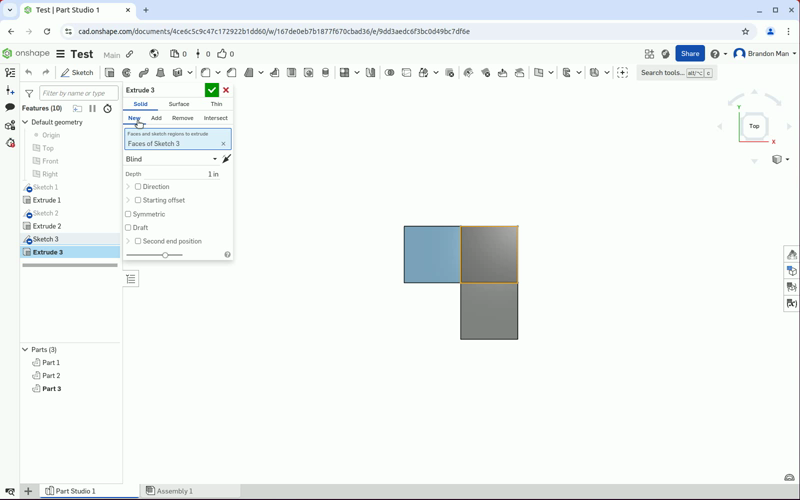
click(137, 120)
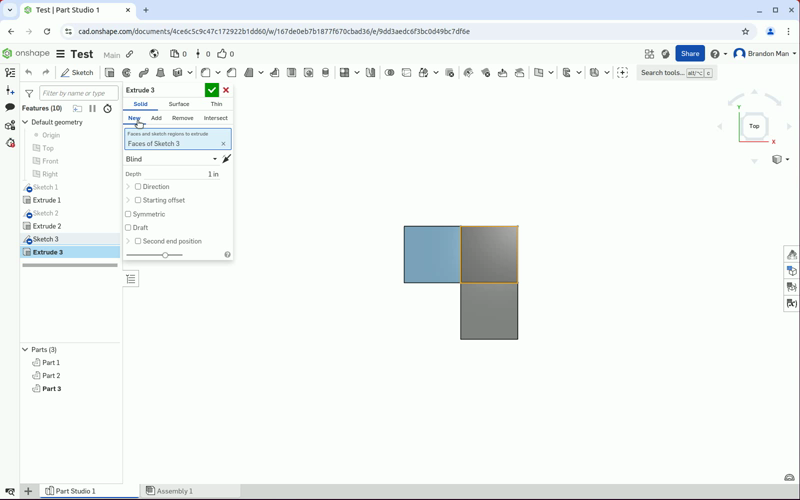
key(tab, 4)
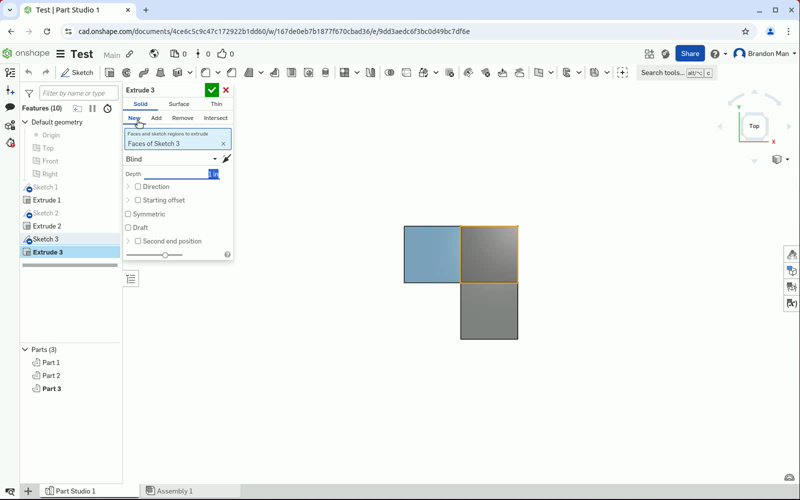
text(11.554)
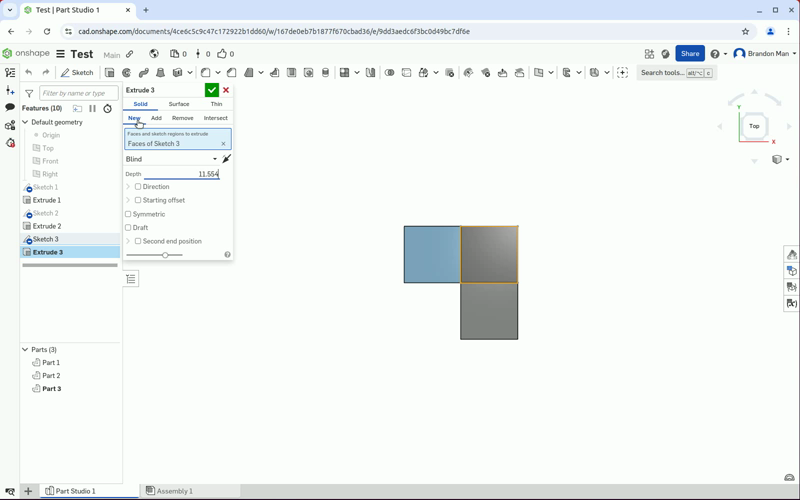
key(enter)
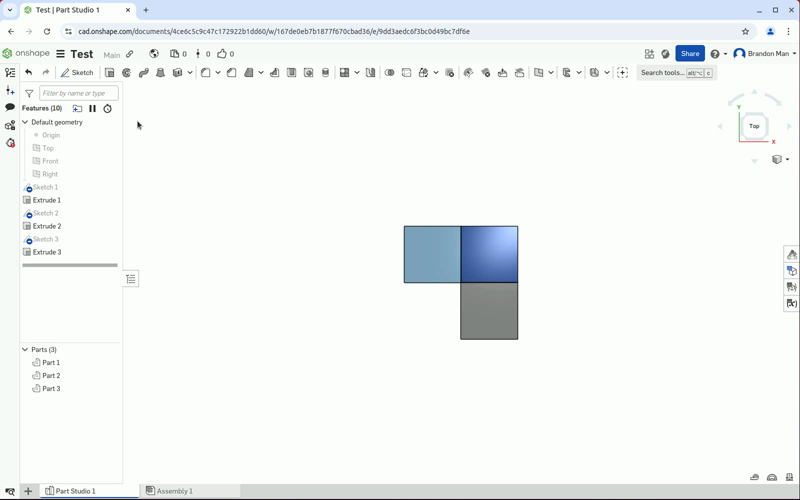
key(shift+h)
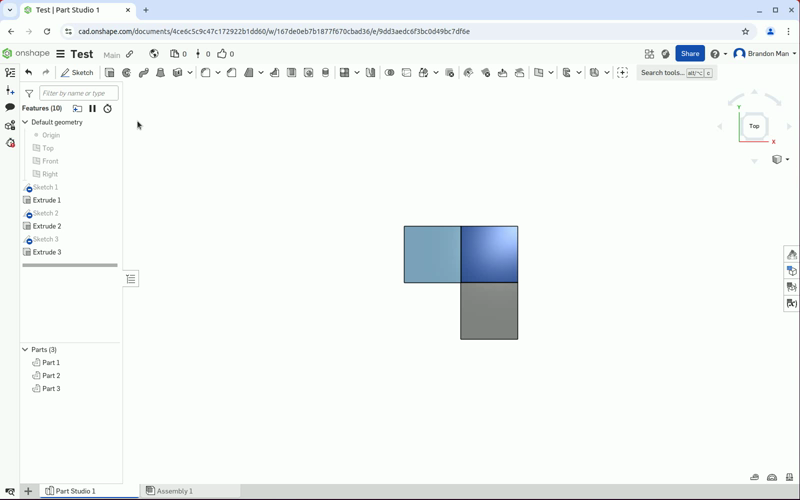
key(shift+h)
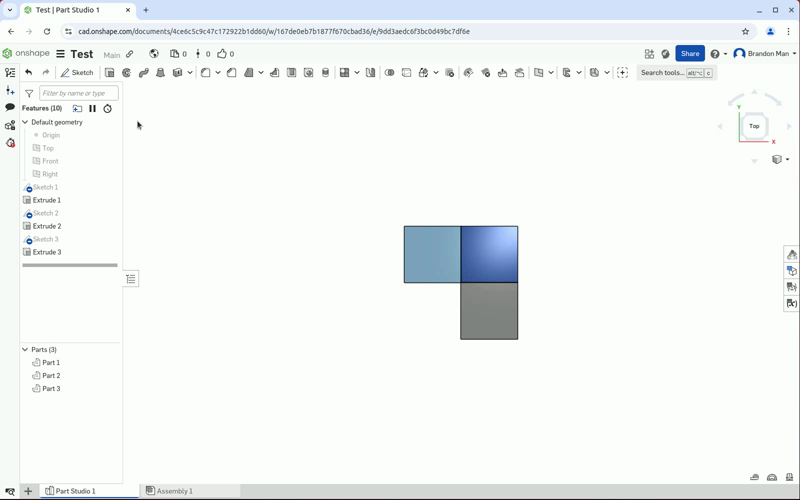
mouse_move(73, 189)
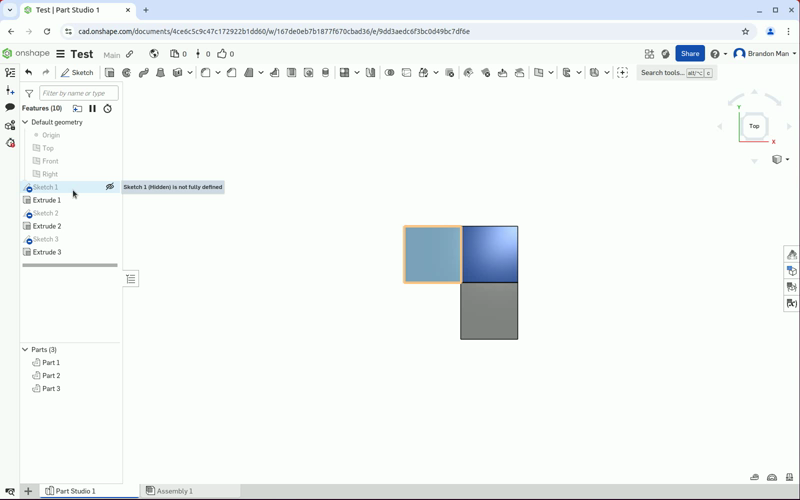
click(73, 189)
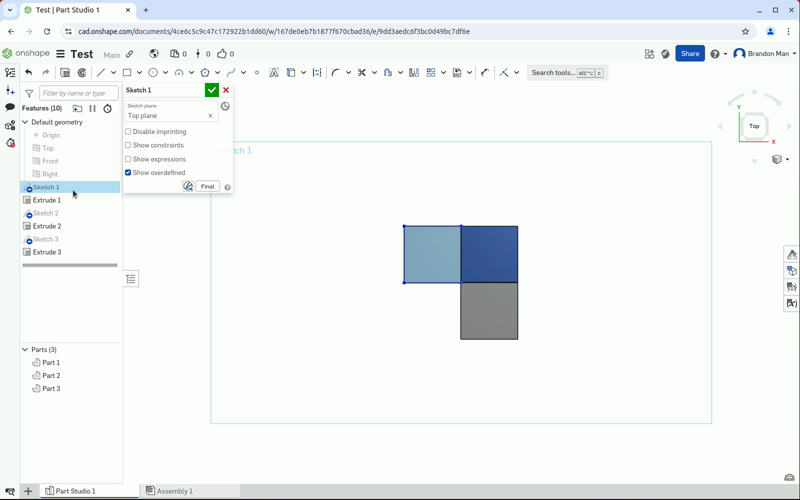
mouse_move(229, 92)
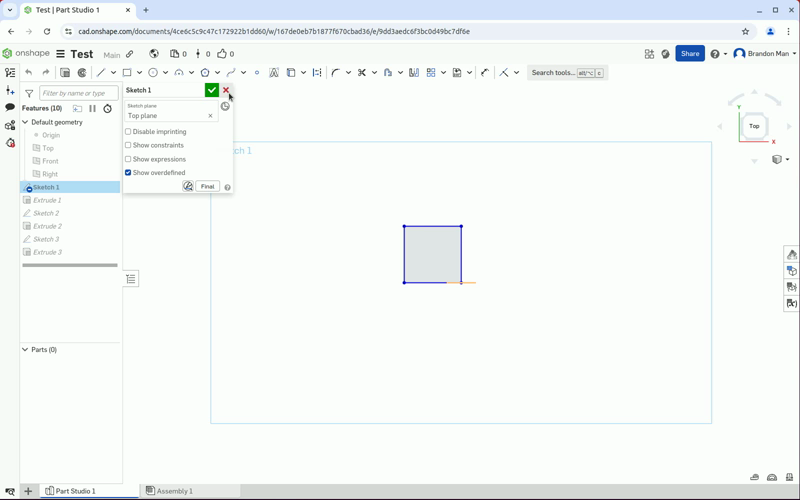
click(229, 92)
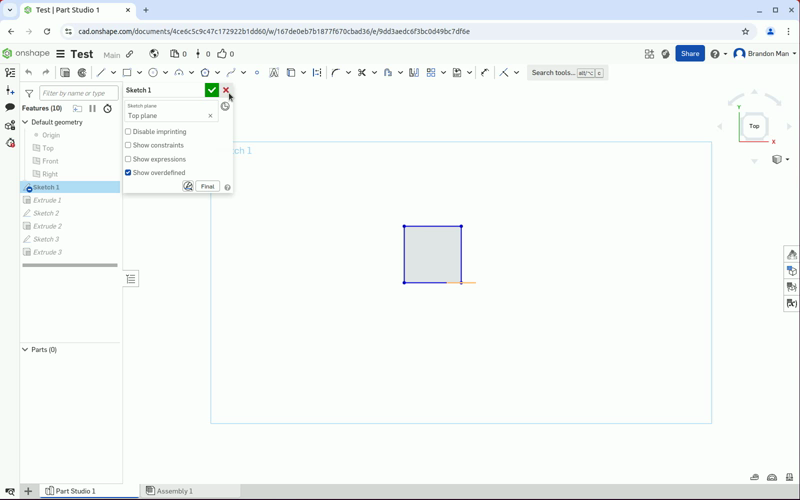
key(shift+s)
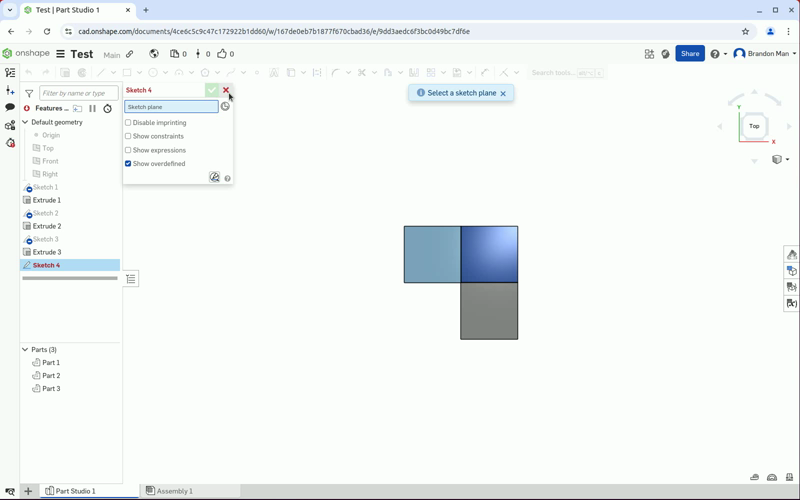
mouse_move(73, 150)
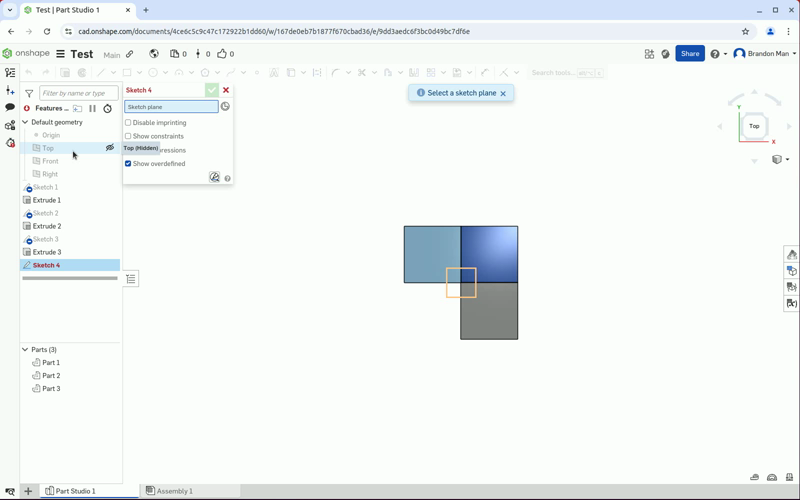
click(73, 150)
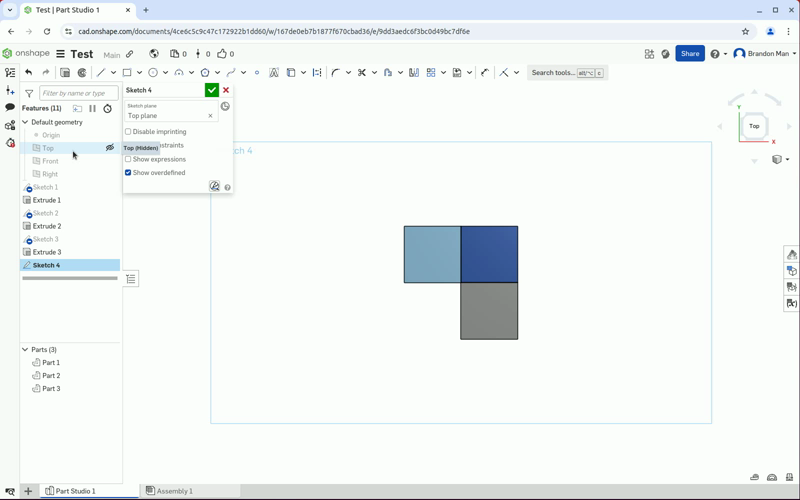
mouse_move(73, 352)
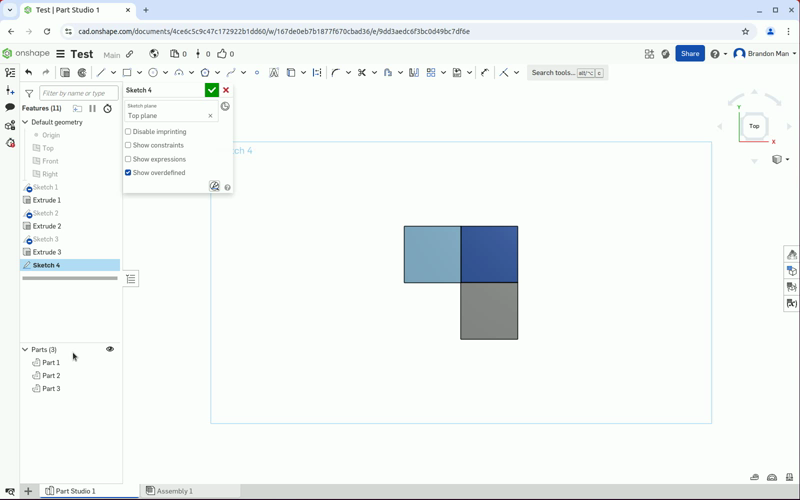
key(y)
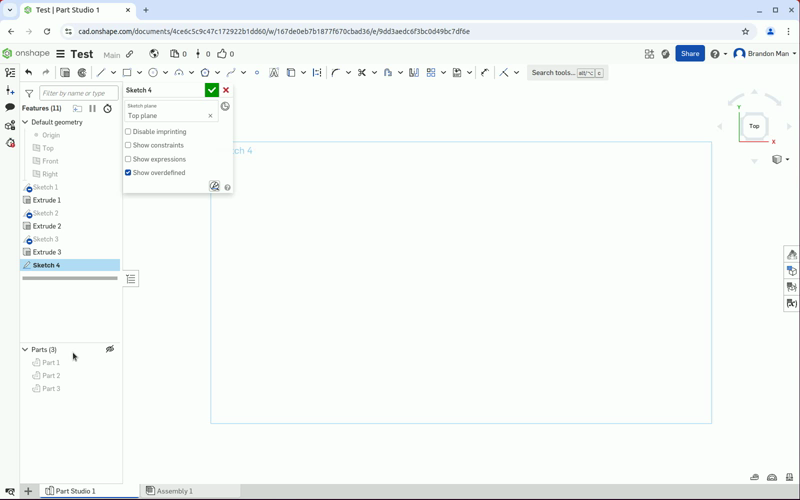
key(l)
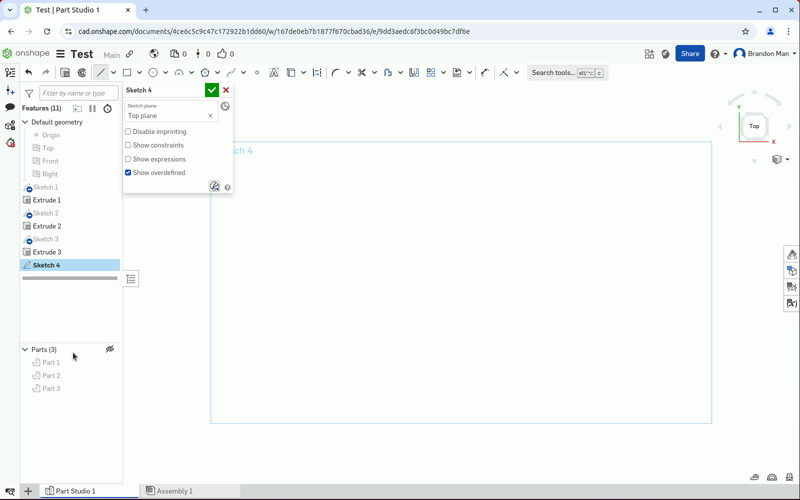
key_down(shift)
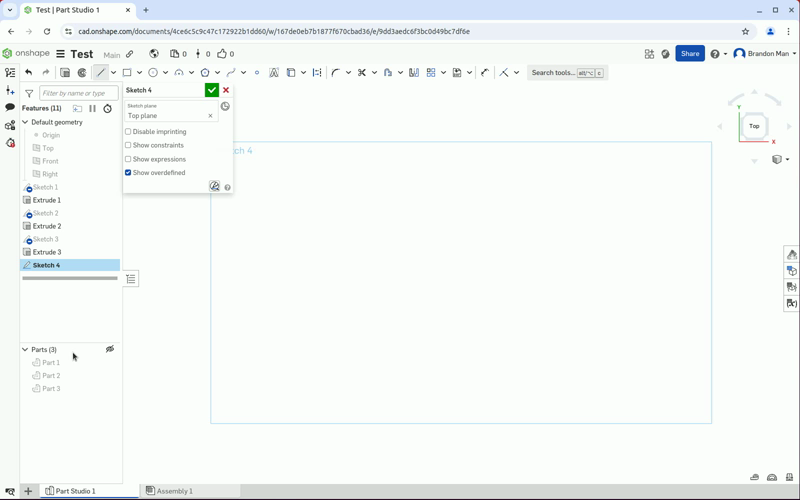
mouse_move(404, 339)
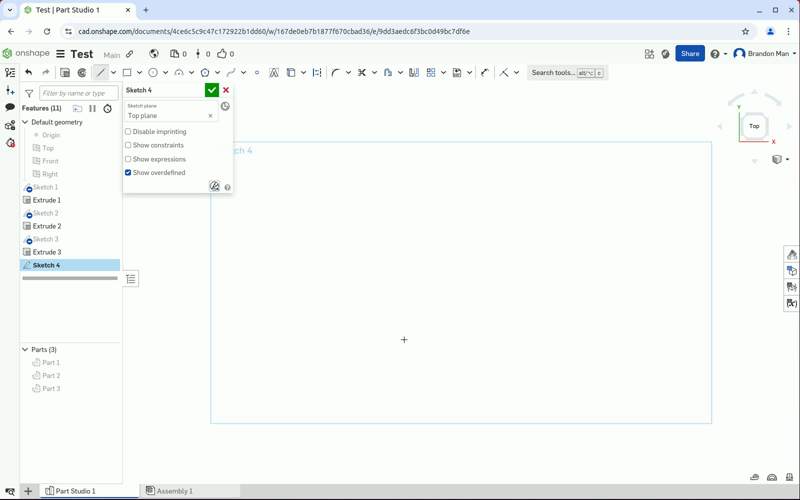
click(404, 339)
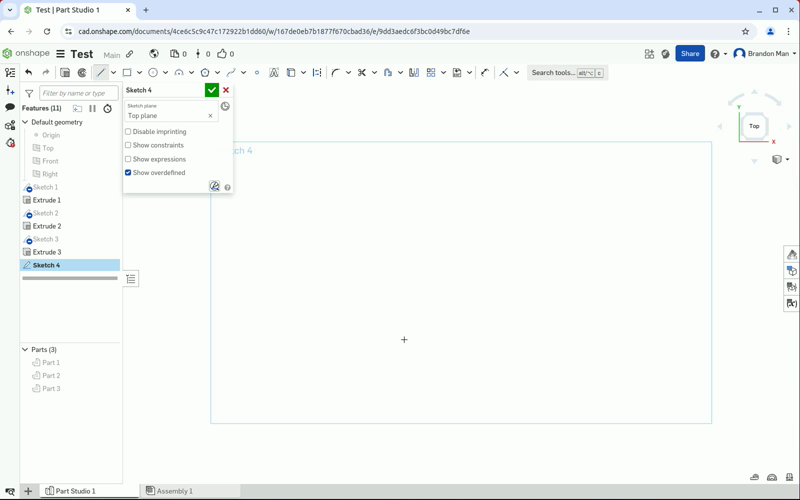
key_up(shift)
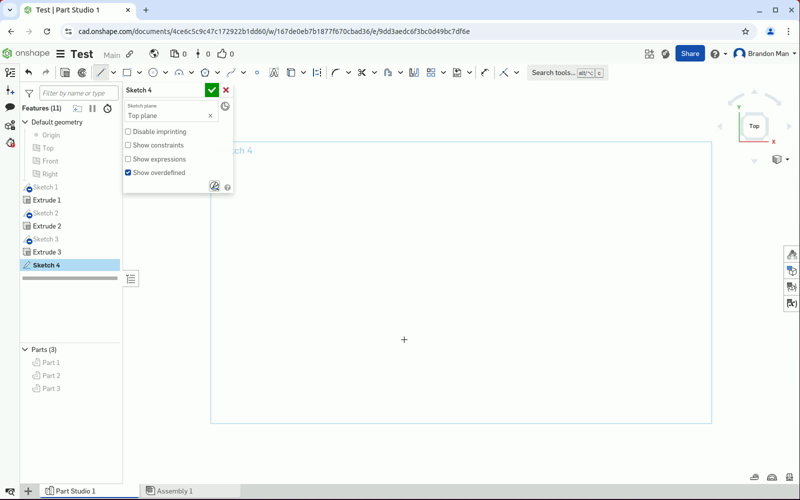
key_down(shift)
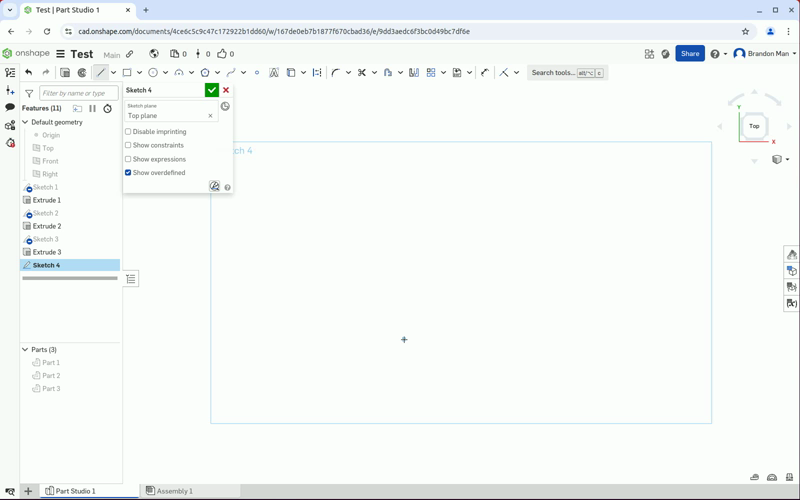
mouse_move(434, 339)
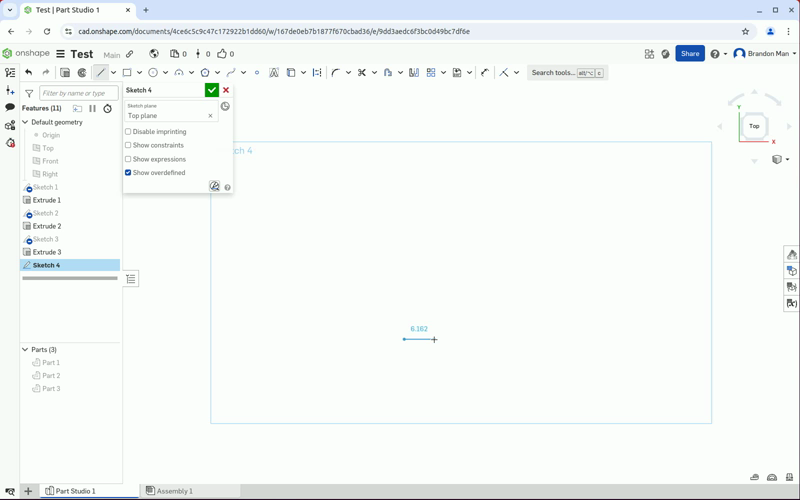
mouse_move(461, 339)
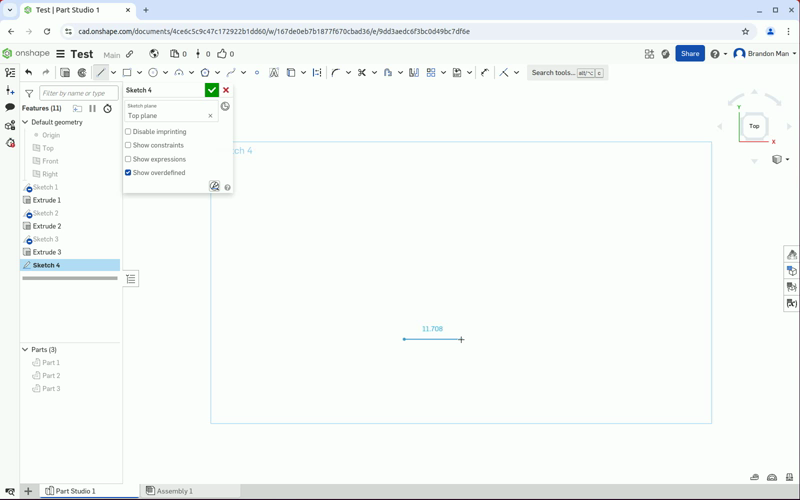
click(461, 339)
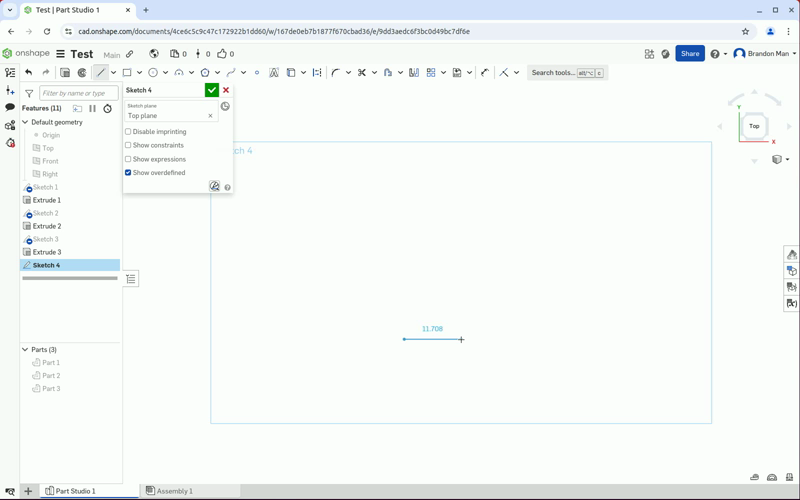
key_up(shift)
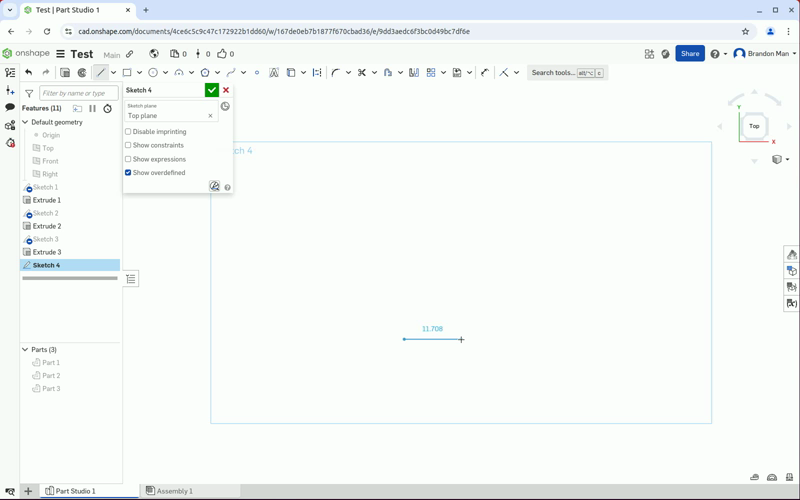
key_down(shift)
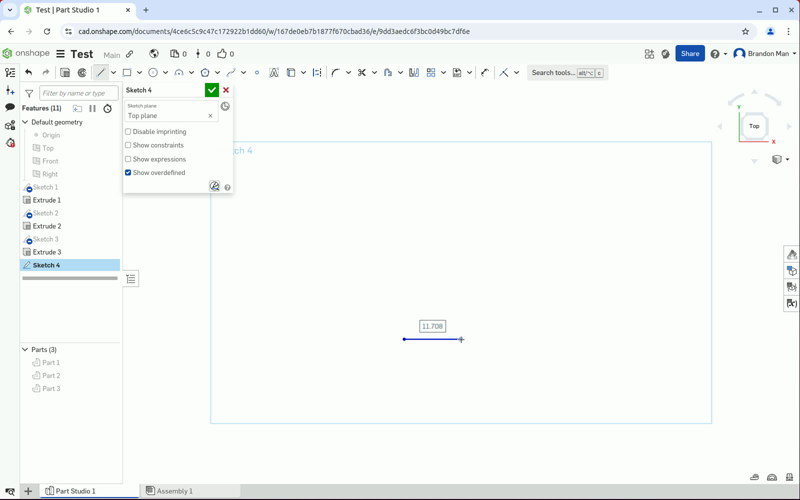
mouse_move(491, 339)
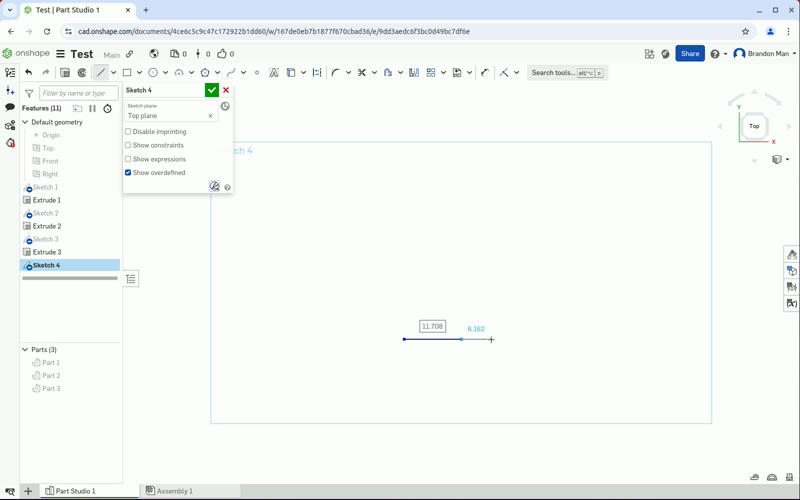
mouse_move(461, 282)
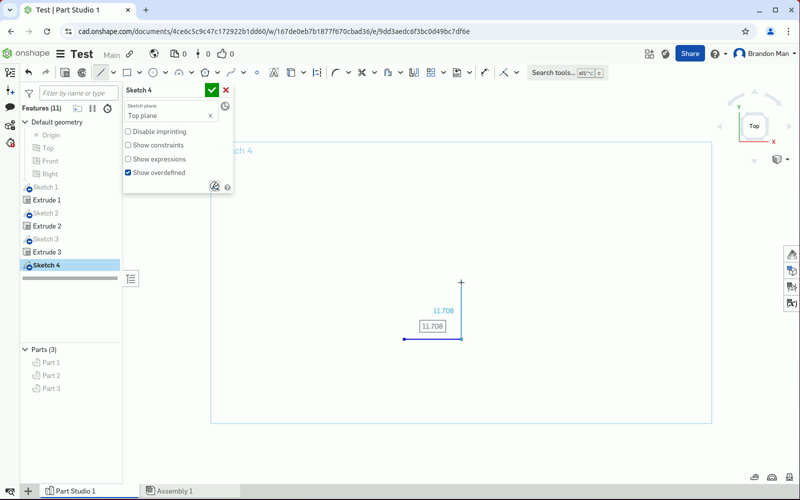
click(461, 282)
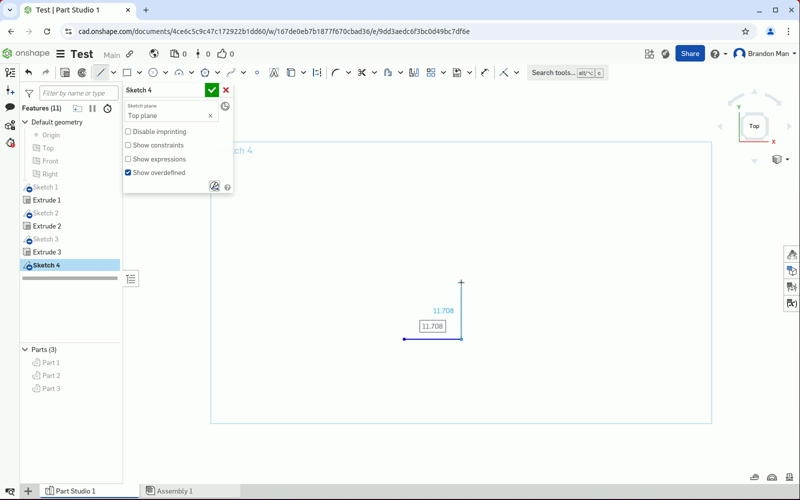
key_up(shift)
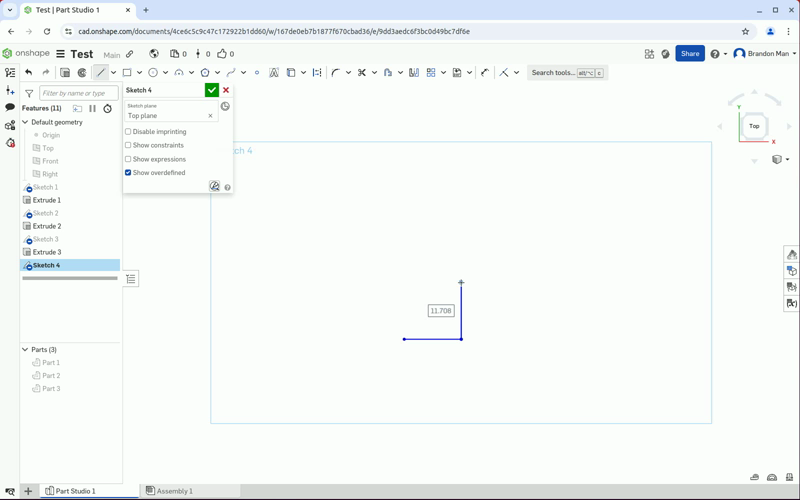
key_down(shift)
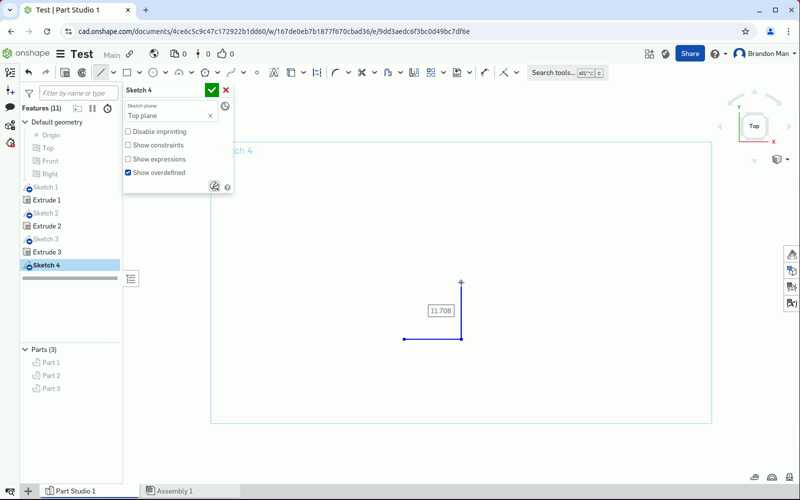
mouse_move(491, 282)
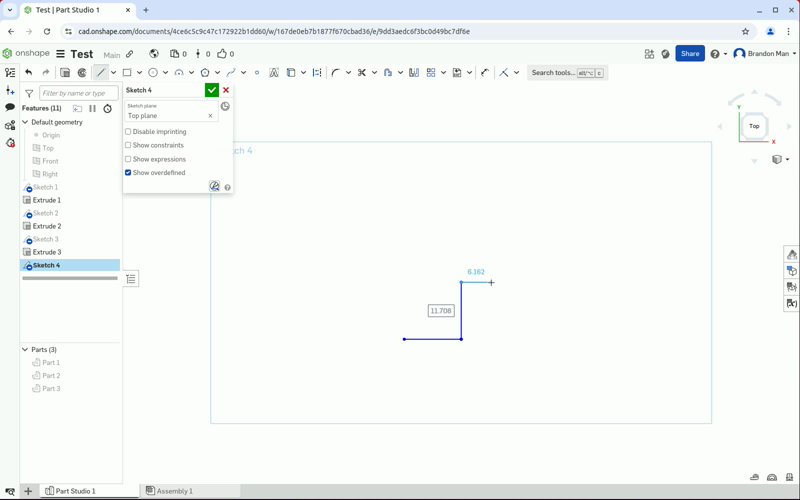
mouse_move(404, 282)
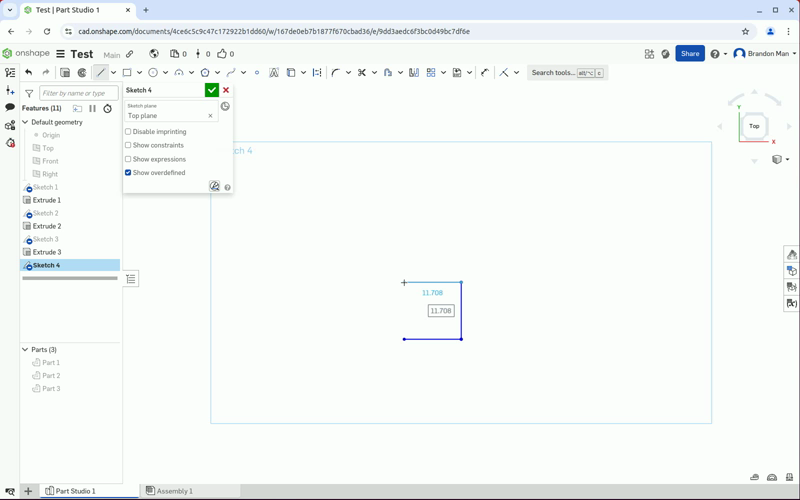
click(404, 282)
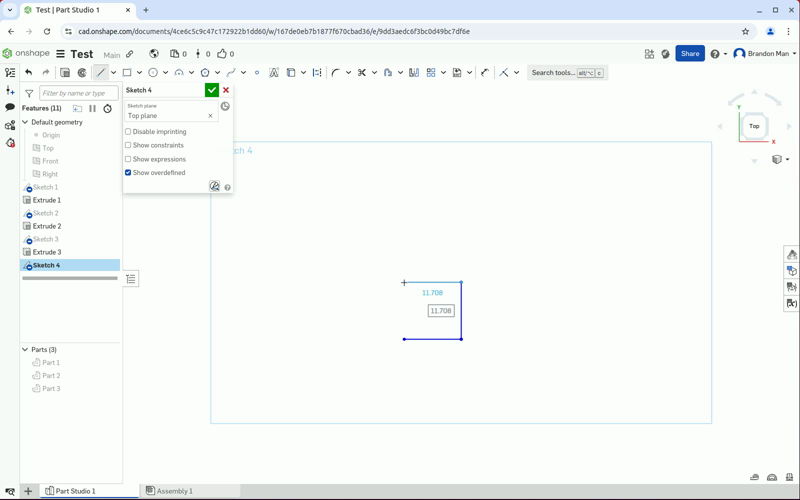
key_up(shift)
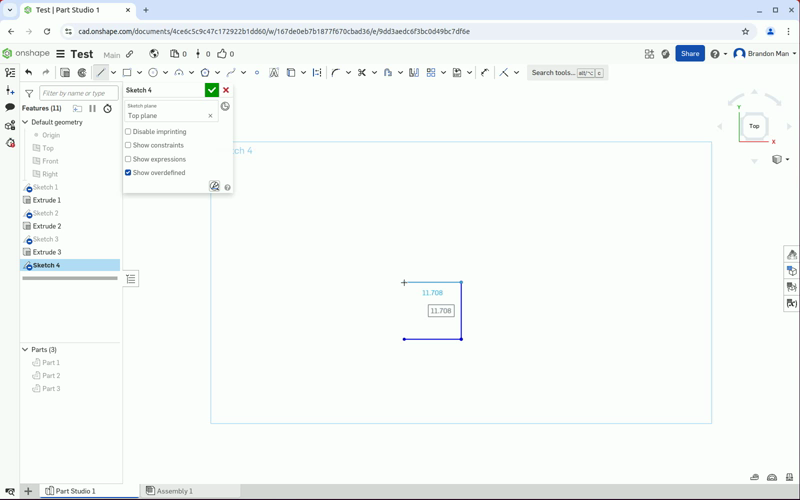
mouse_move(434, 282)
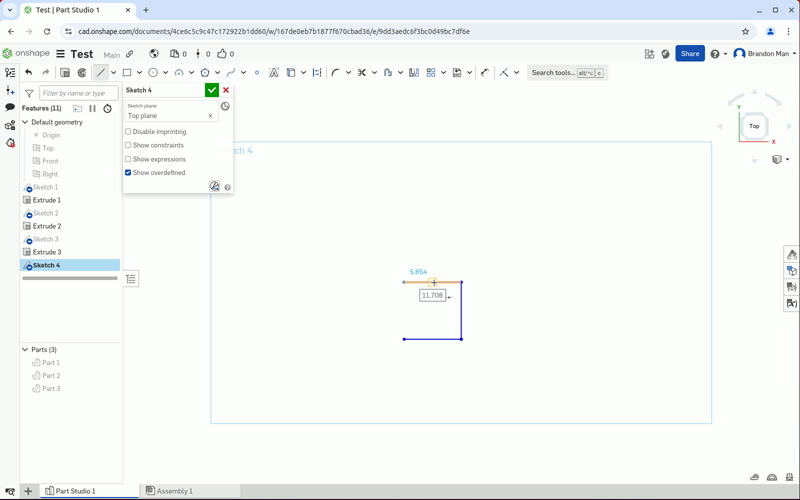
key_down(shift)
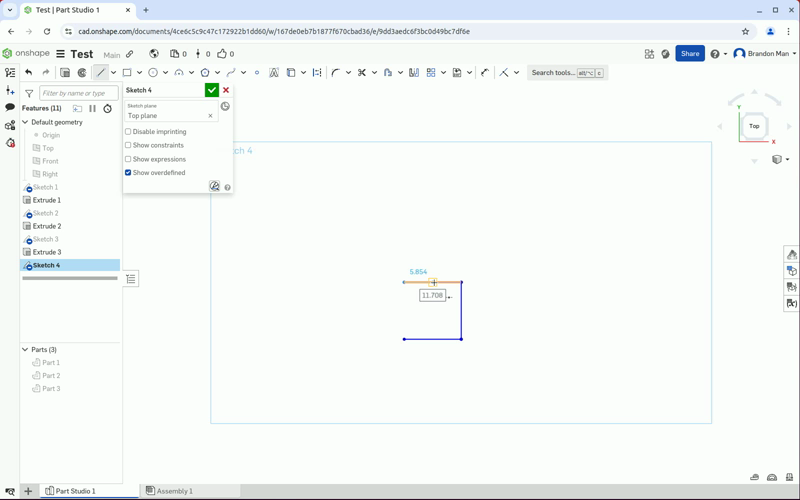
mouse_move(404, 339)
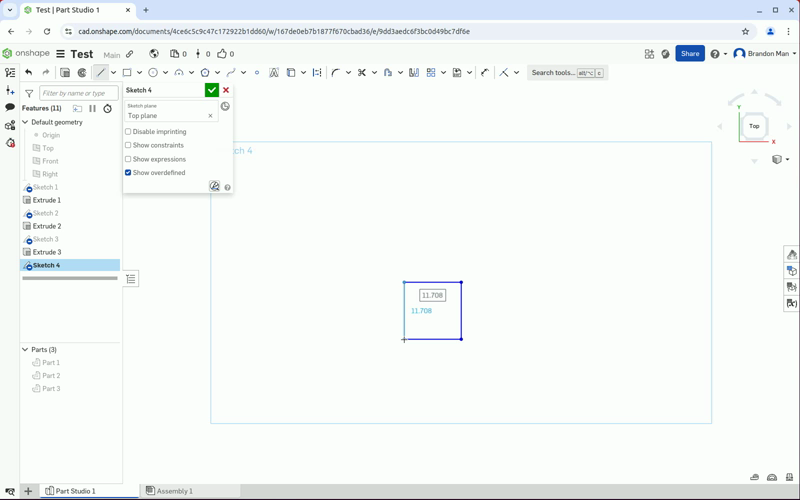
key_up(shift)
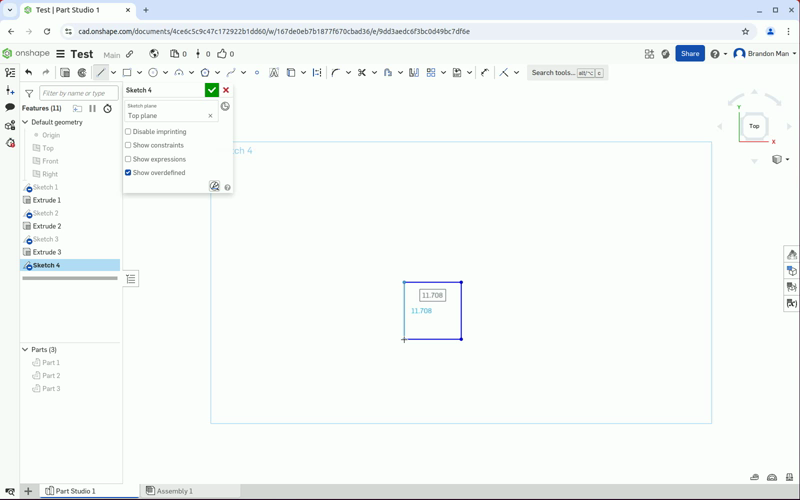
click(404, 339)
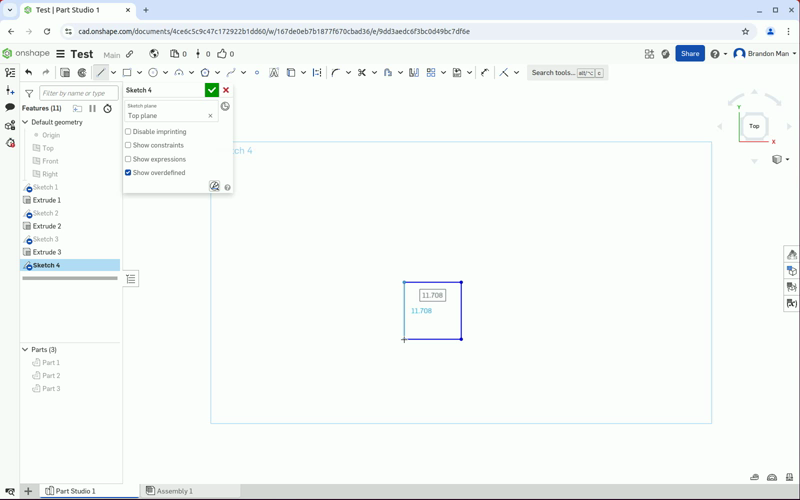
key(esc)
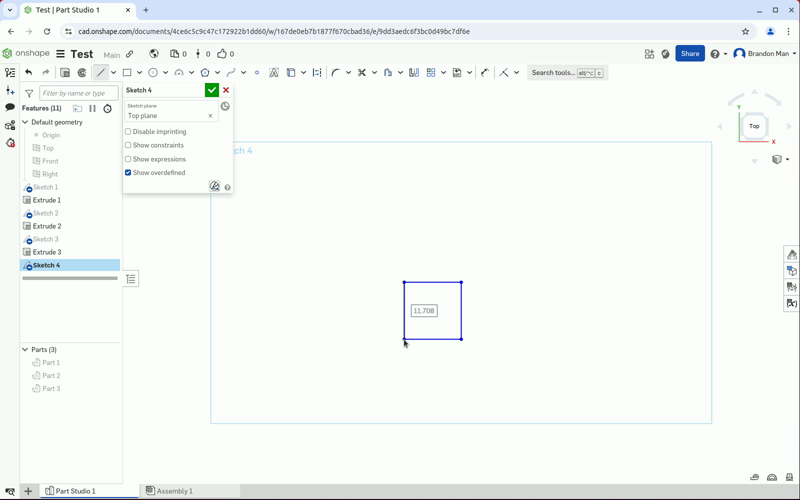
mouse_move(452, 295)
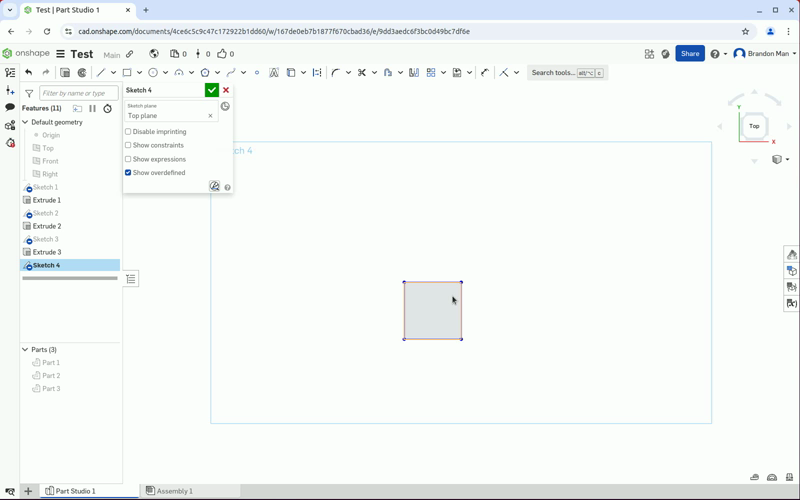
click(452, 295)
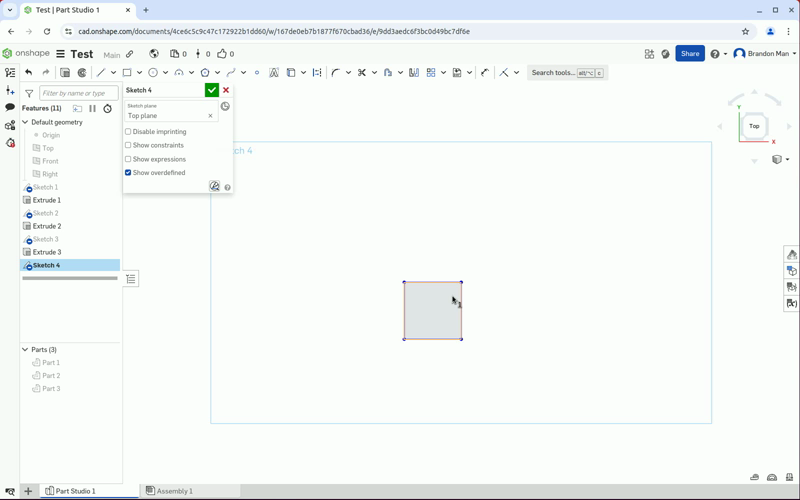
mouse_move(73, 352)
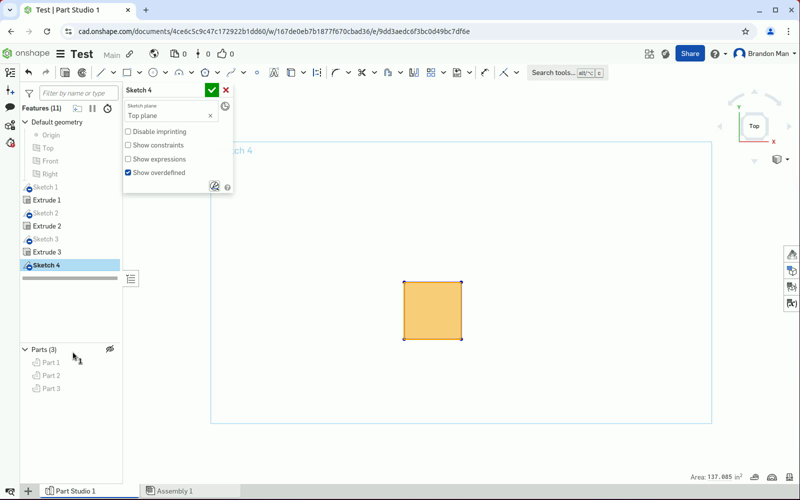
key(shift+y)
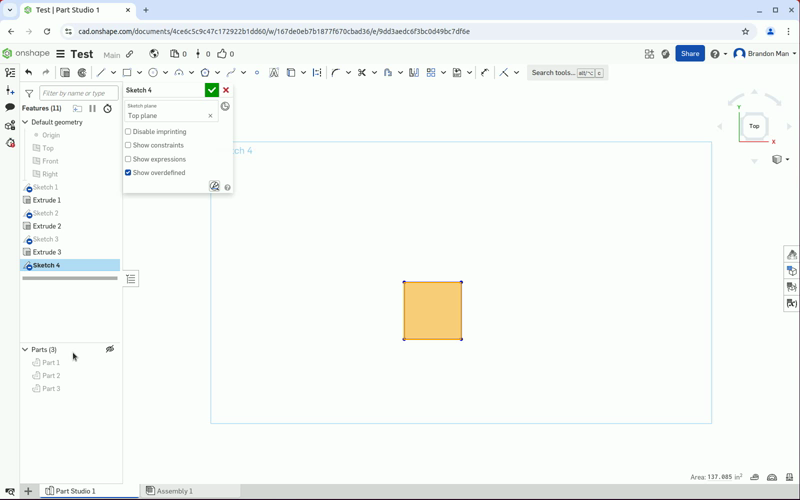
key(shift+e)
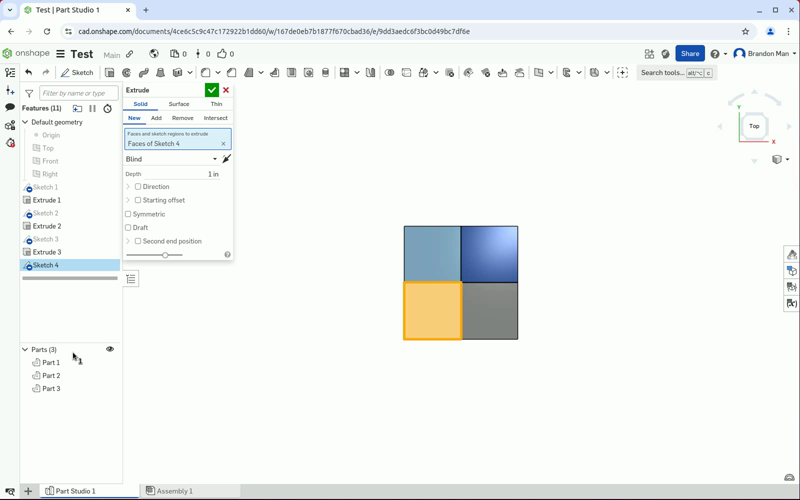
mouse_move(143, 106)
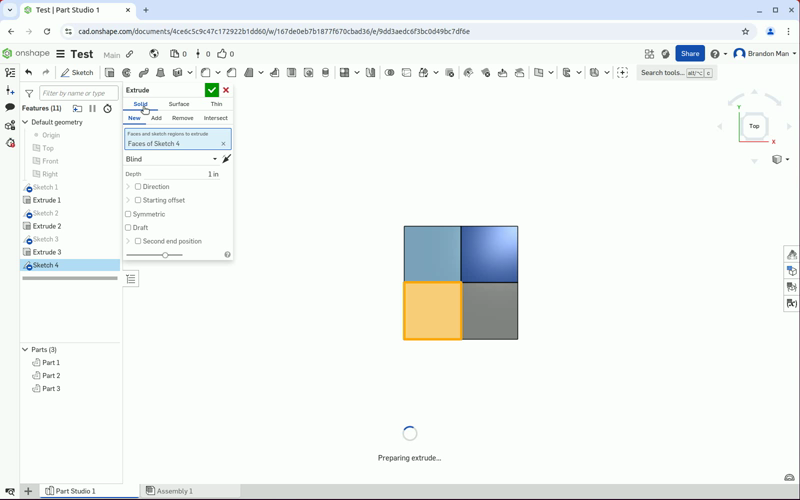
click(143, 106)
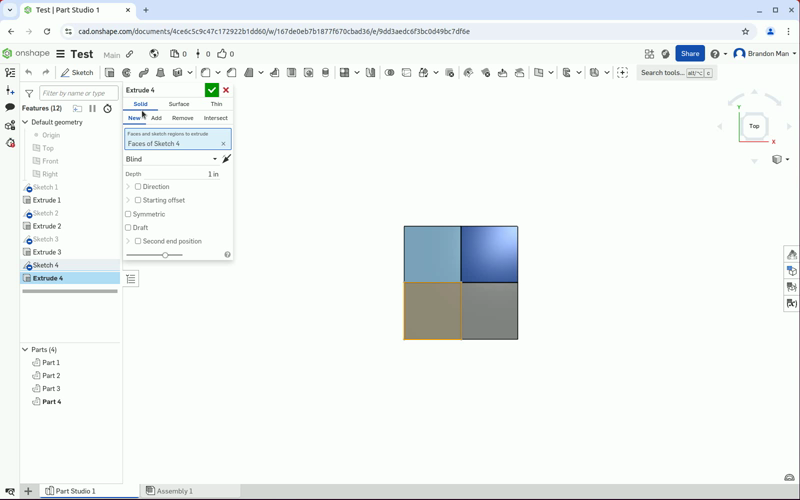
mouse_move(137, 120)
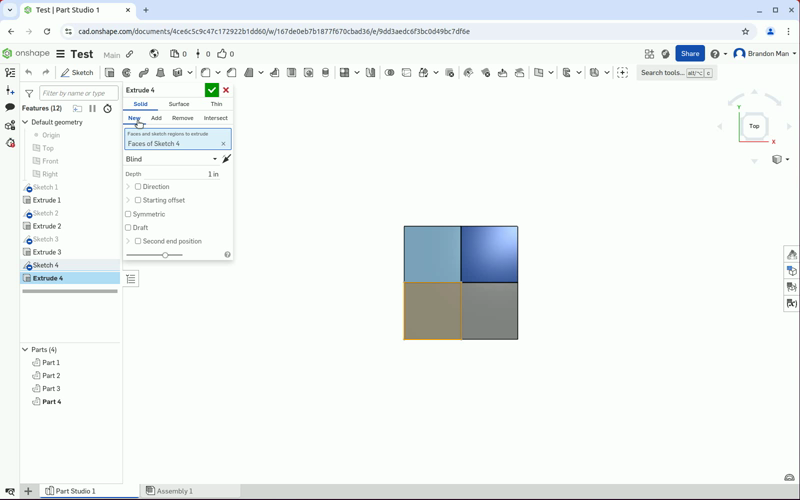
click(137, 120)
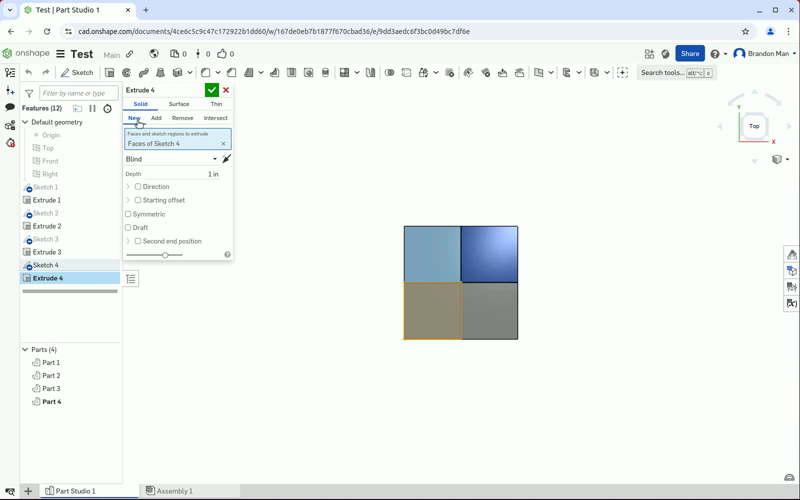
key(tab, 4)
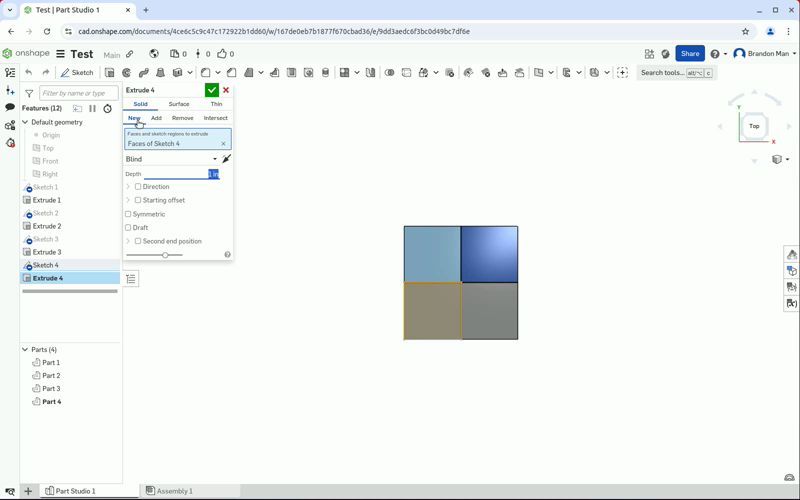
text(11.554)
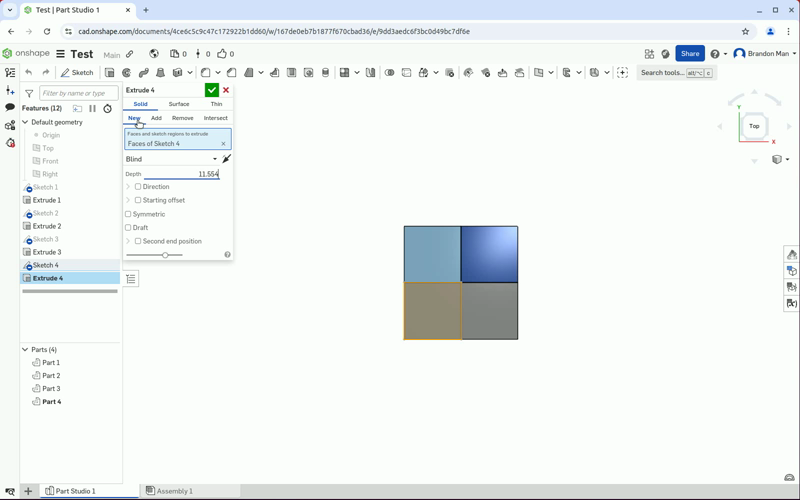
key(enter)
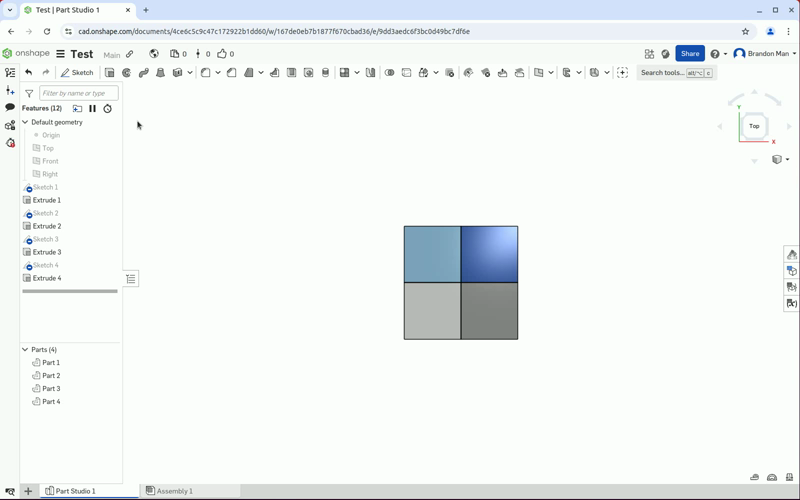
key(shift+h)
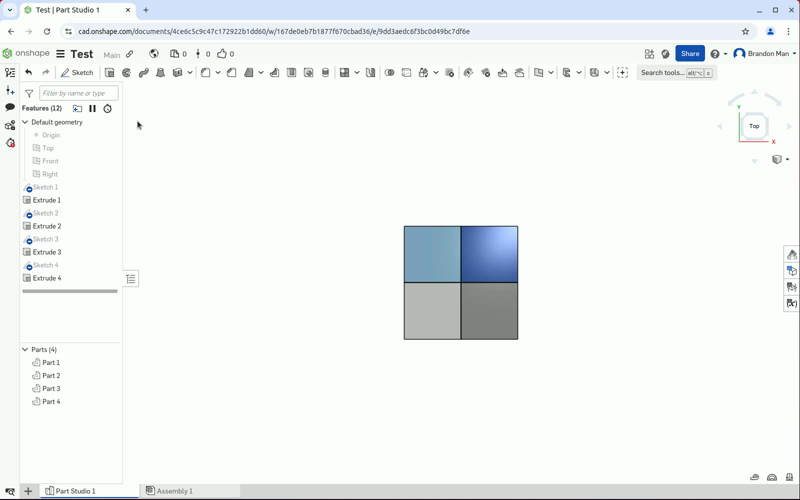
key(shift+h)
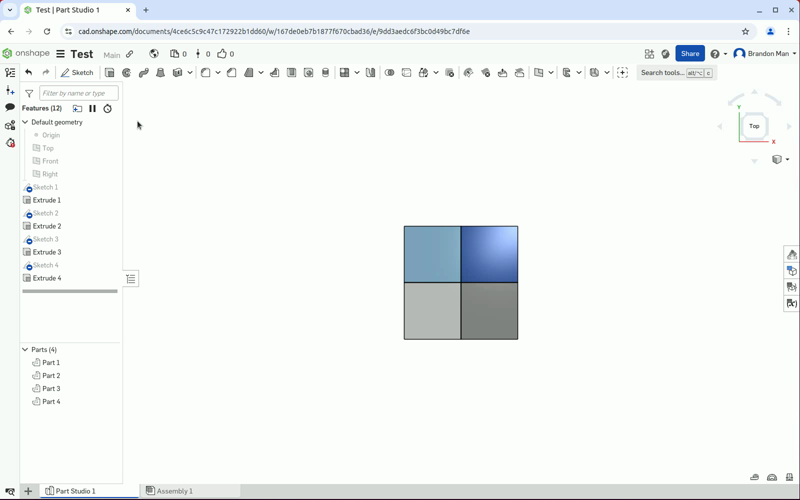
mouse_move(73, 189)
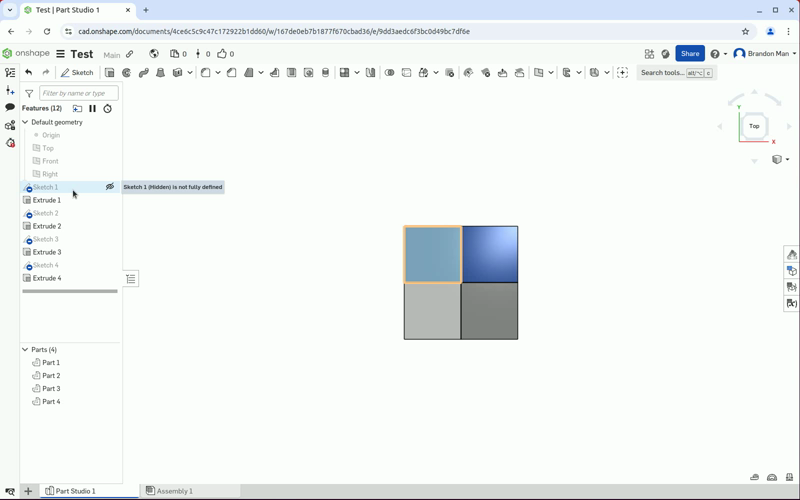
click(73, 189)
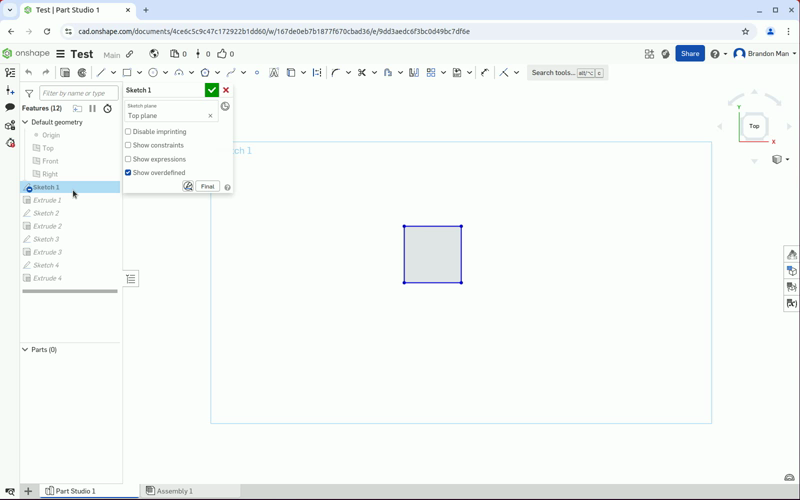
mouse_move(229, 92)
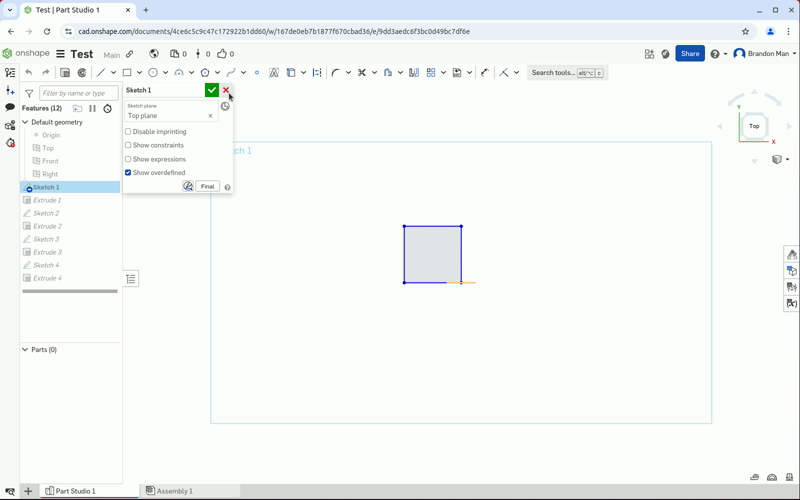
click(229, 92)
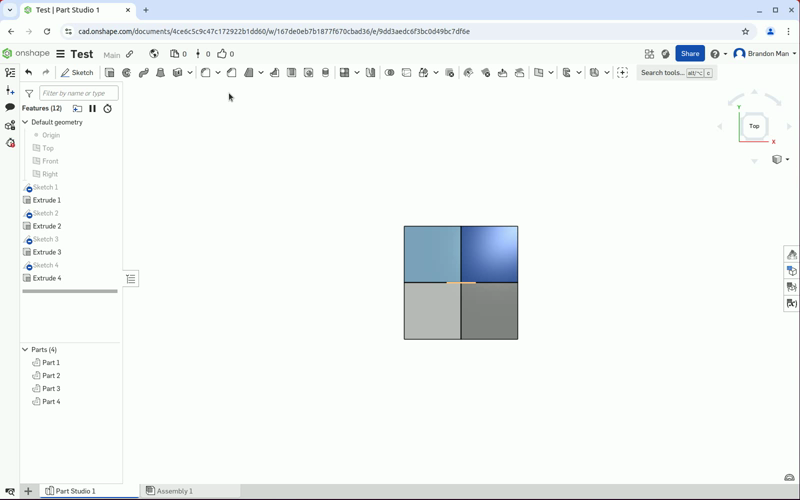
mouse_move(541, 75)
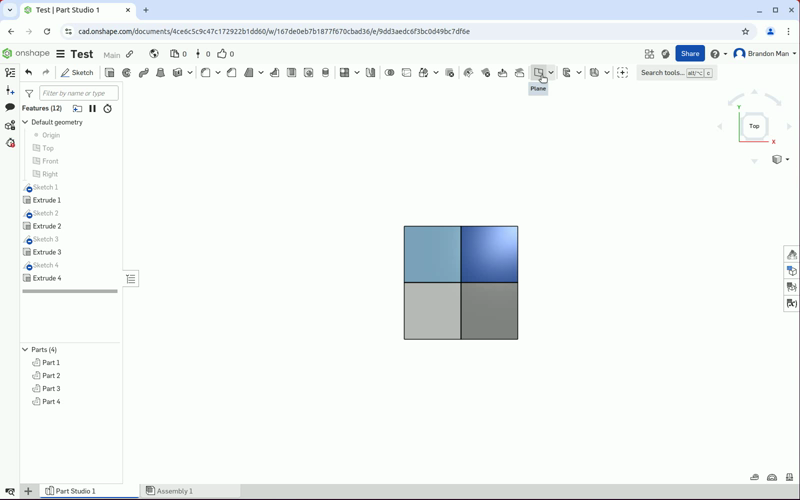
click(541, 75)
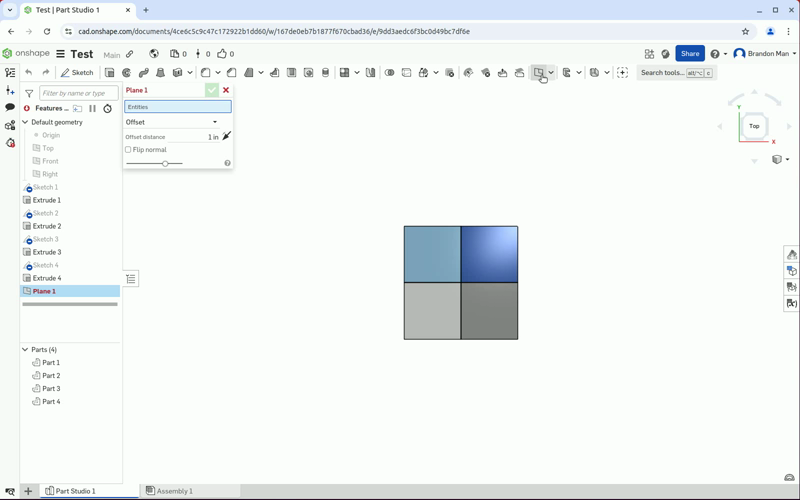
mouse_move(73, 150)
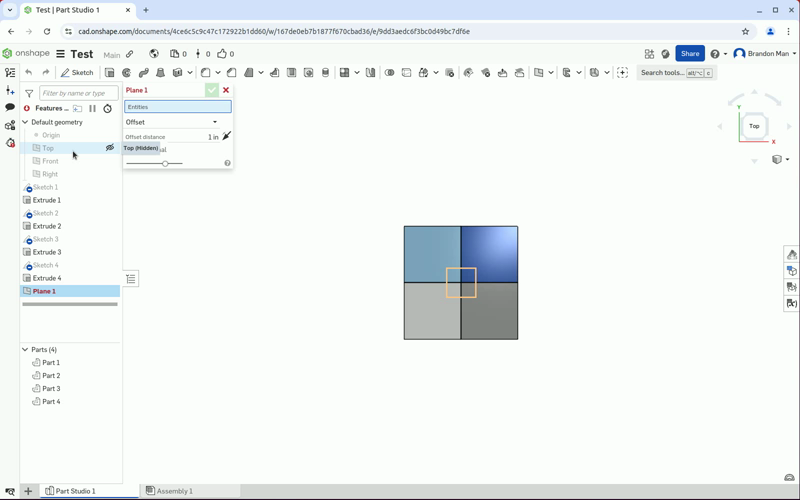
click(73, 150)
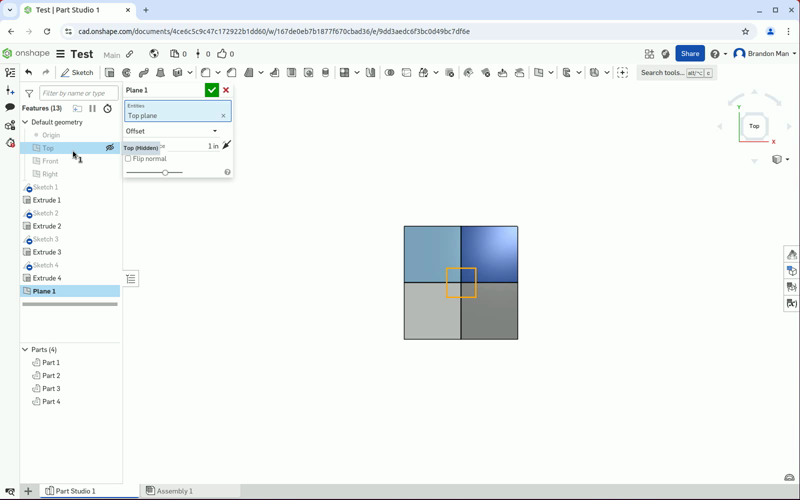
key(tab, 2)
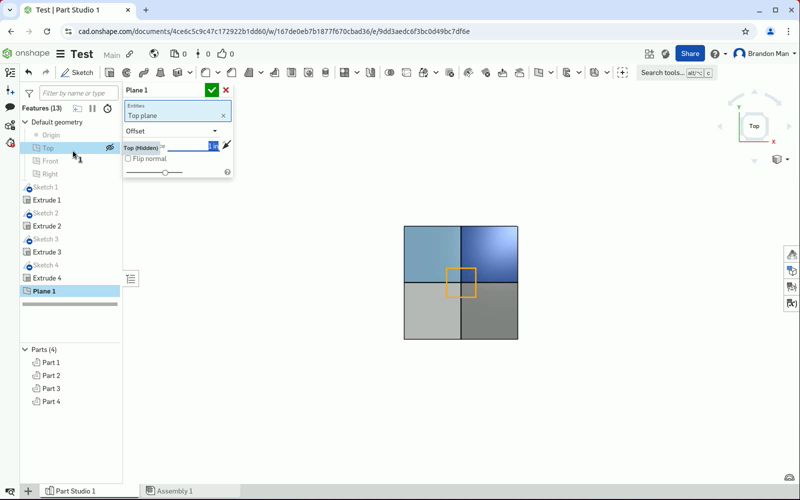
text(11.554)
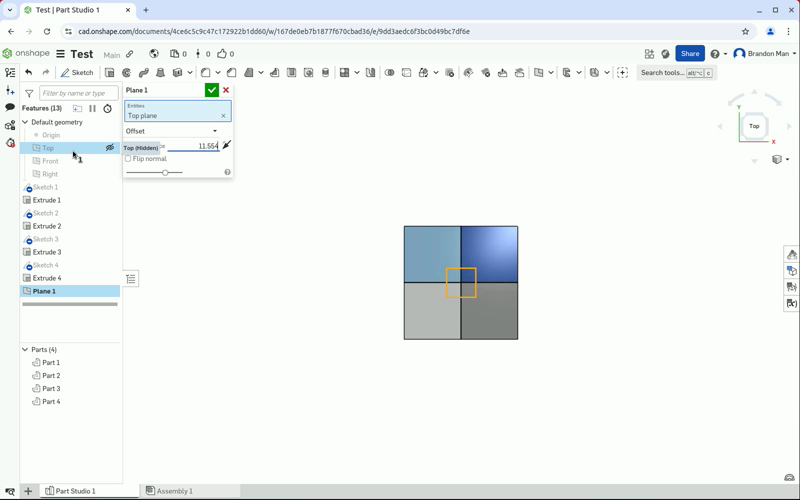
key(enter, 2)
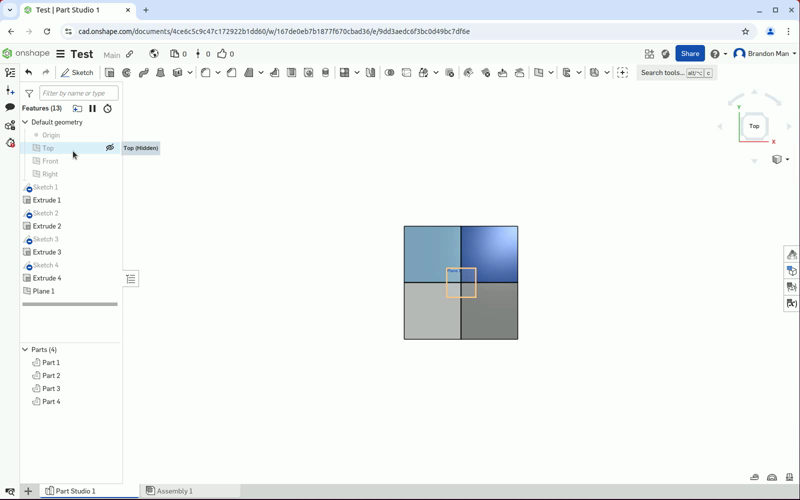
key(shift+s)
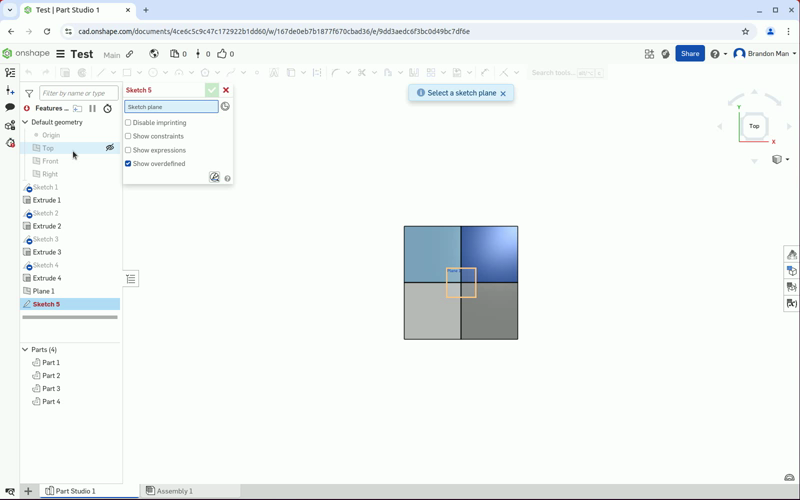
mouse_move(73, 293)
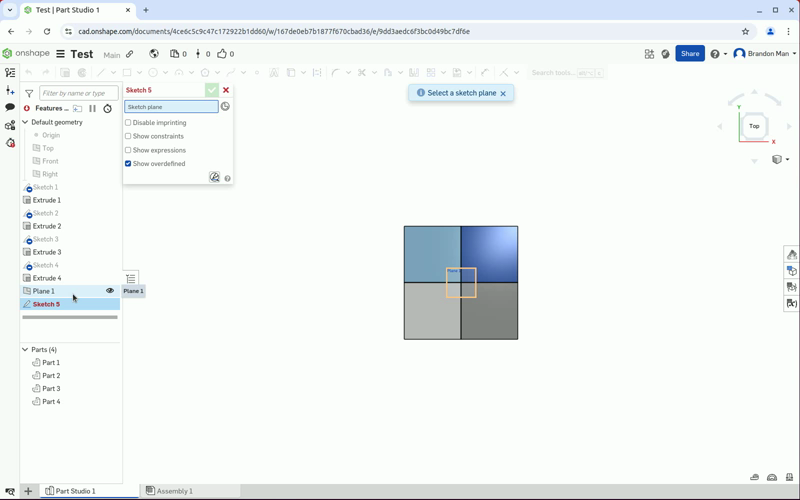
click(73, 293)
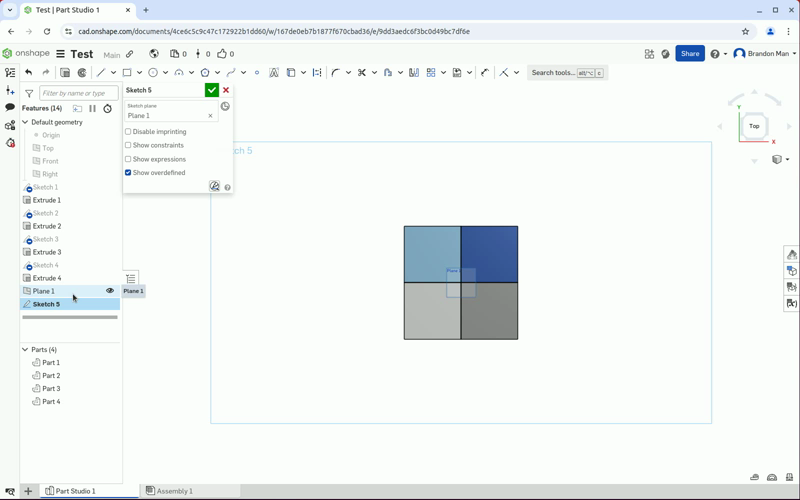
mouse_move(73, 352)
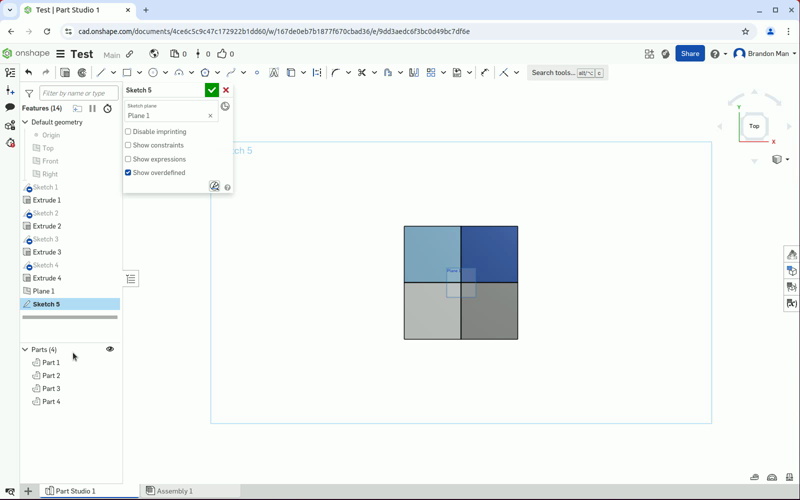
key(y)
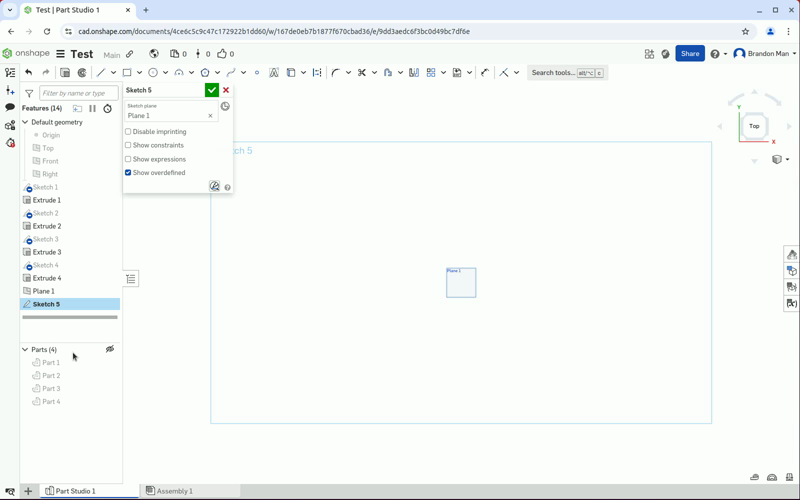
key(l)
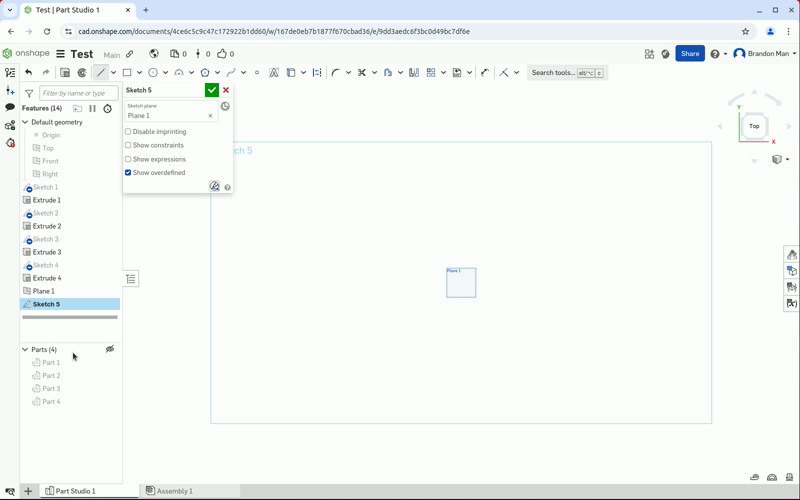
key_down(shift)
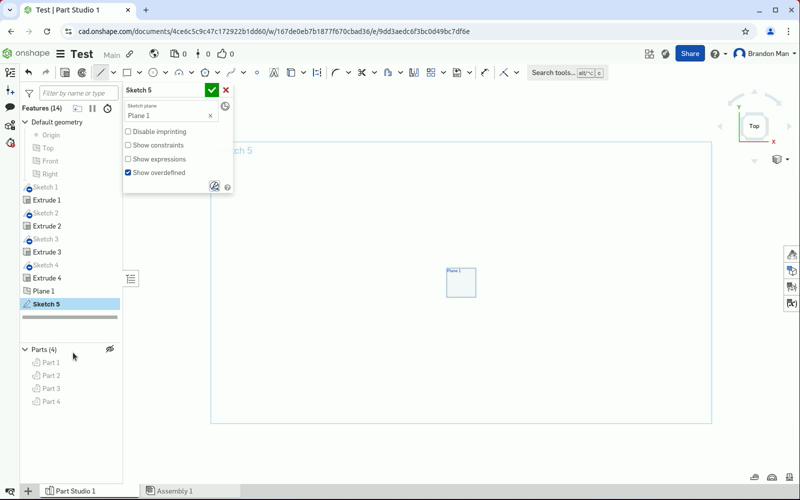
mouse_move(404, 282)
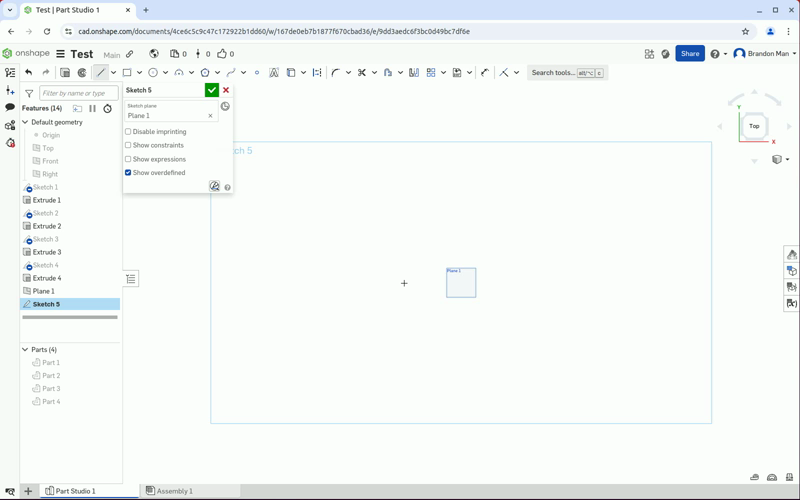
click(404, 282)
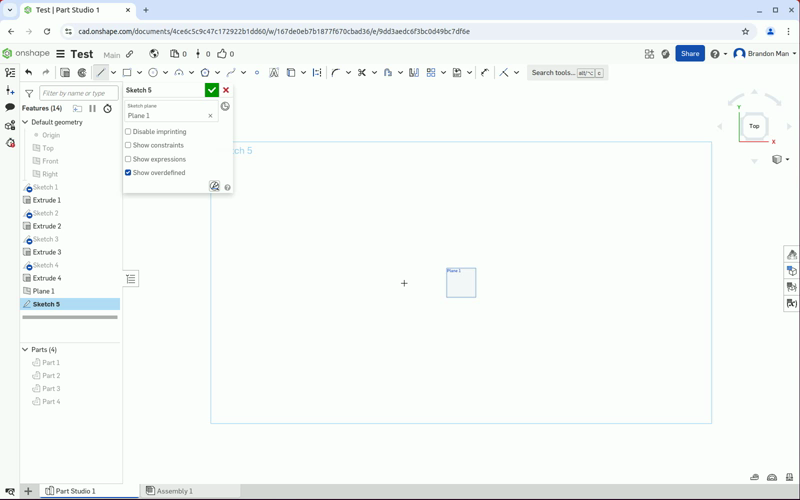
key_up(shift)
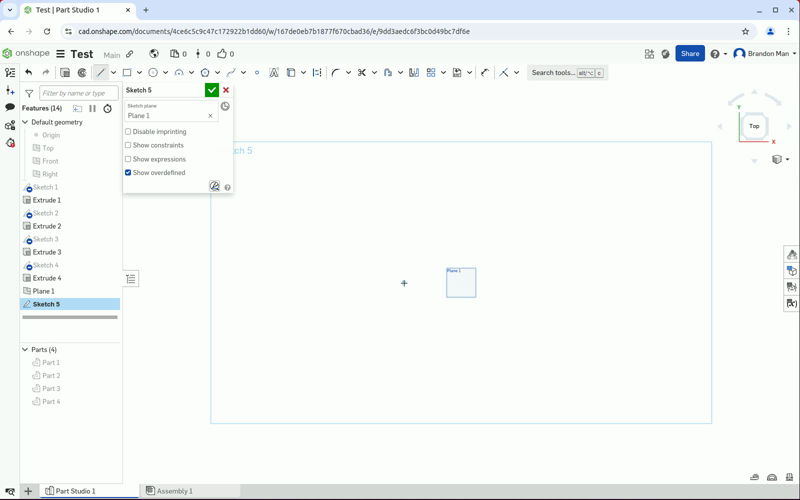
key_down(shift)
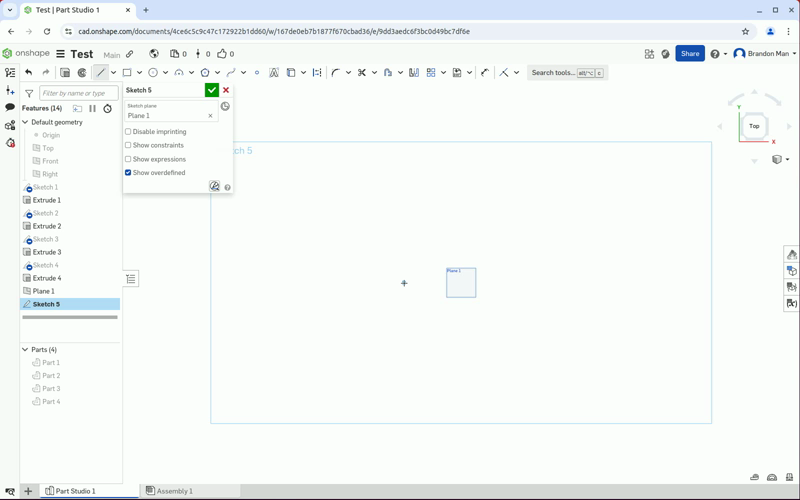
mouse_move(434, 282)
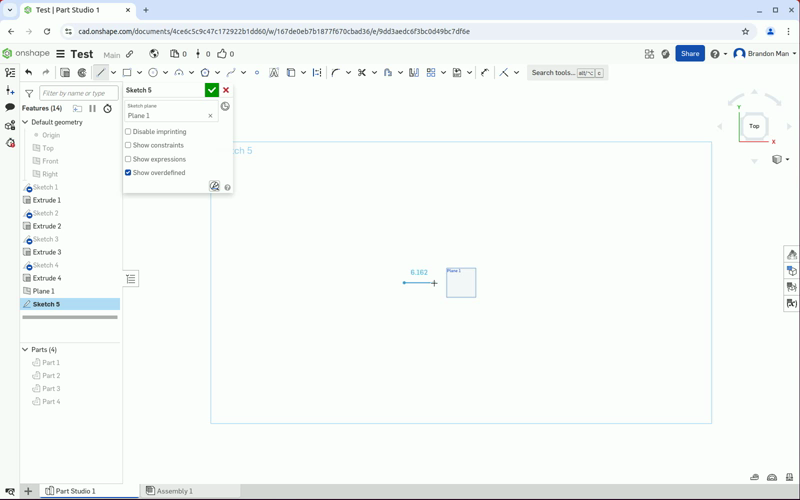
mouse_move(461, 282)
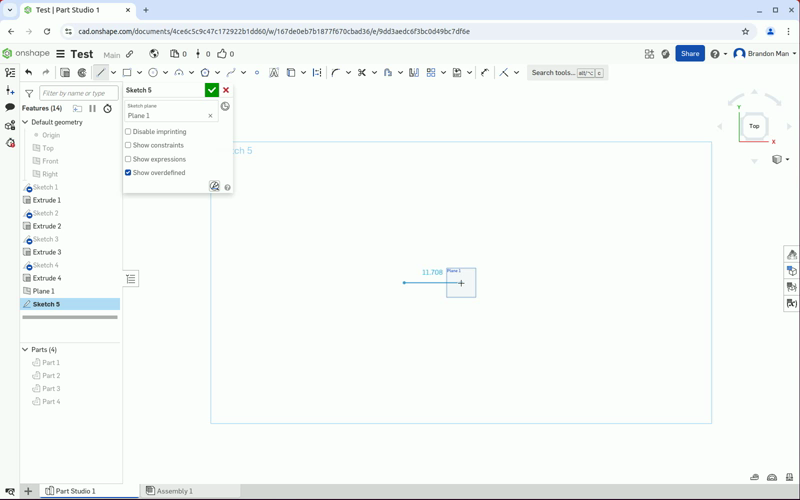
click(461, 282)
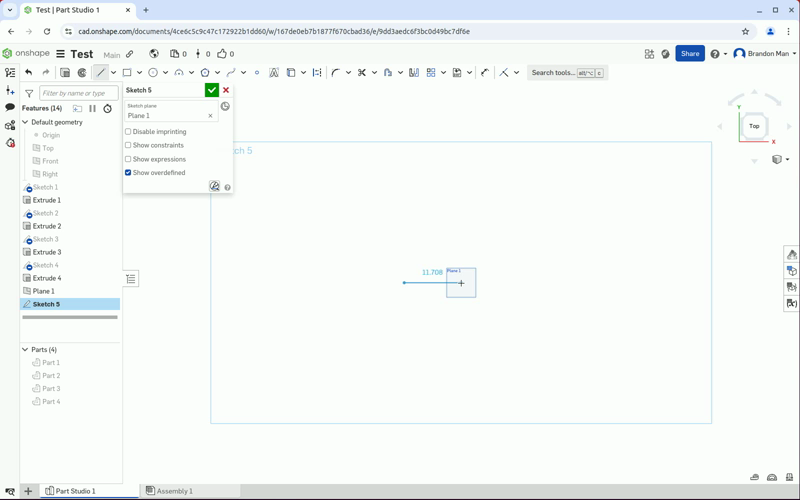
key_up(shift)
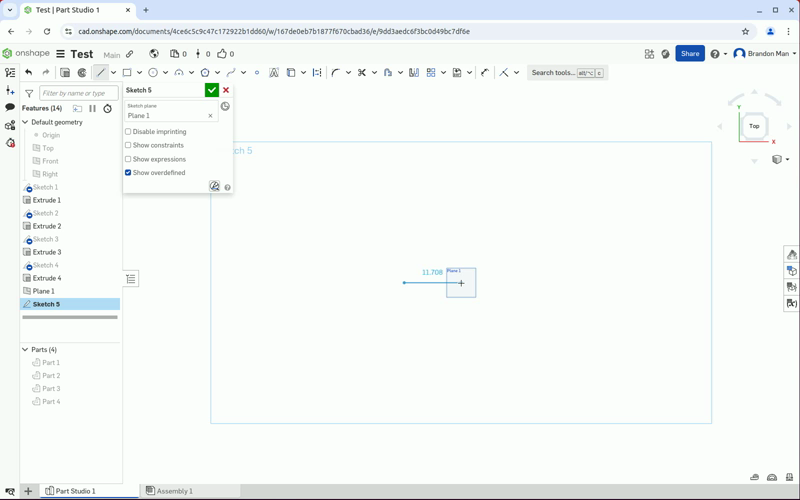
key_down(shift)
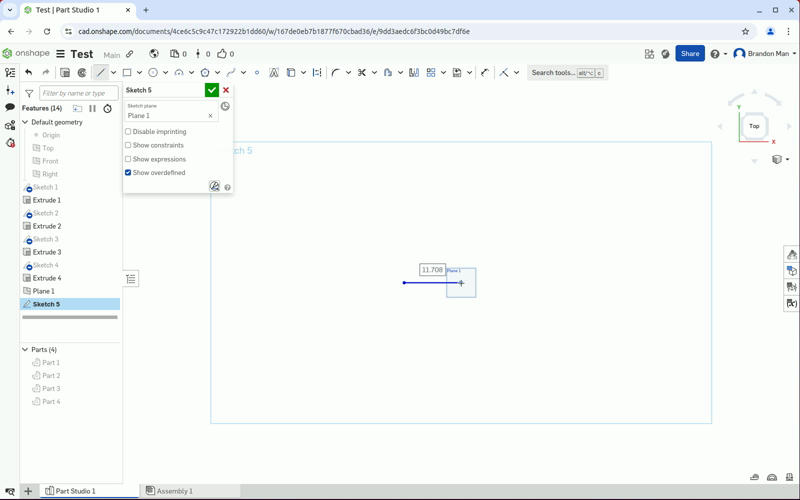
mouse_move(491, 282)
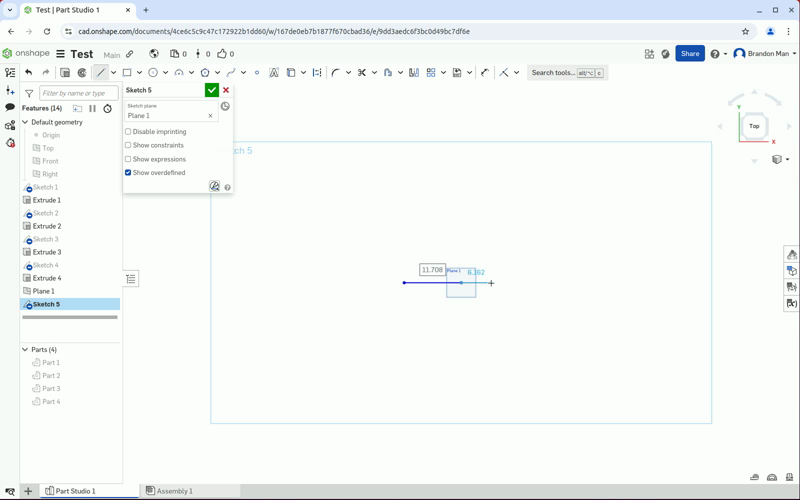
mouse_move(461, 226)
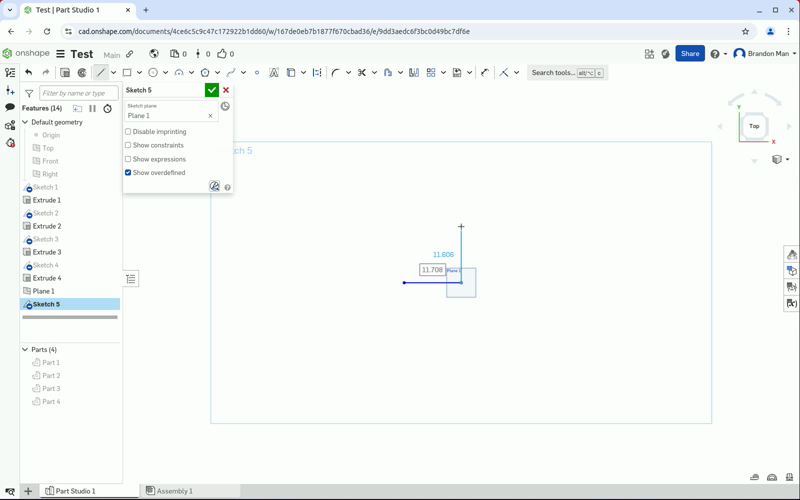
click(461, 226)
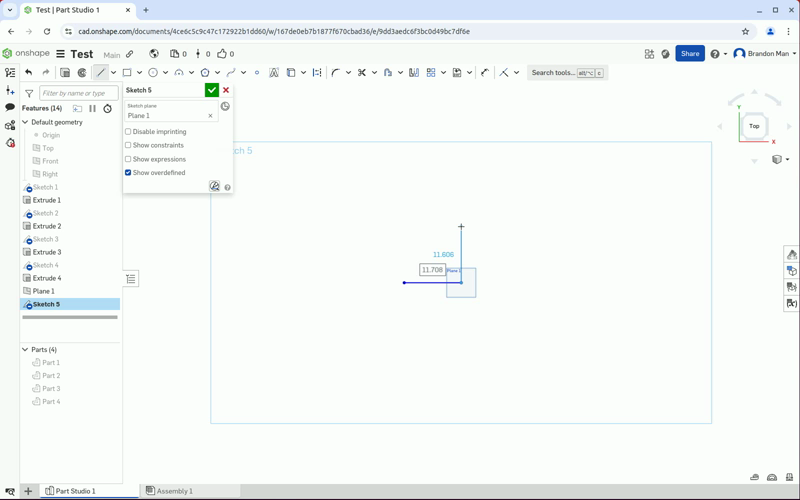
key_up(shift)
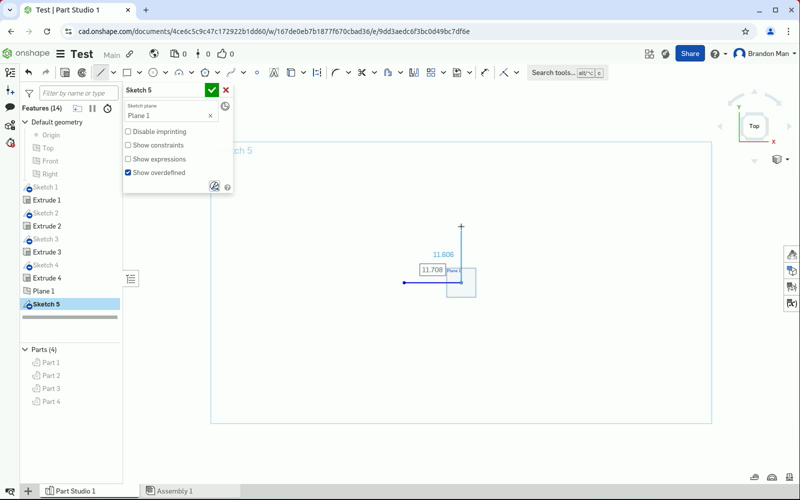
key_down(shift)
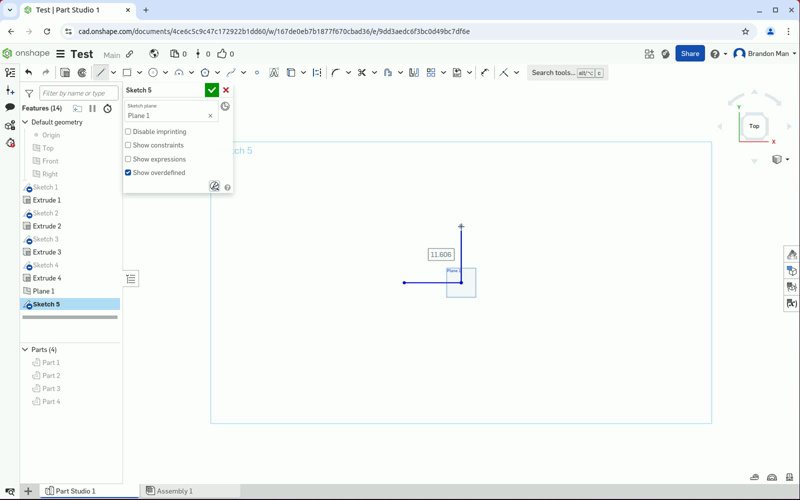
mouse_move(491, 226)
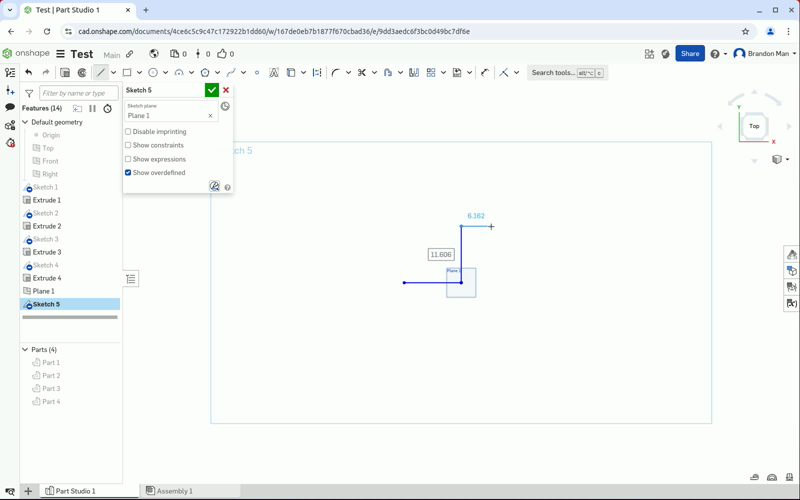
mouse_move(404, 226)
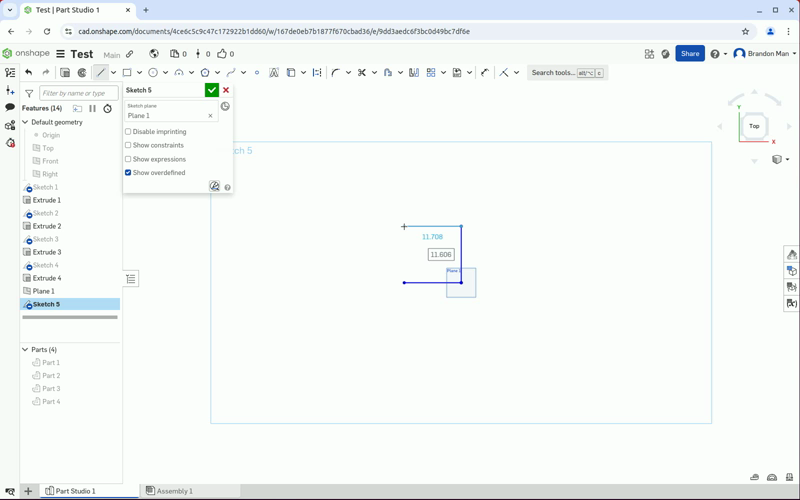
click(404, 226)
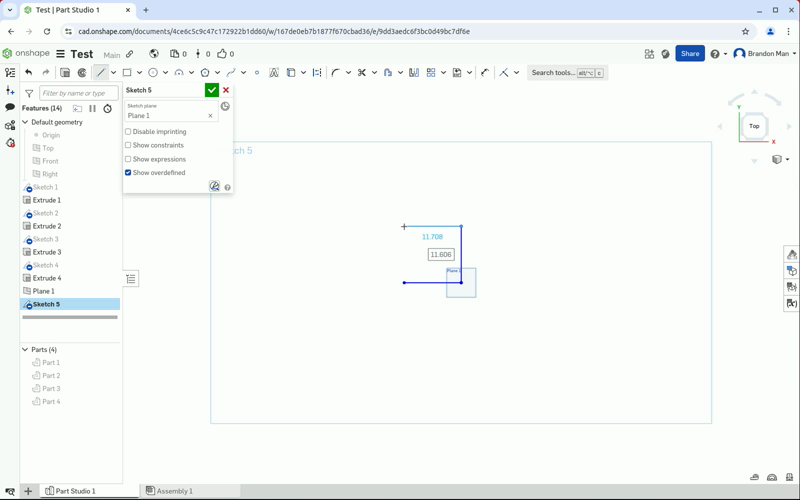
key_up(shift)
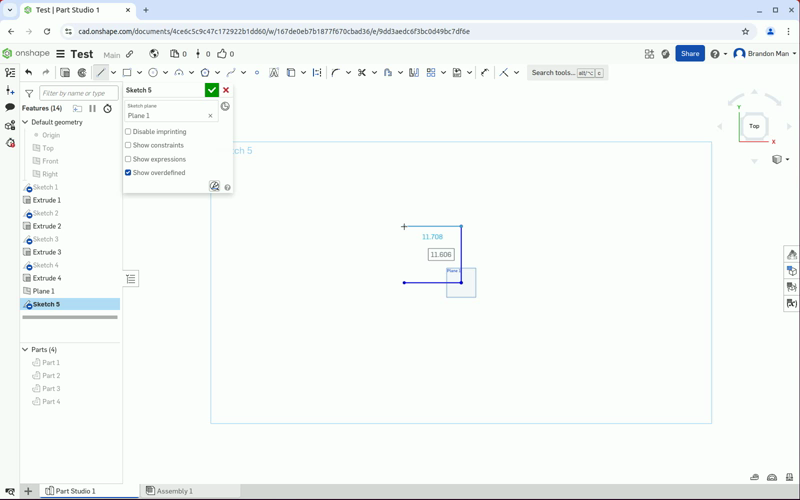
mouse_move(434, 226)
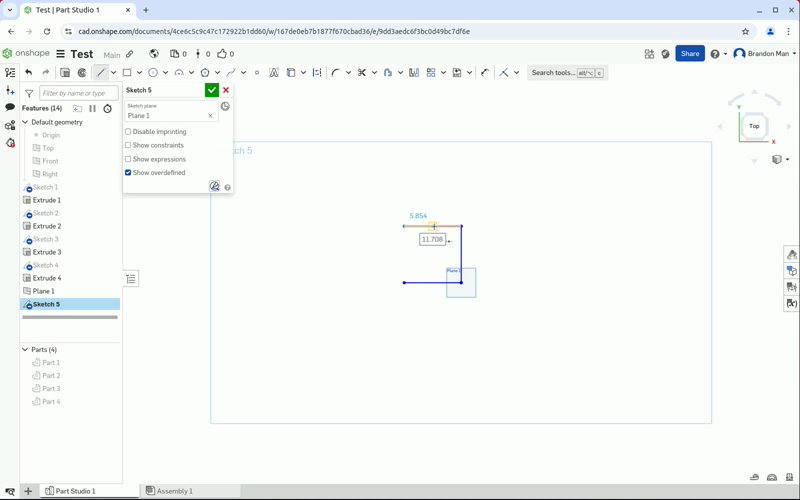
key_down(shift)
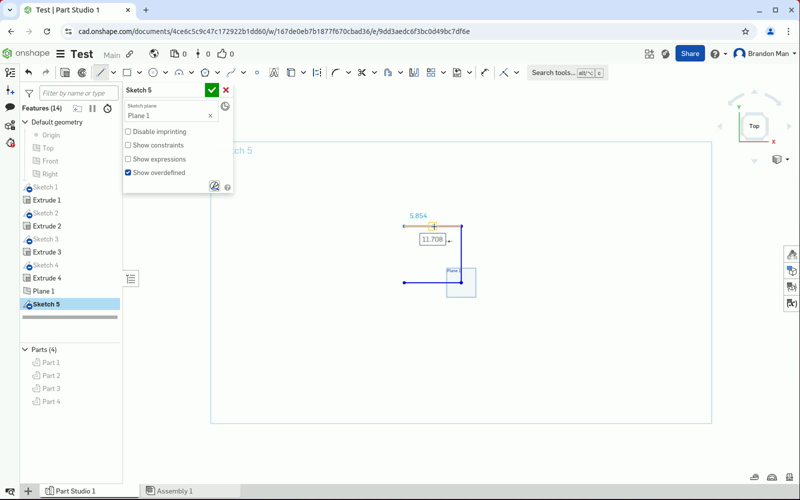
mouse_move(404, 282)
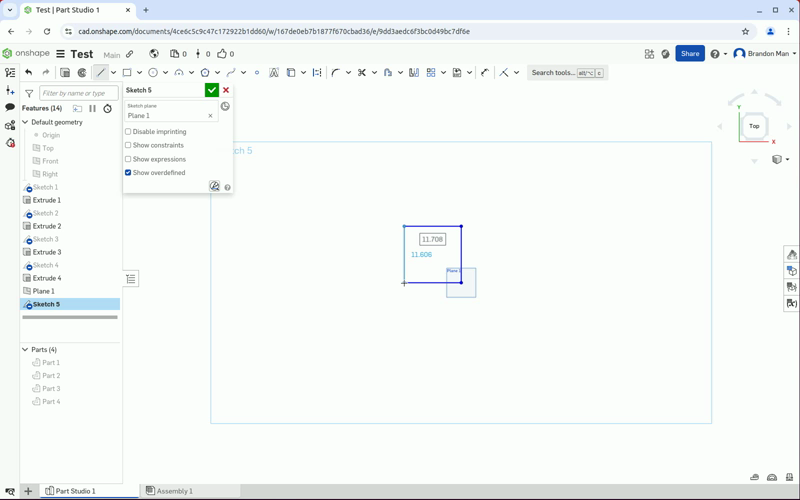
key_up(shift)
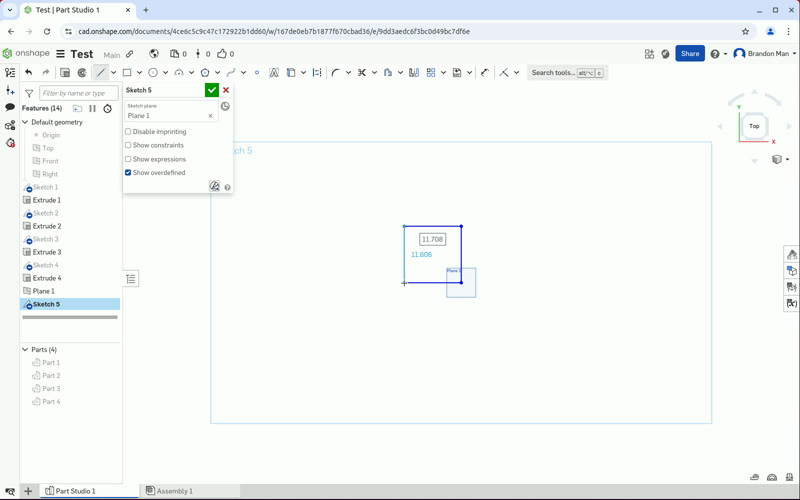
click(404, 282)
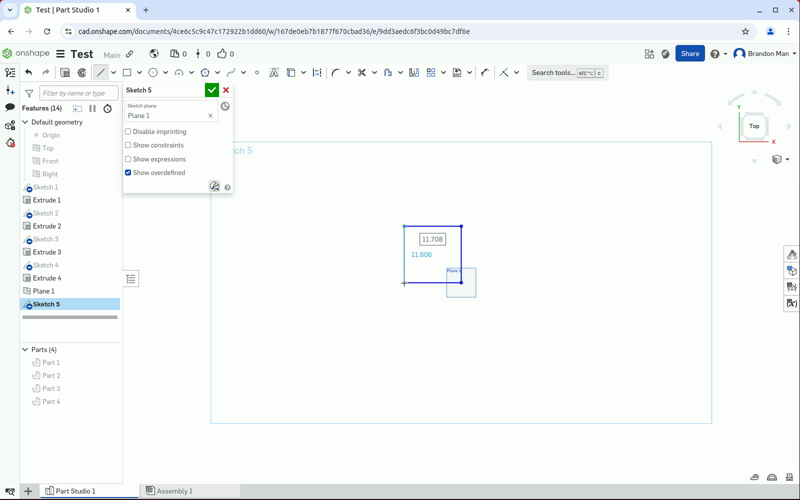
key(esc)
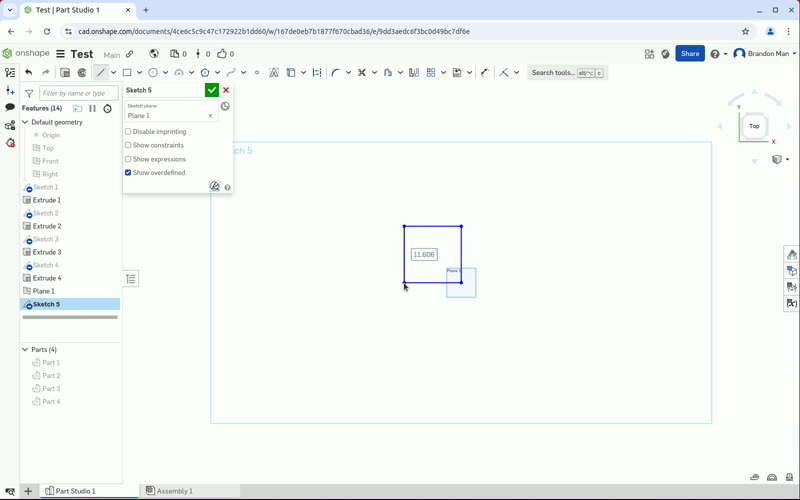
mouse_move(443, 257)
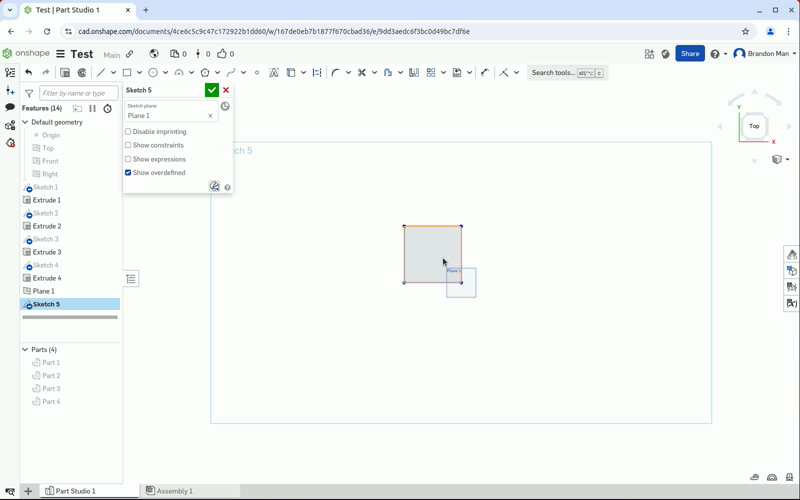
click(443, 257)
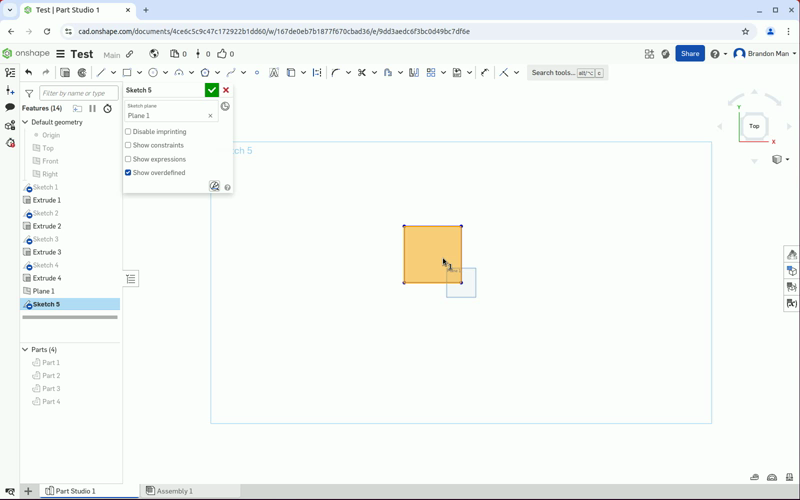
mouse_move(73, 352)
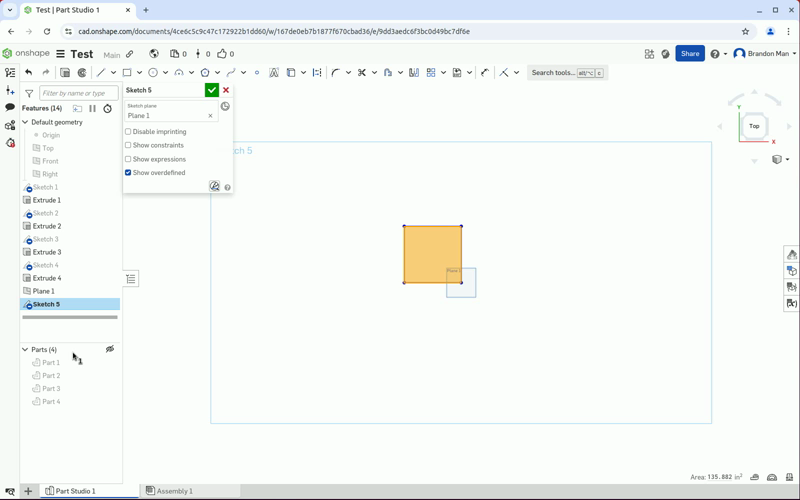
key(shift+y)
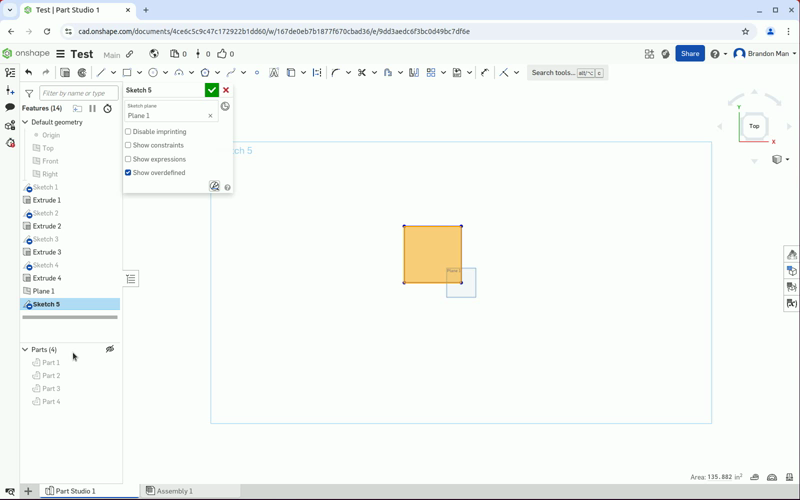
key(shift+e)
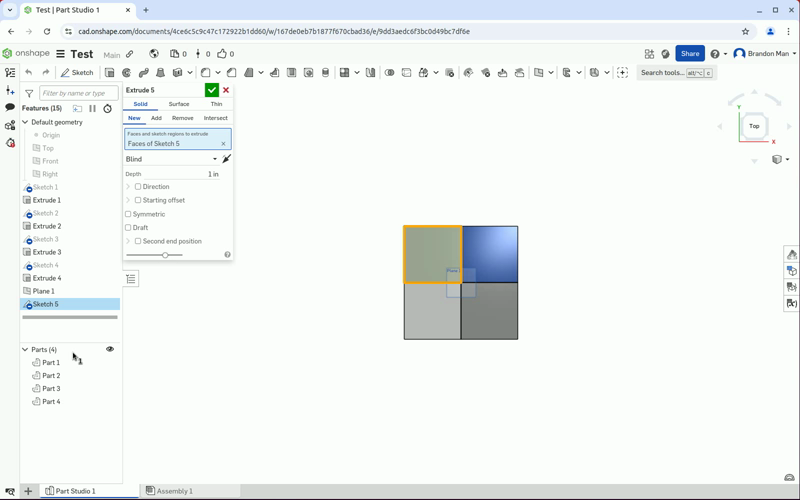
mouse_move(143, 106)
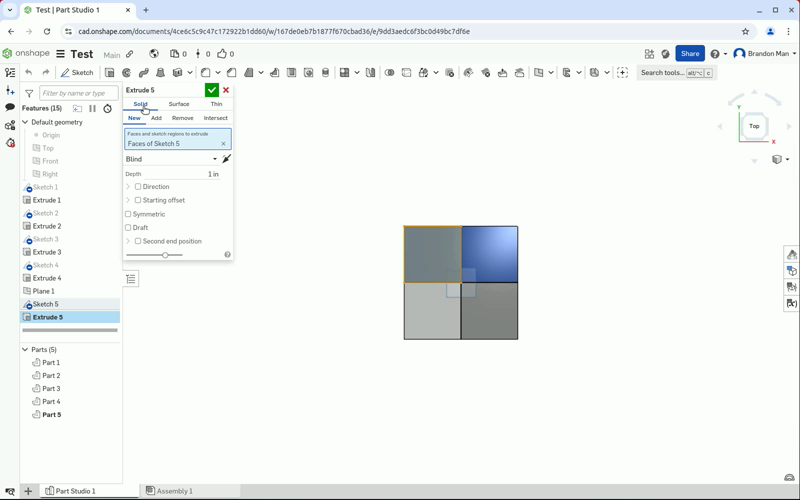
click(143, 106)
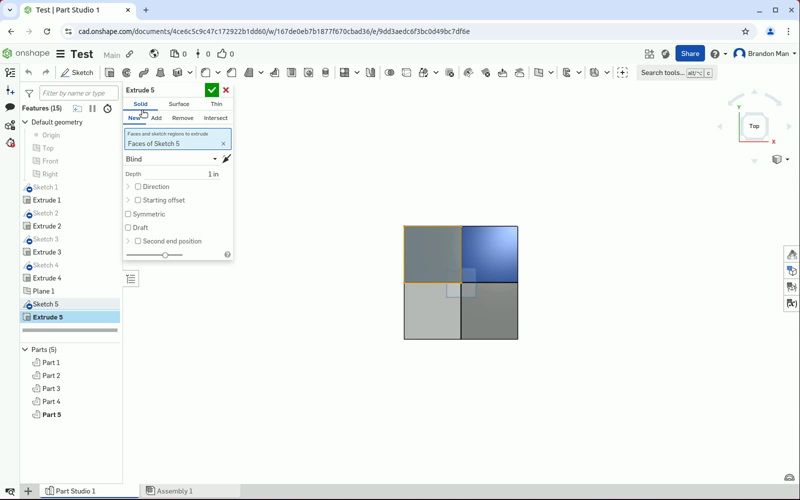
mouse_move(137, 120)
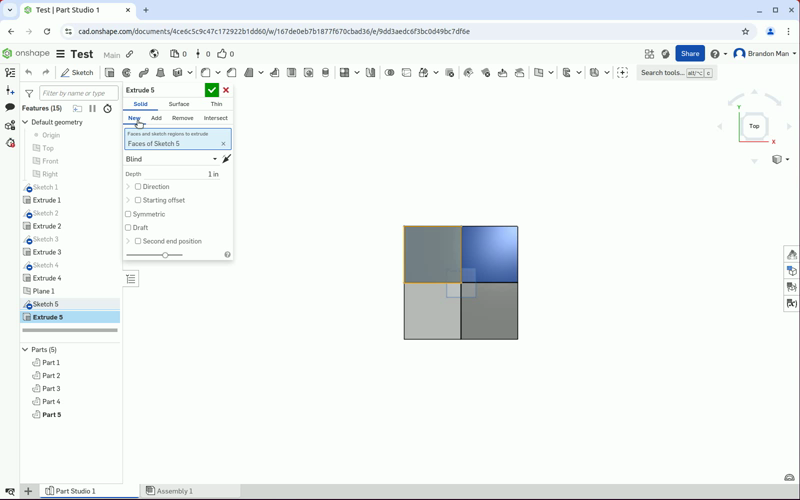
click(137, 120)
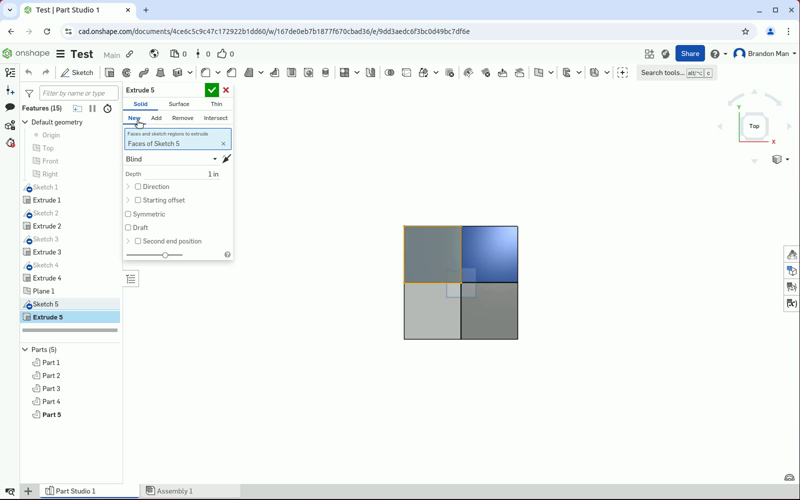
key(tab, 4)
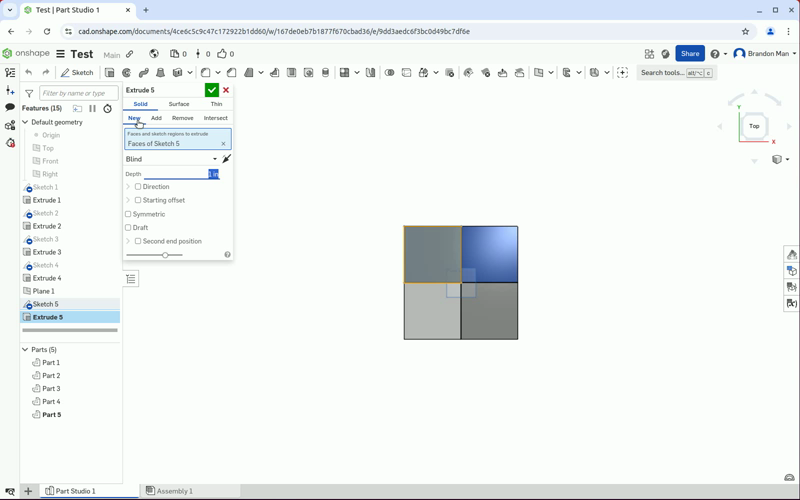
text(11.554)
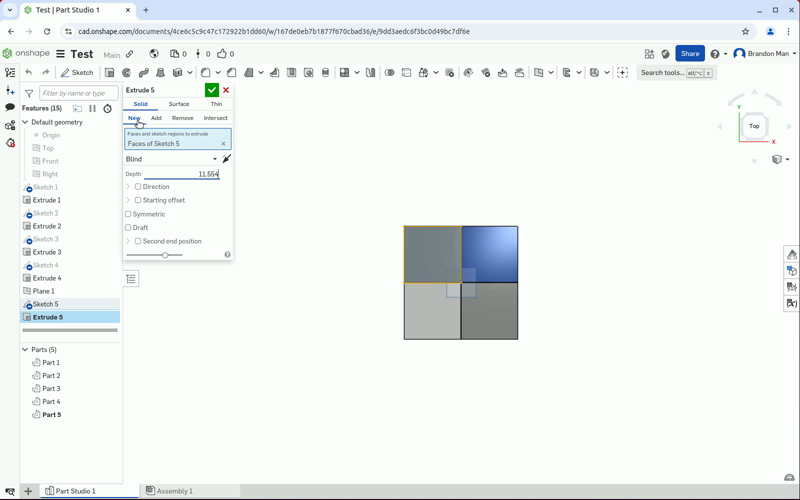
key(enter)
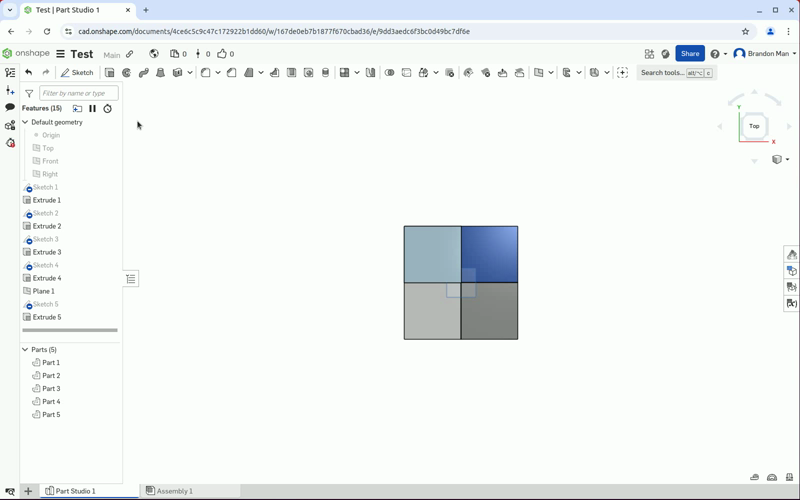
key(shift+h)
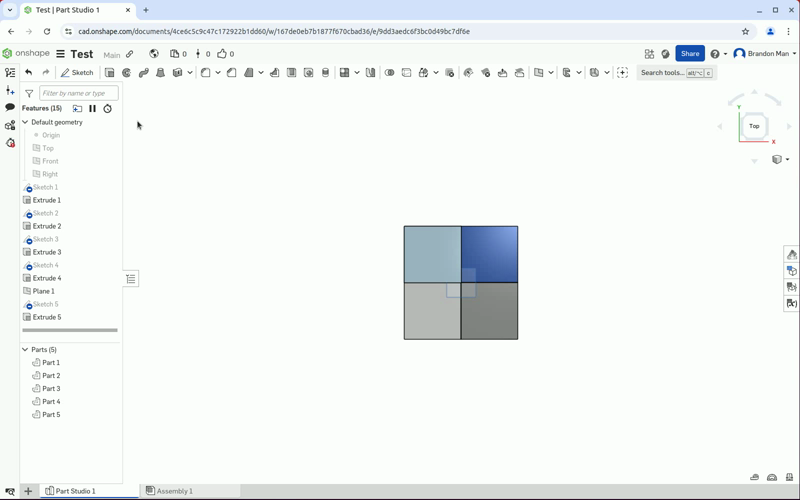
key(shift+h)
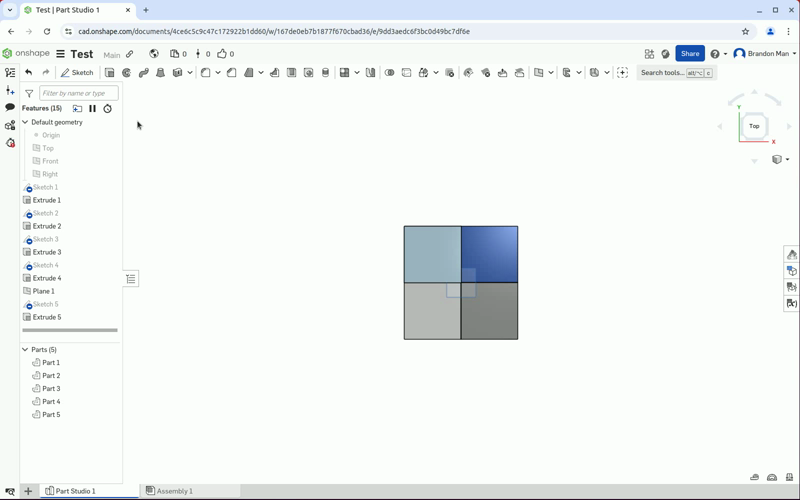
mouse_move(73, 189)
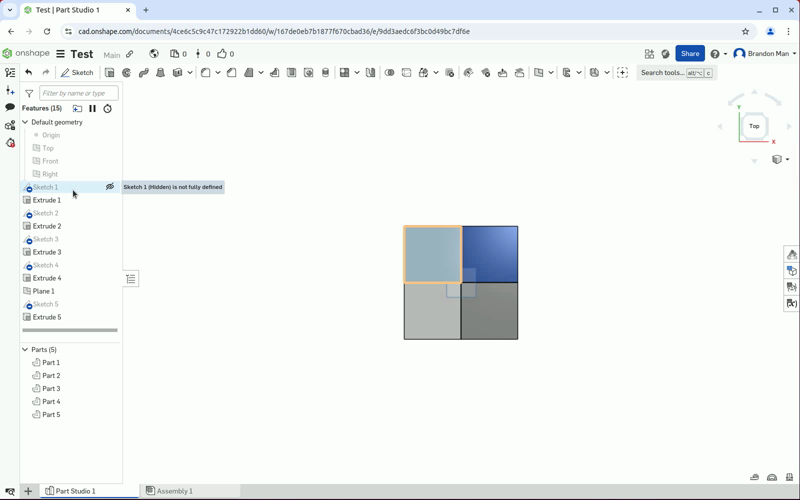
click(73, 189)
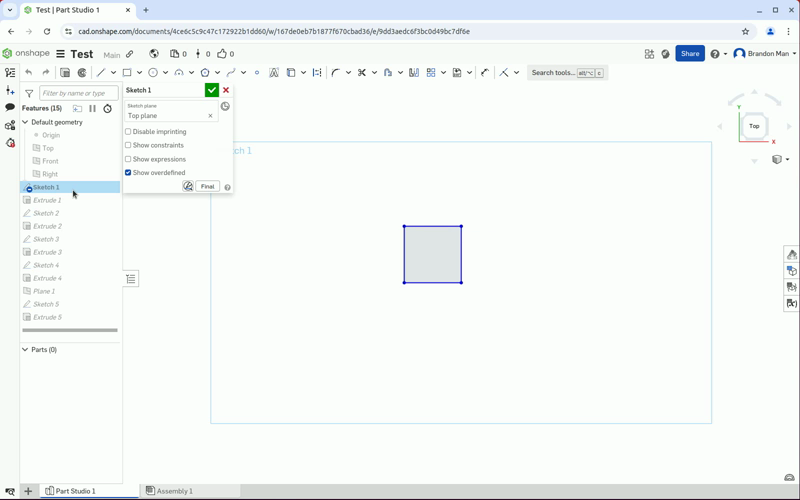
mouse_move(229, 92)
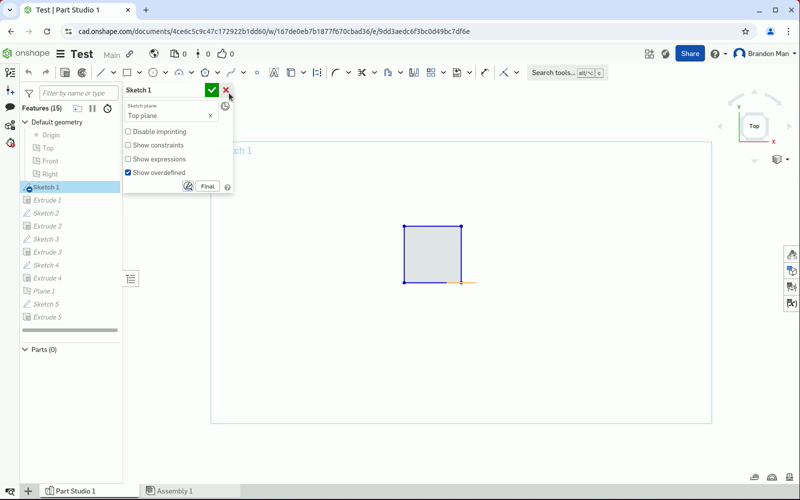
click(229, 92)
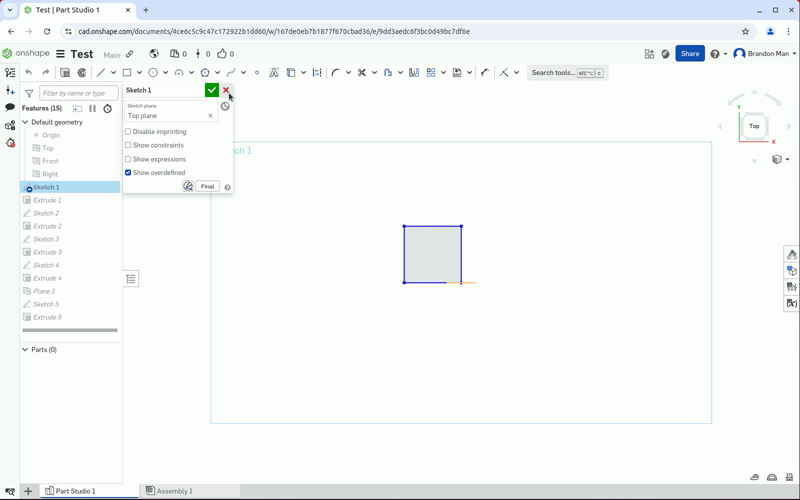
key(shift+s)
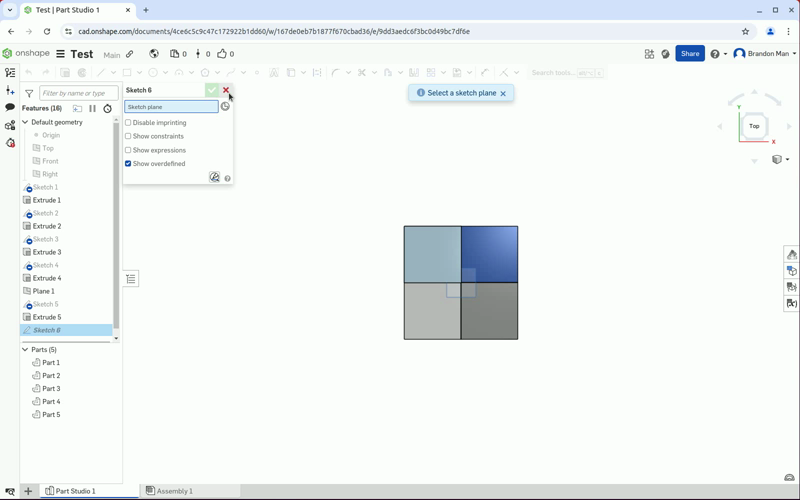
mouse_move(69, 293)
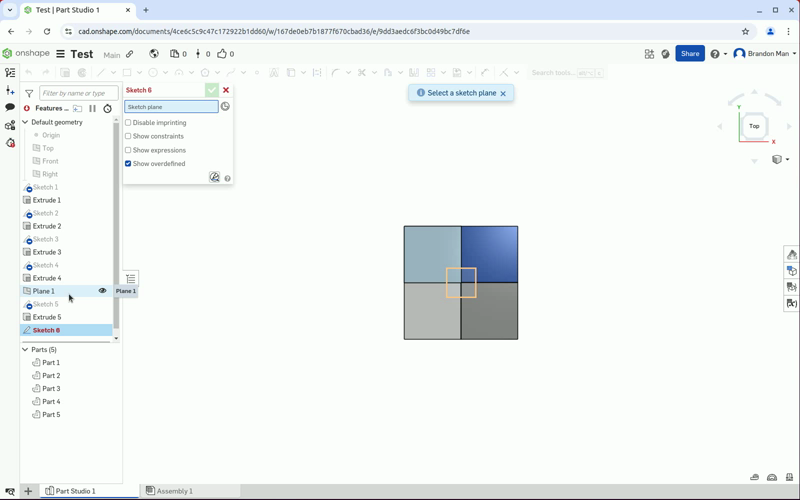
click(69, 293)
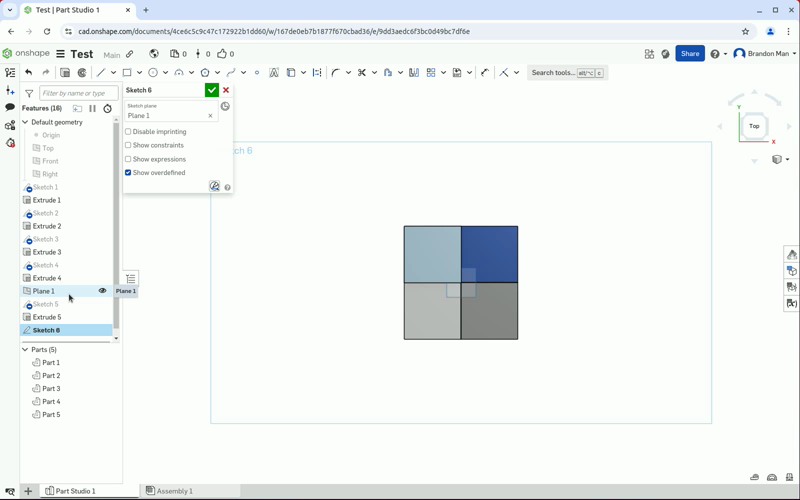
mouse_move(73, 352)
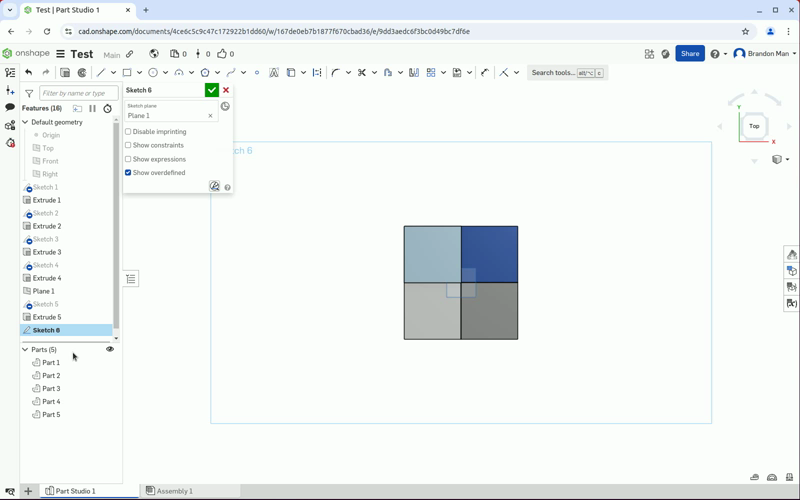
key(y)
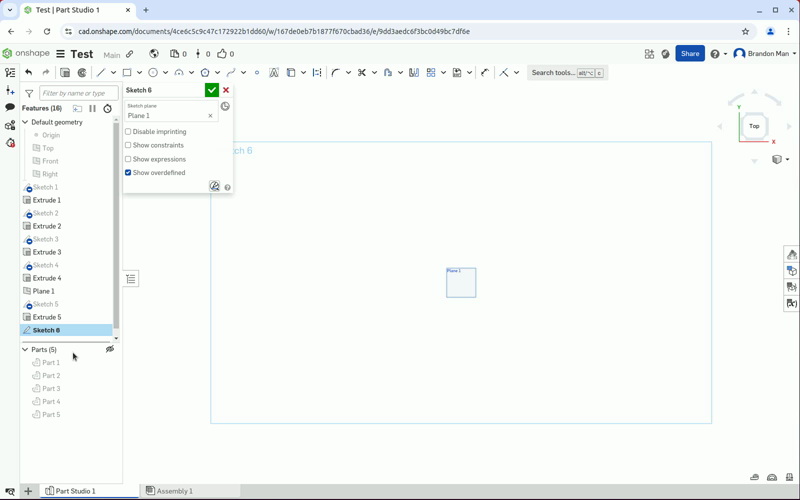
key(l)
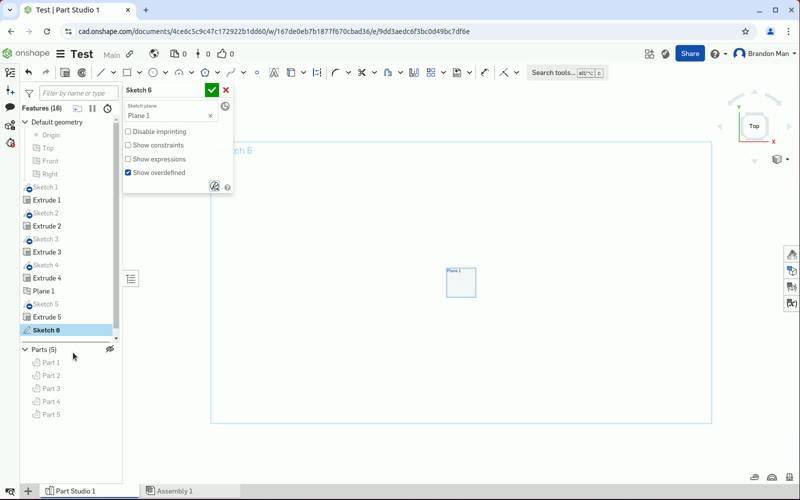
key_down(shift)
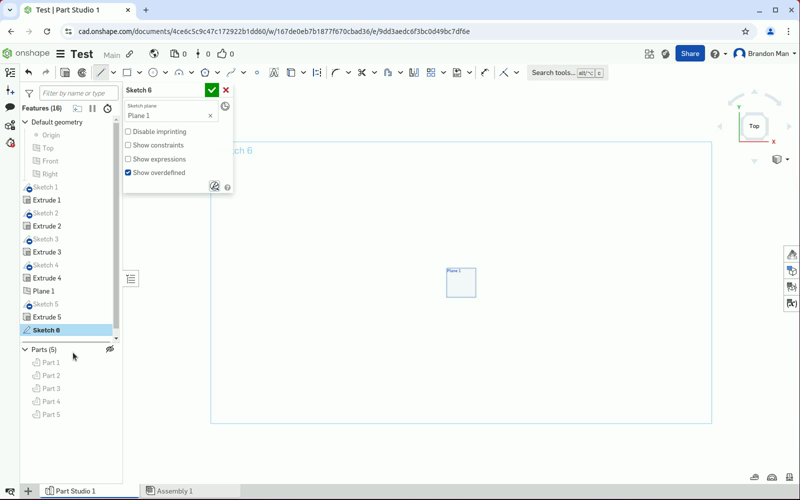
mouse_move(460, 339)
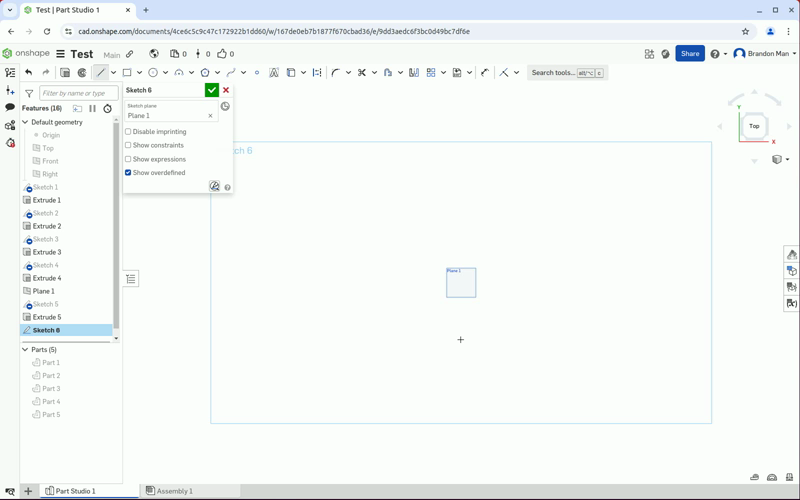
click(460, 339)
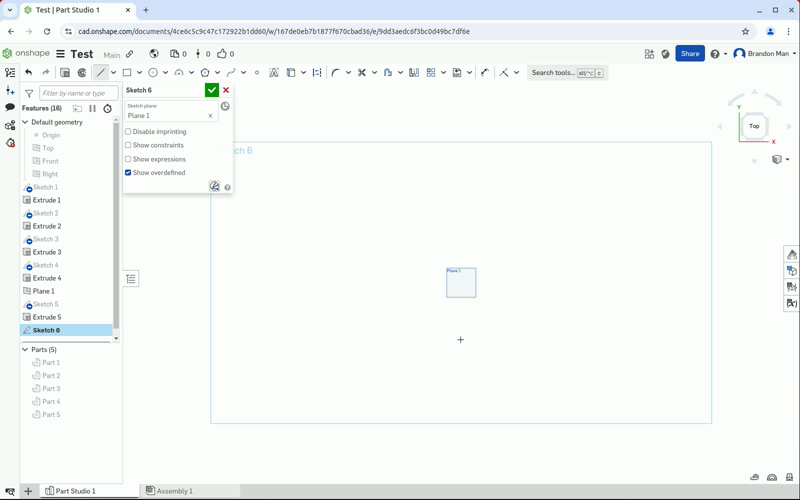
key_up(shift)
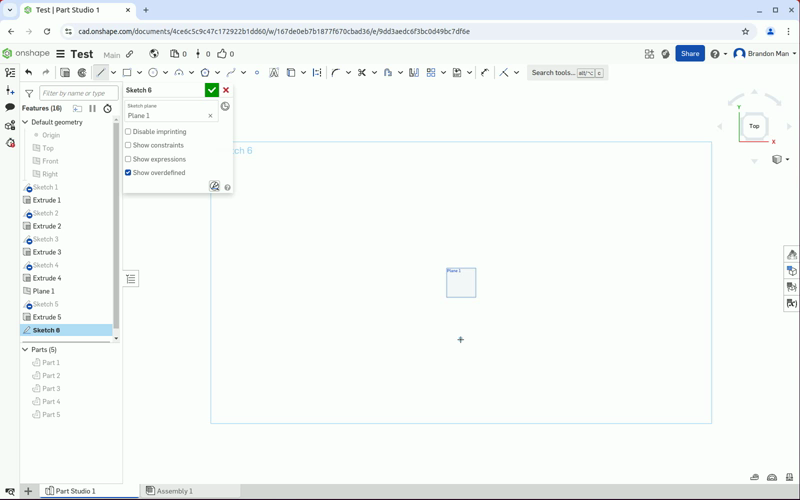
key_down(shift)
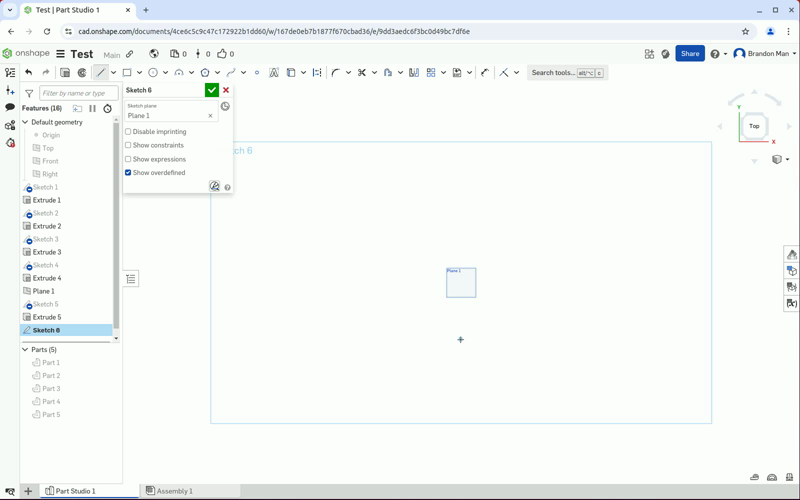
mouse_move(490, 339)
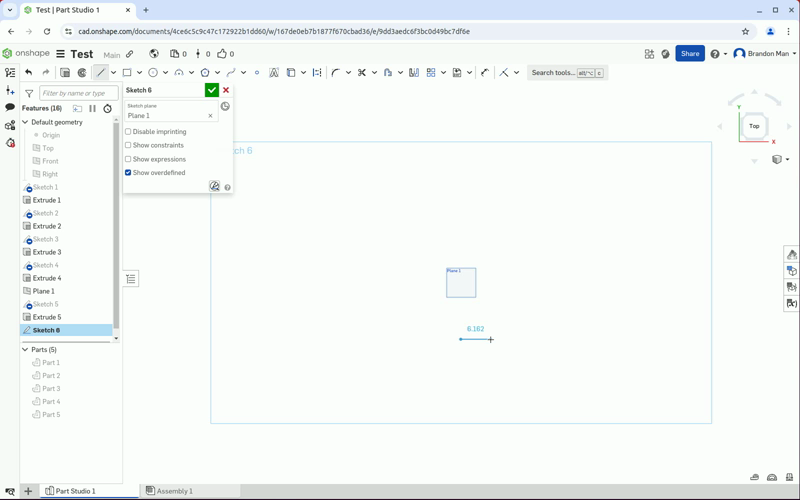
mouse_move(517, 339)
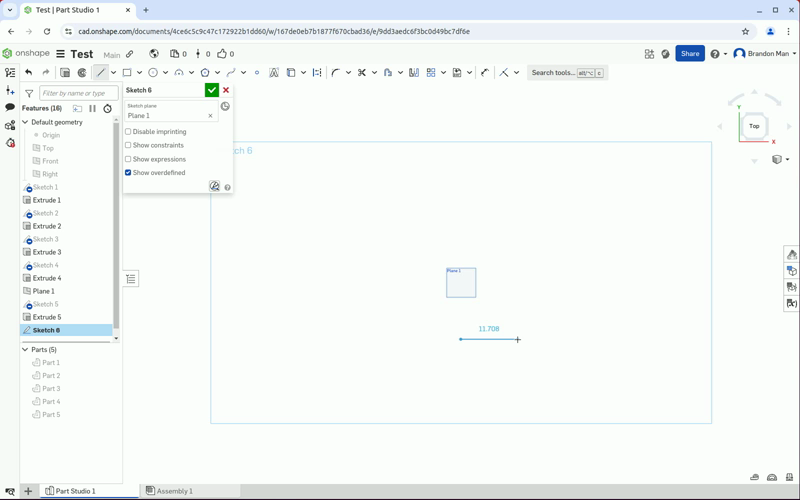
click(517, 339)
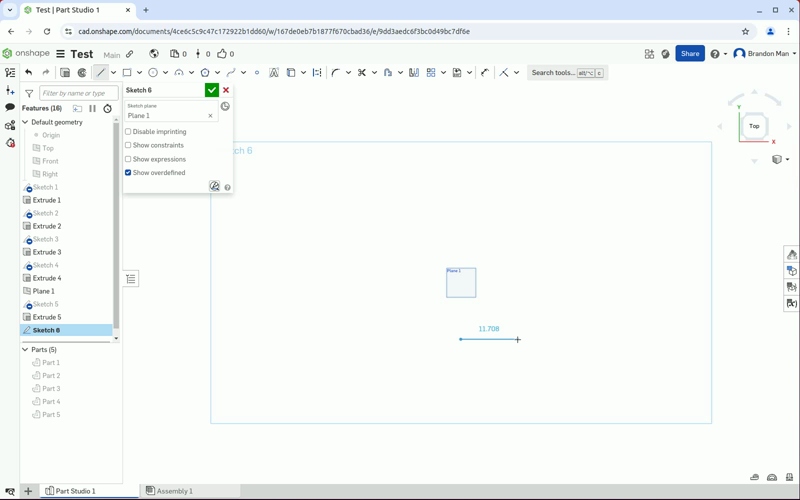
key_up(shift)
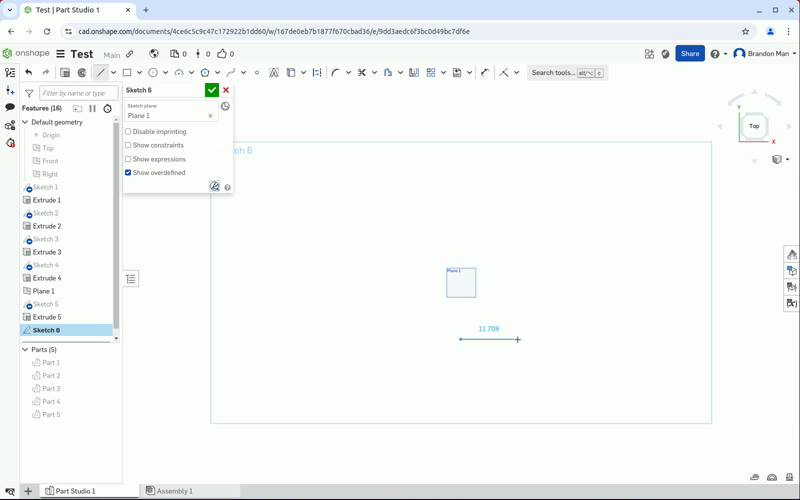
key_down(shift)
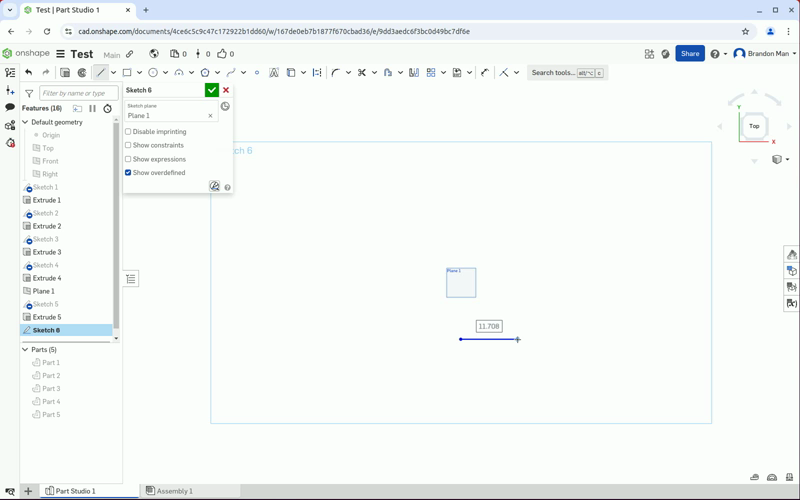
mouse_move(547, 339)
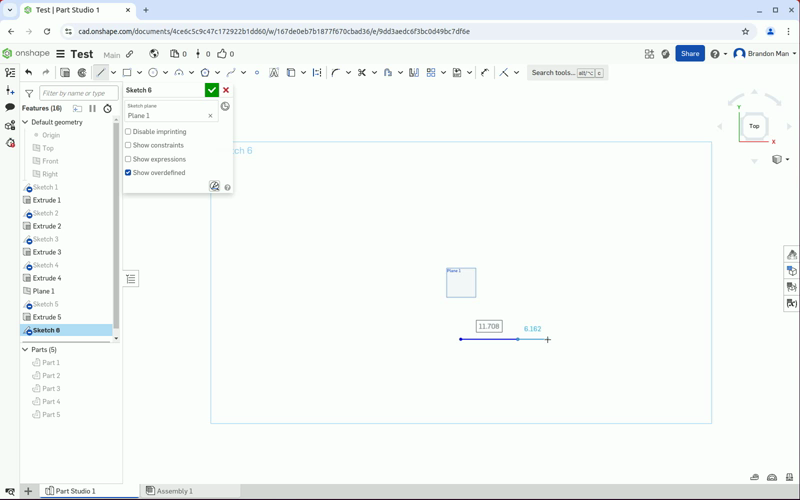
mouse_move(517, 282)
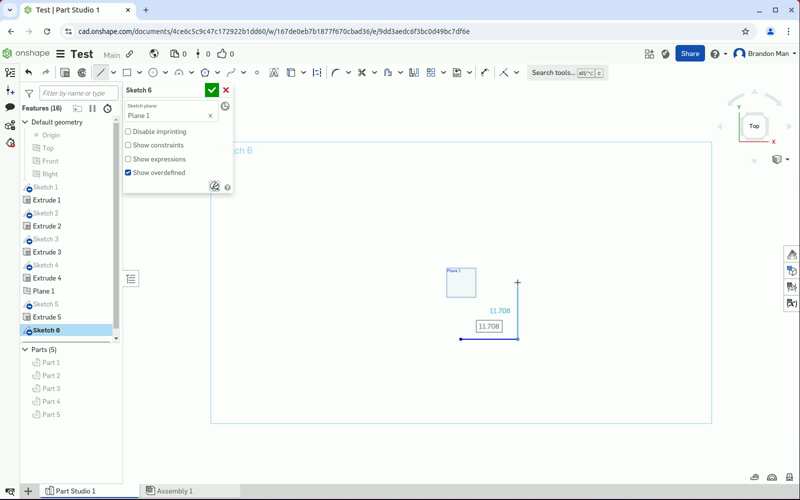
click(517, 282)
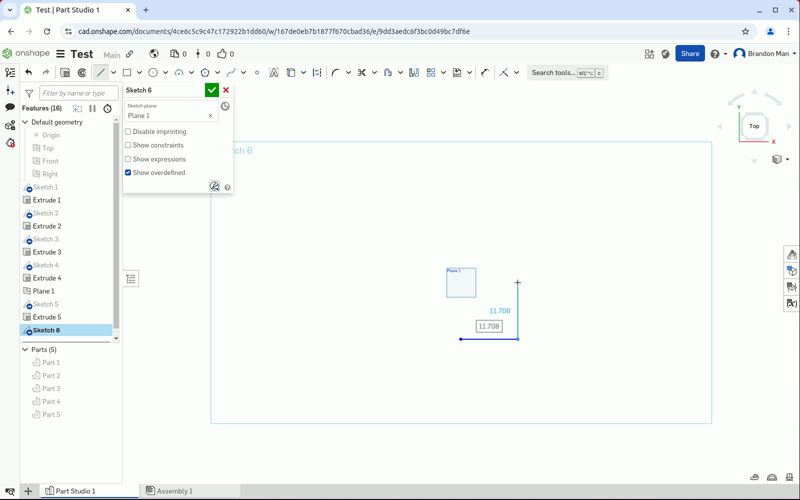
key_up(shift)
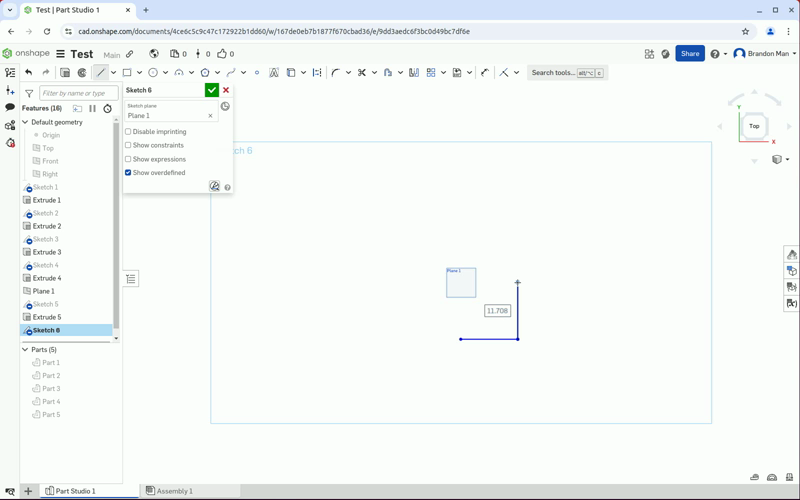
key_down(shift)
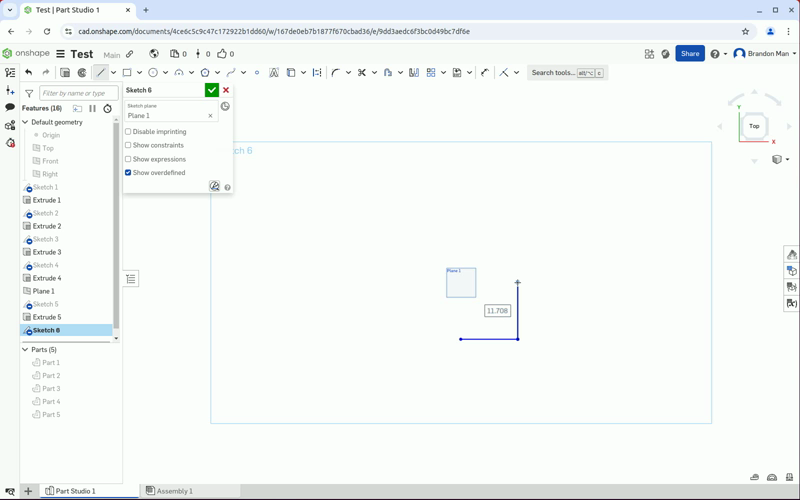
mouse_move(547, 282)
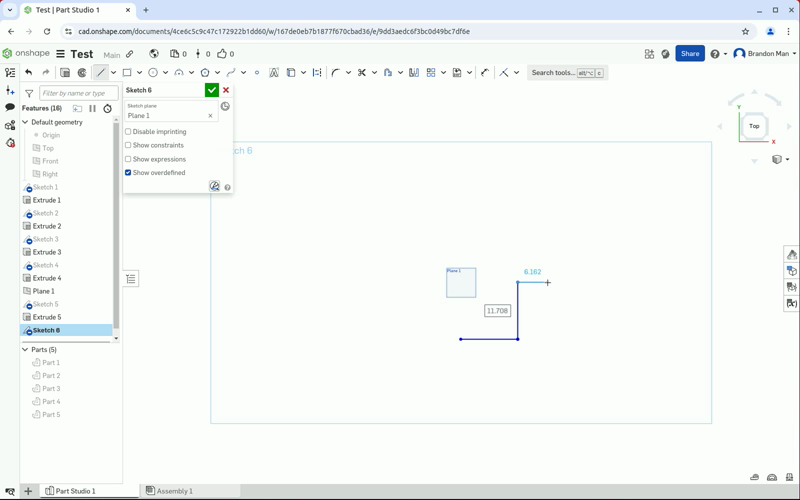
mouse_move(460, 282)
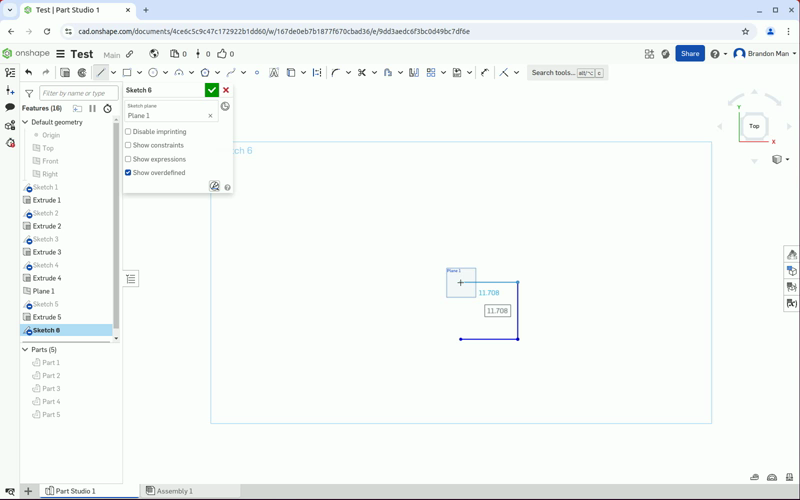
click(460, 282)
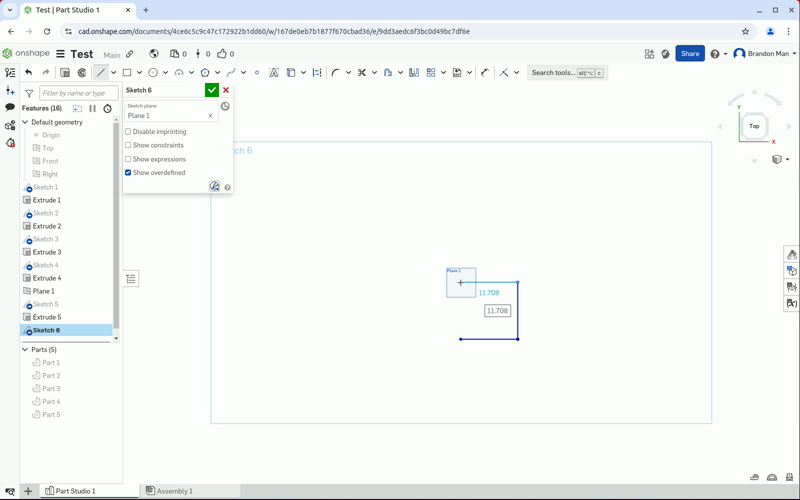
key_up(shift)
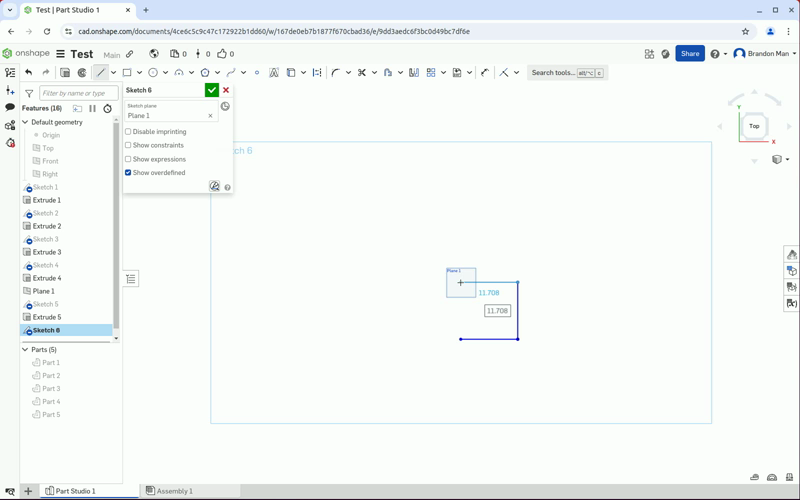
mouse_move(490, 282)
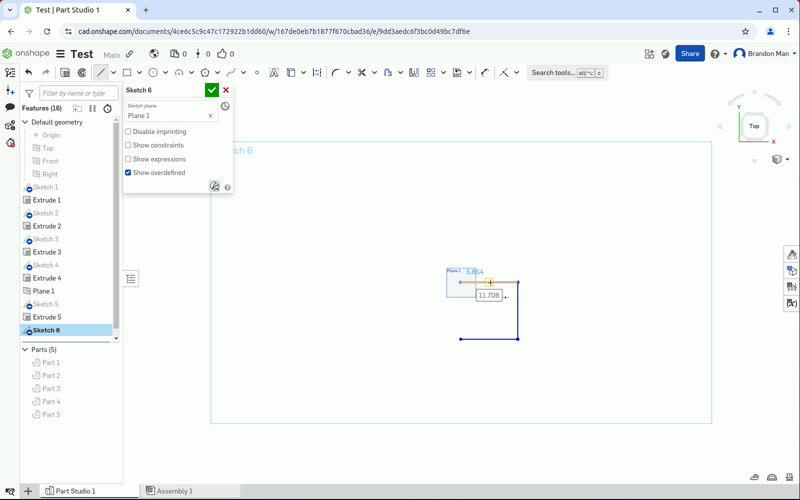
key_down(shift)
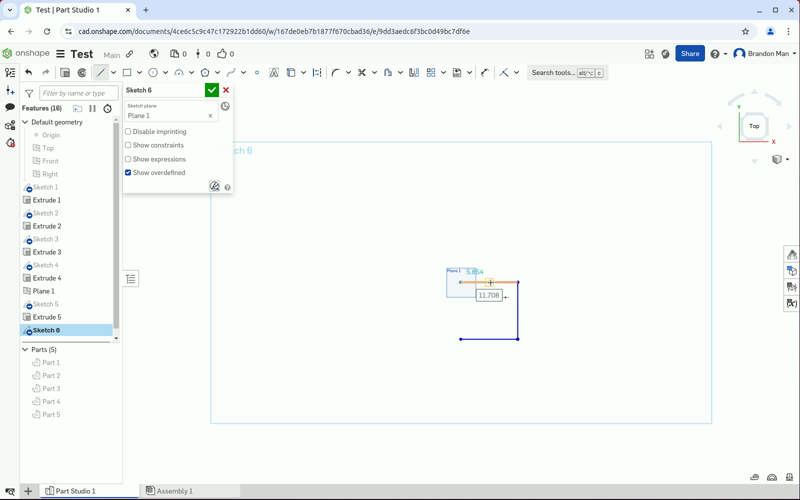
mouse_move(460, 339)
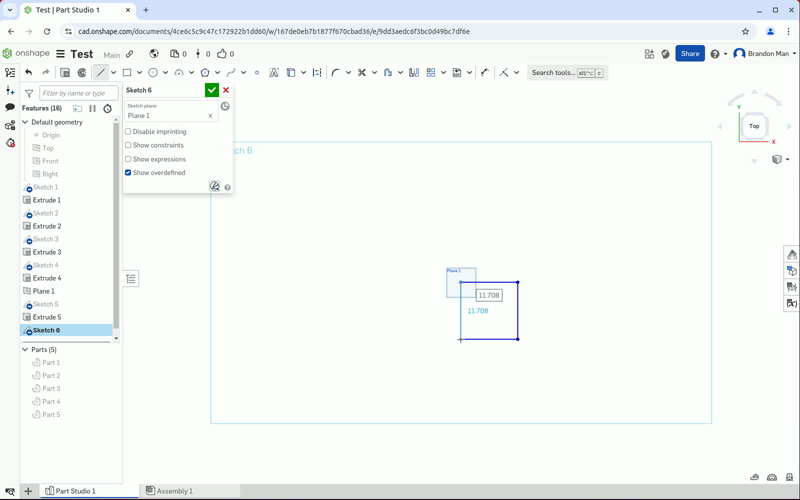
key_up(shift)
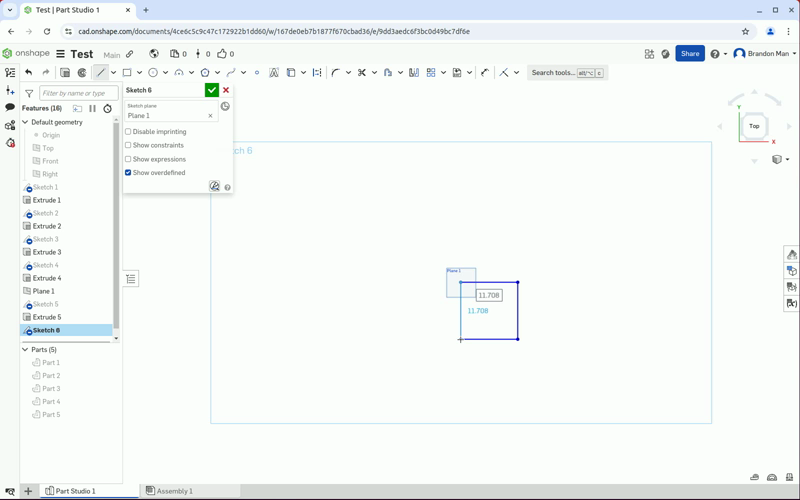
click(460, 339)
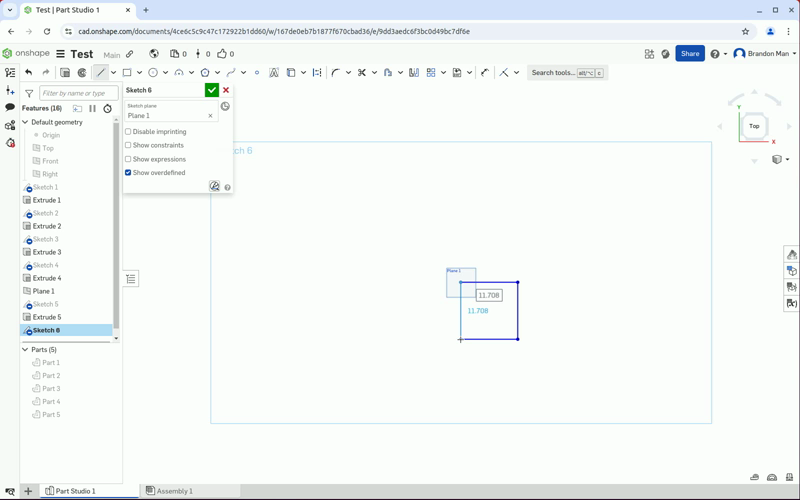
key(esc)
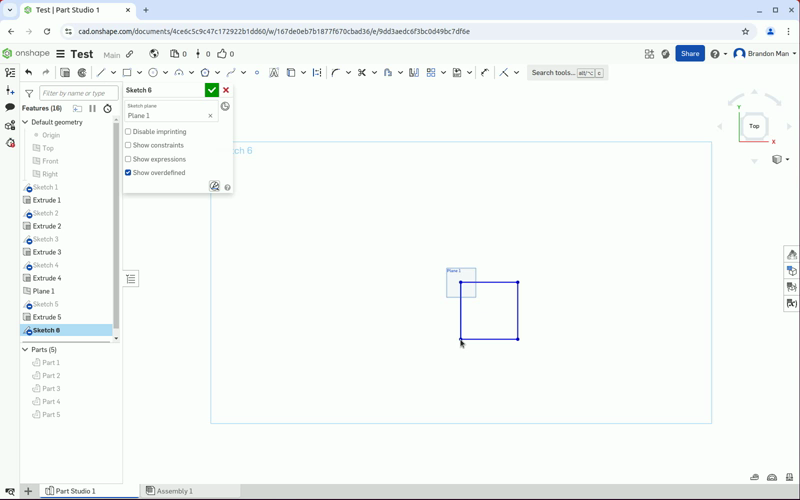
mouse_move(479, 311)
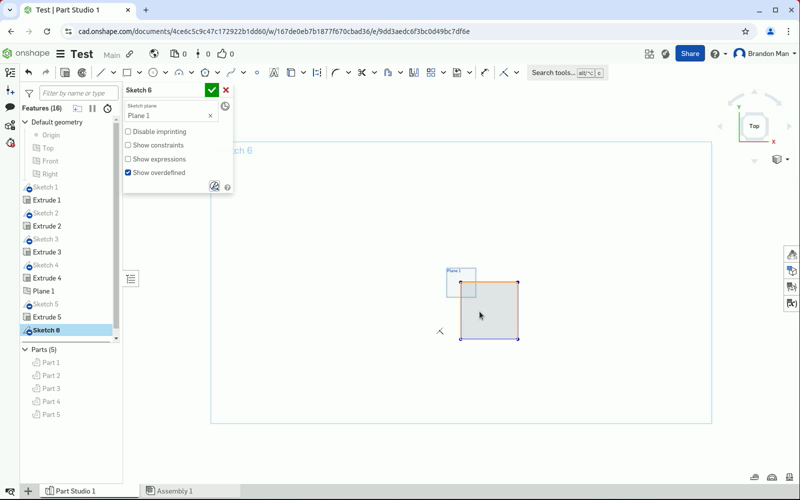
click(479, 311)
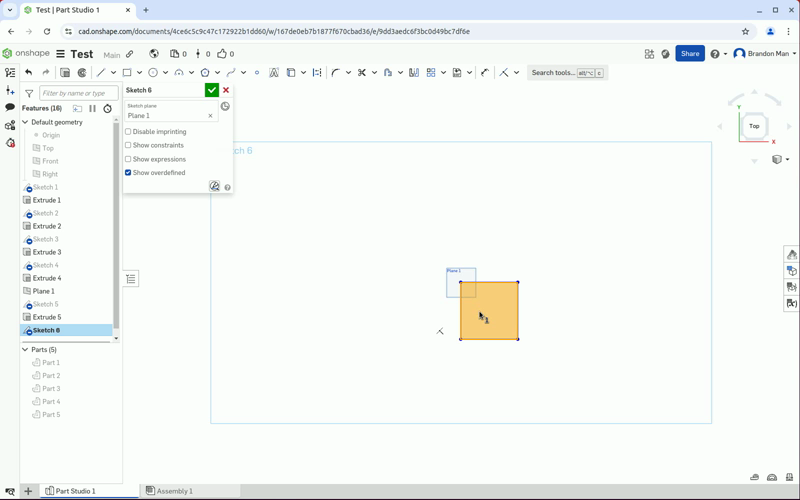
mouse_move(73, 352)
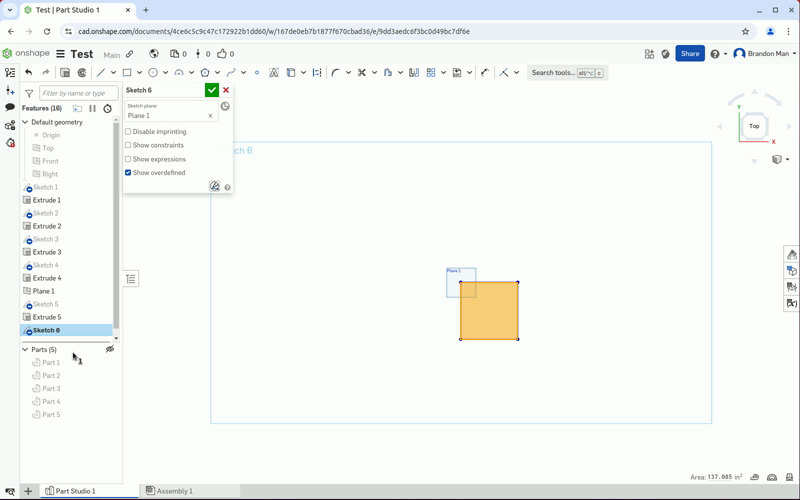
key(shift+y)
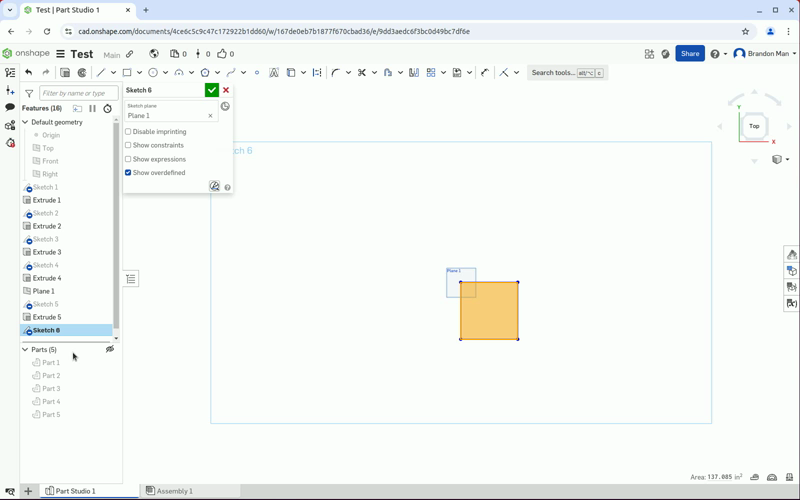
key(shift+e)
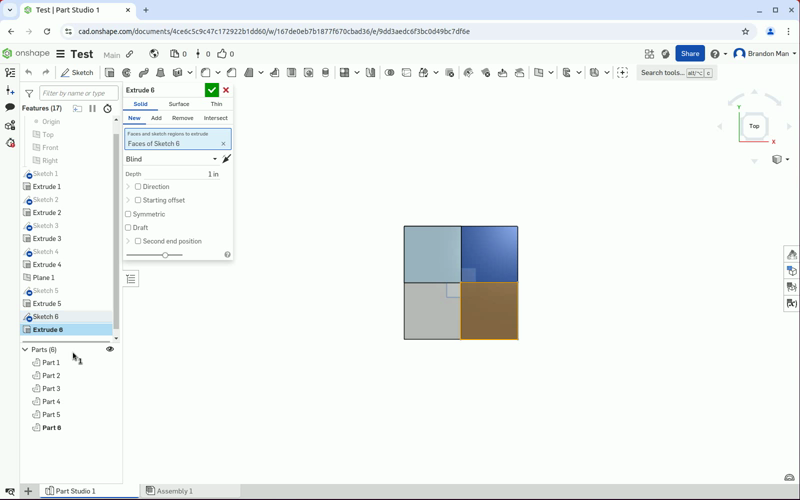
mouse_move(143, 106)
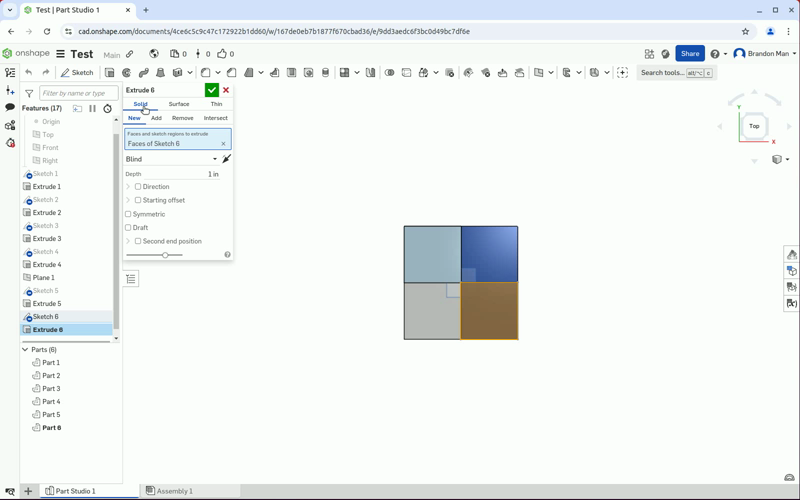
click(143, 106)
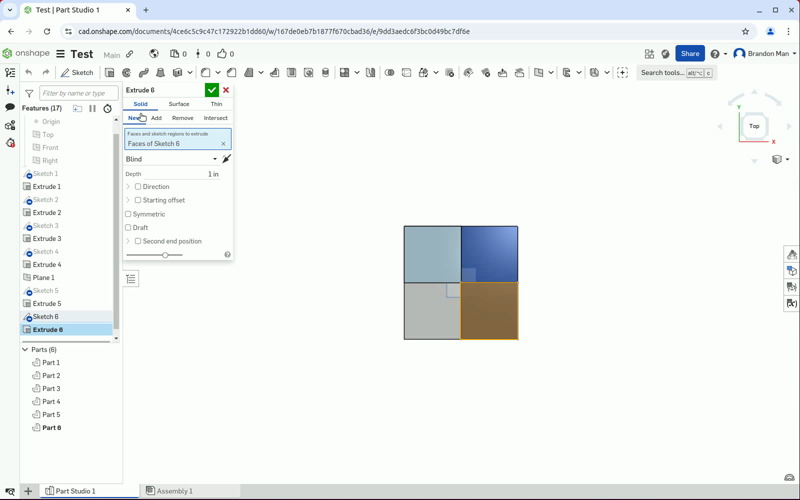
mouse_move(137, 120)
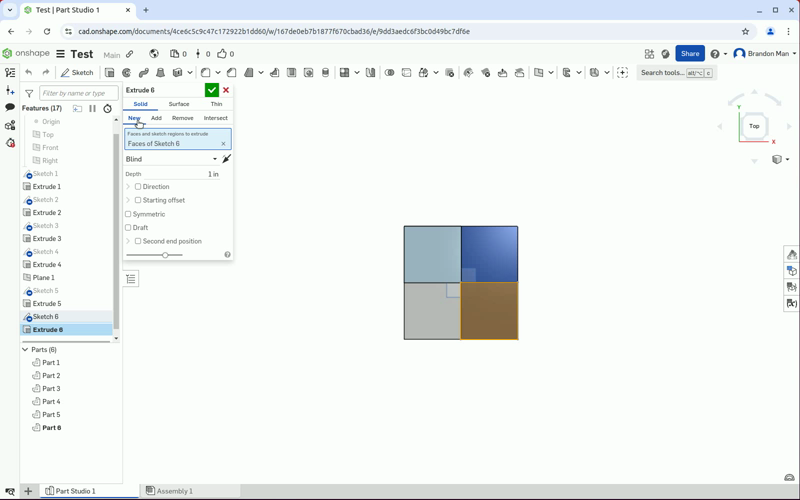
click(137, 120)
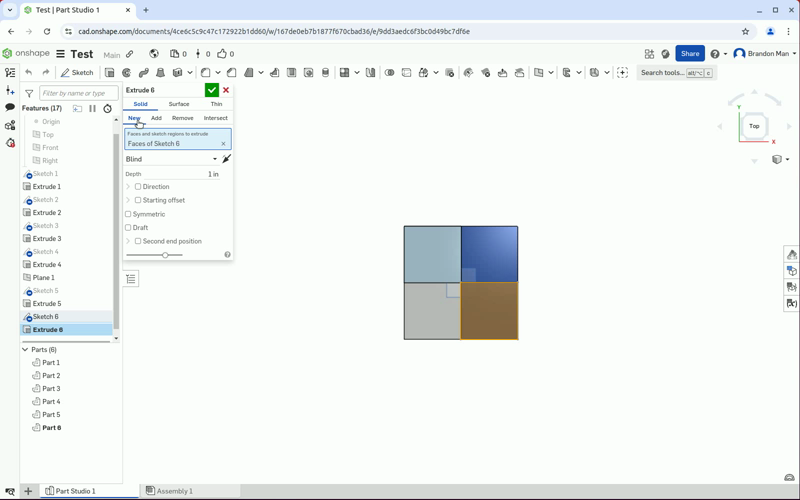
key(tab, 4)
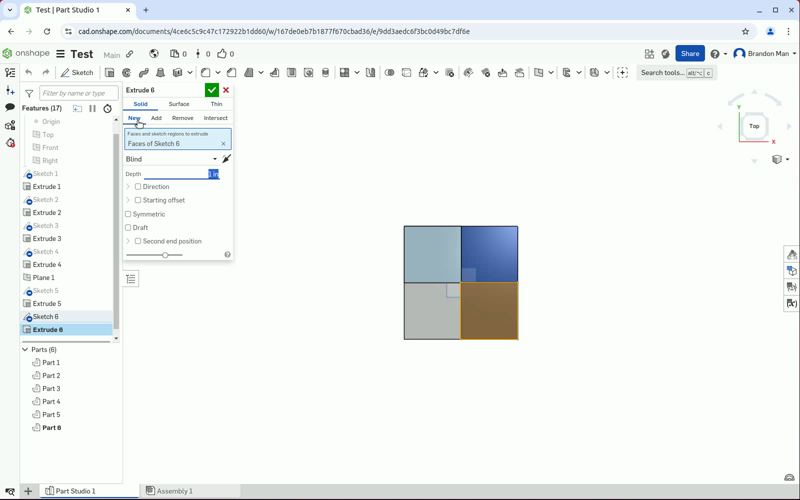
text(11.554)
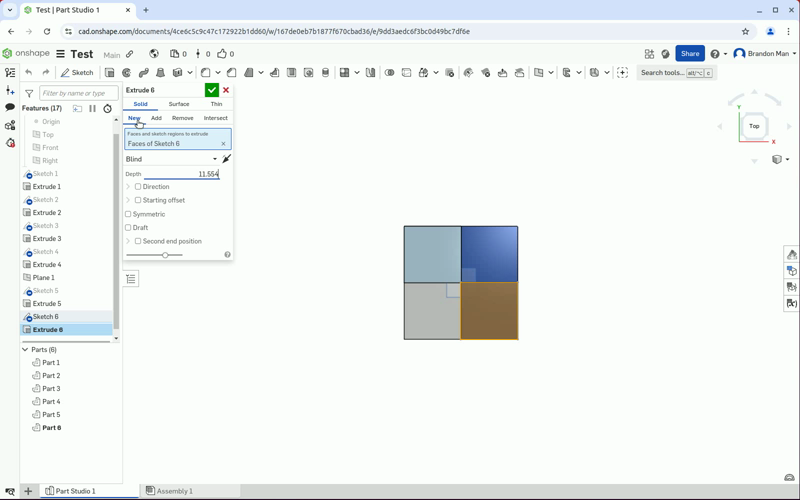
key(enter)
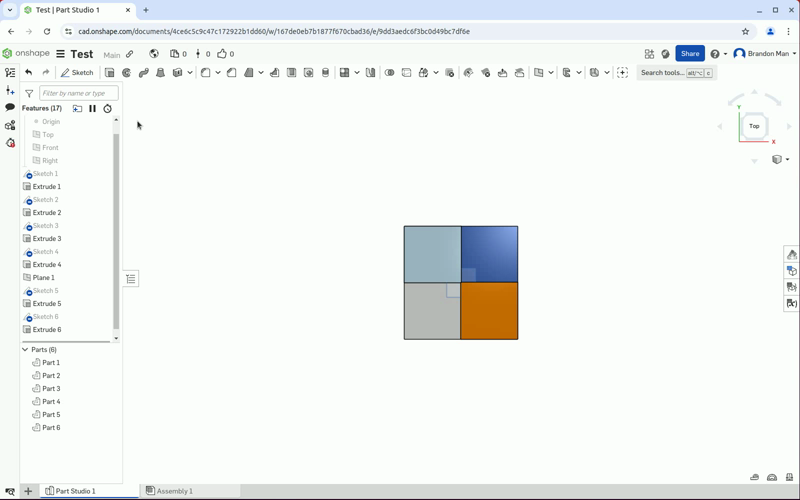
key(shift+h)
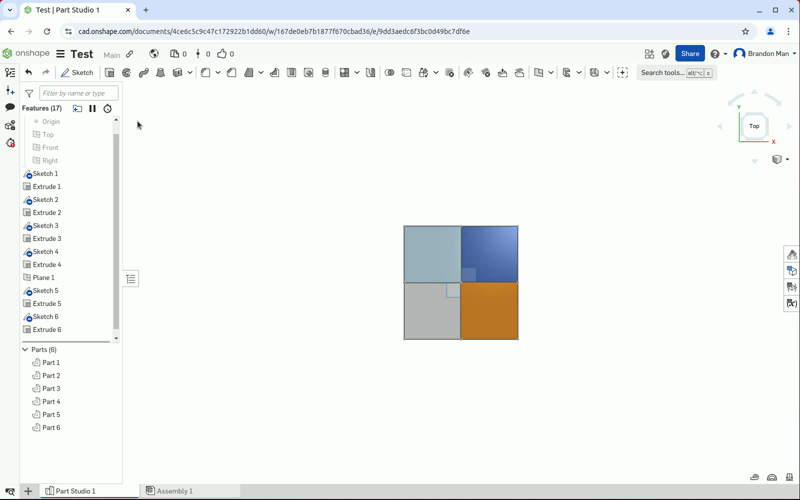
key(shift+h)
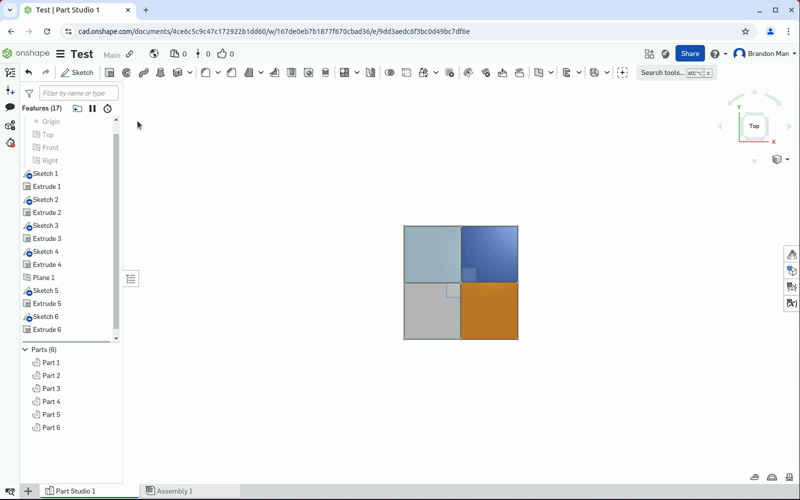
key(shift+7)
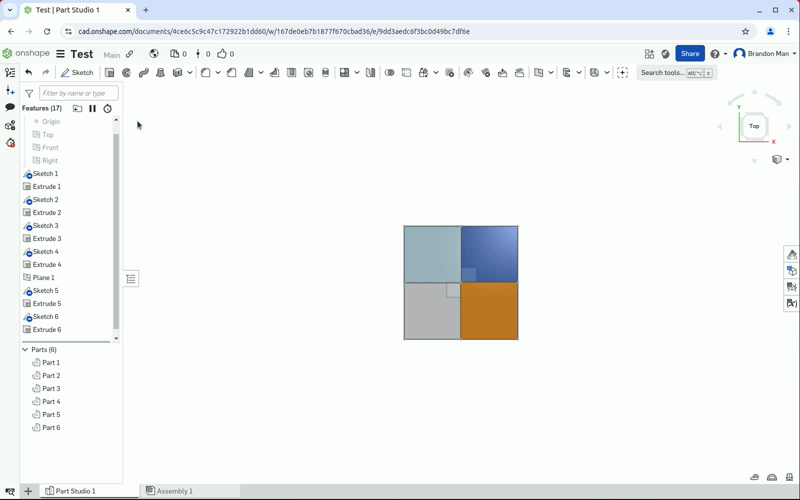
key(up, 3)
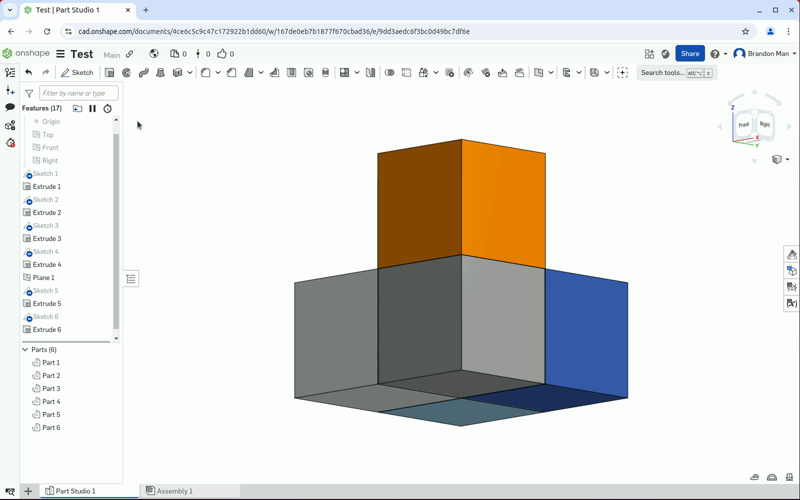
key(left, 3)
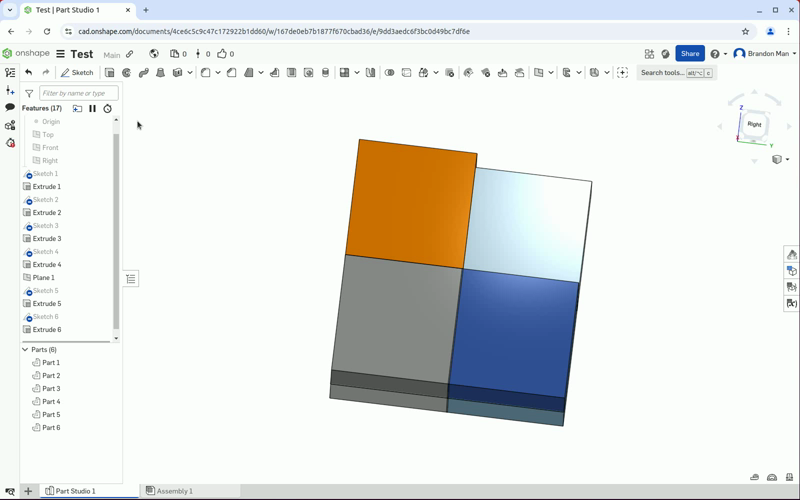
key(right, 3)
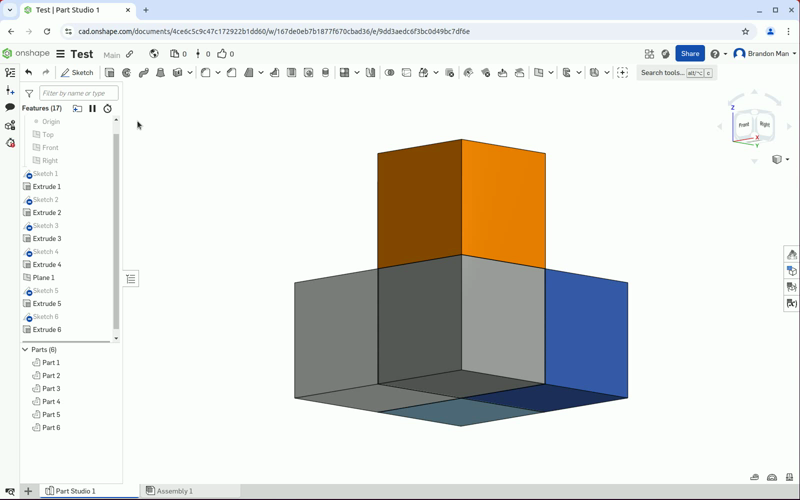
key(down, 3)
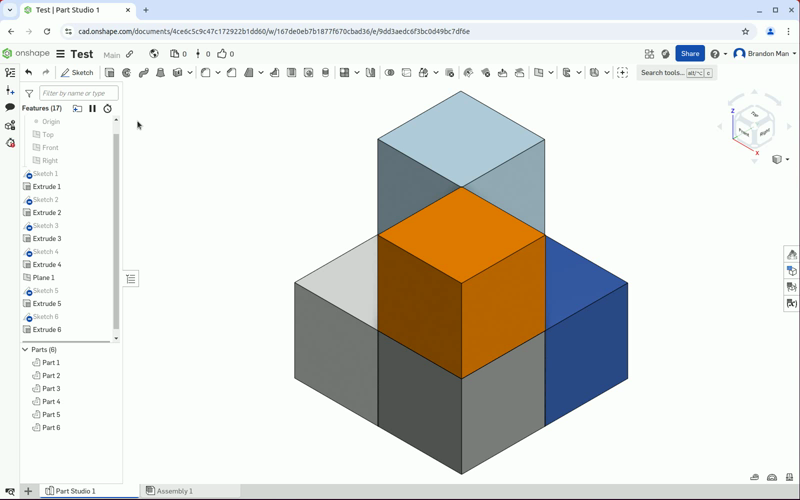
mouse_move(69, 176)
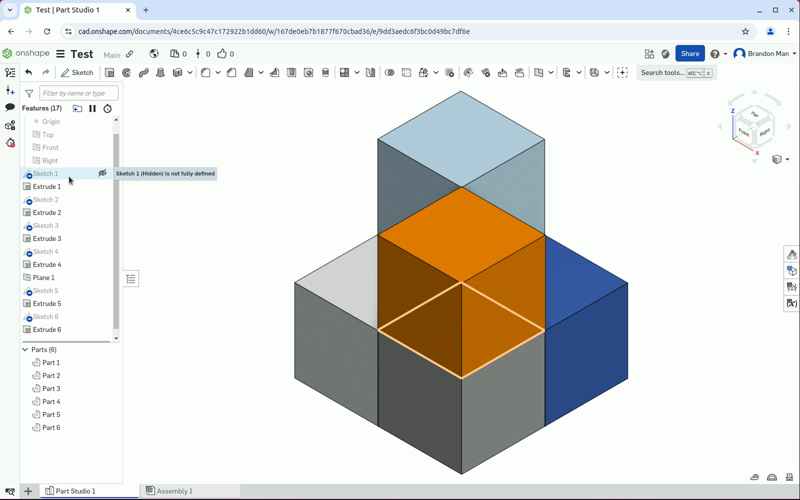
click(69, 176)